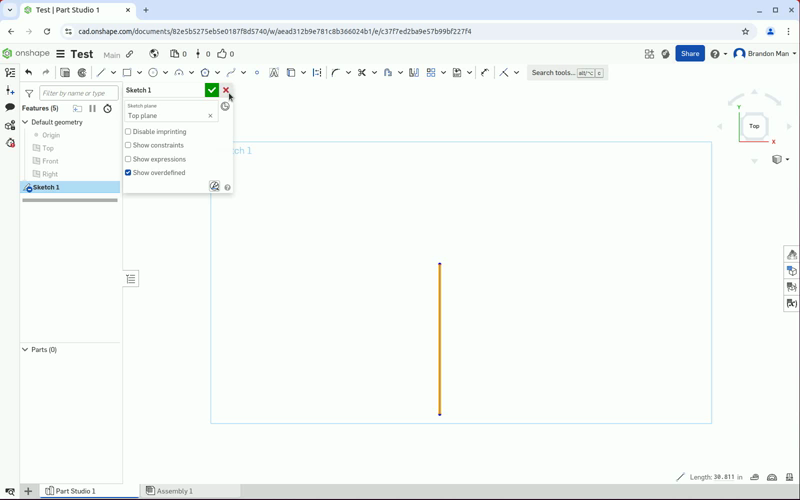
key(shift+h)
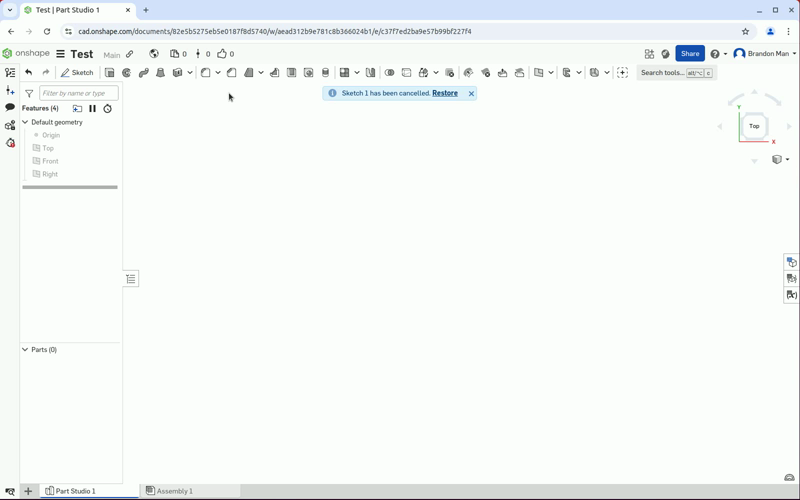
mouse_move(73, 352)
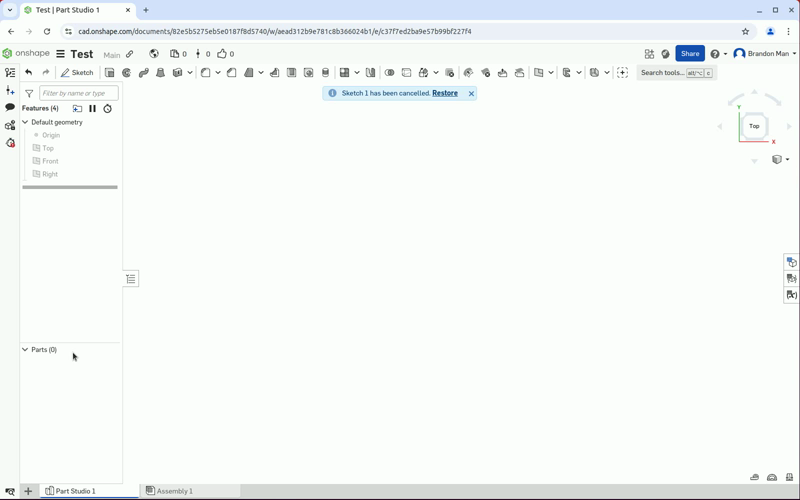
key(y)
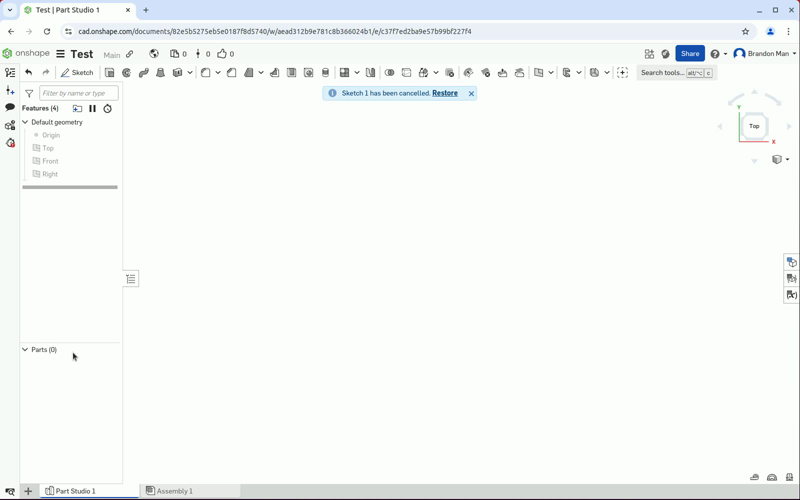
key(shift+p)
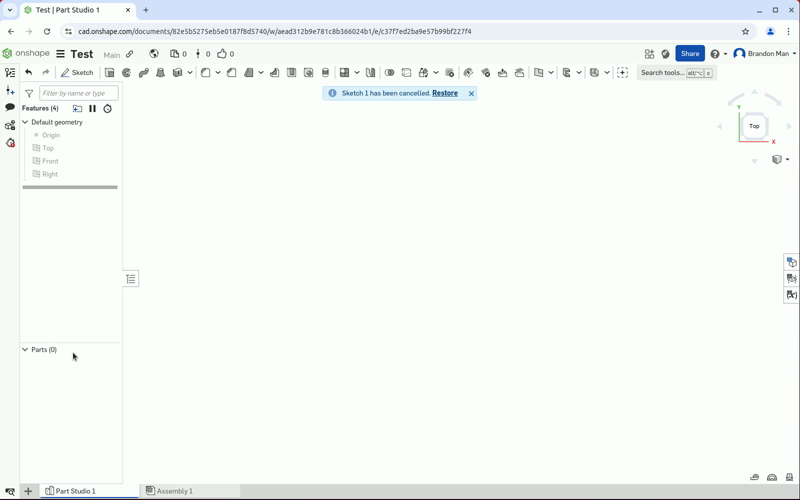
key(space)
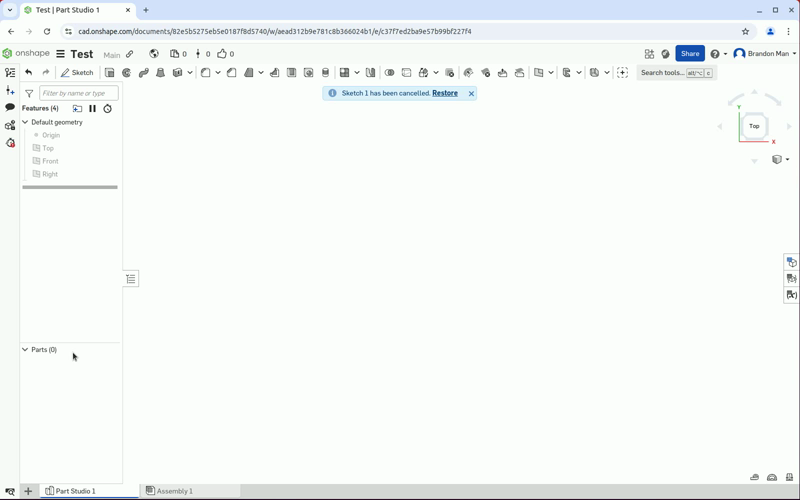
key_down(shift)
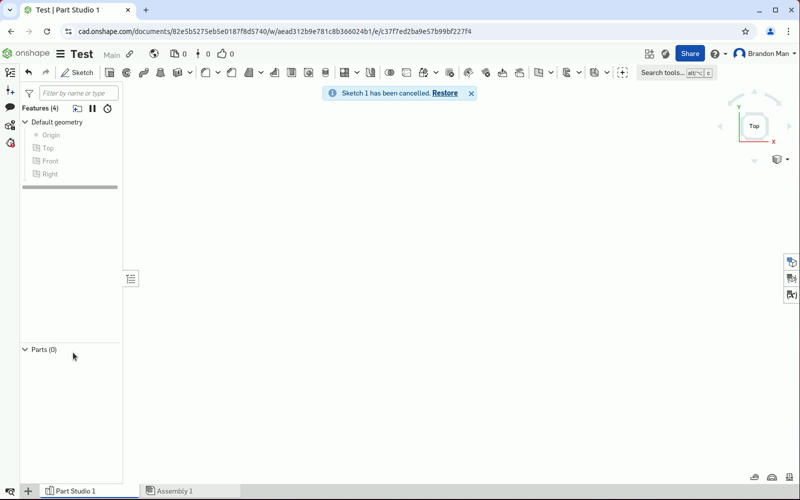
key(up)
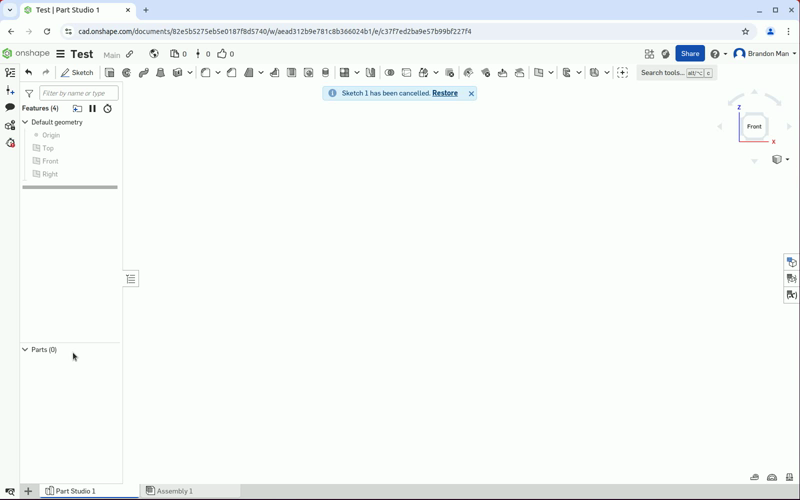
key_up(shift)
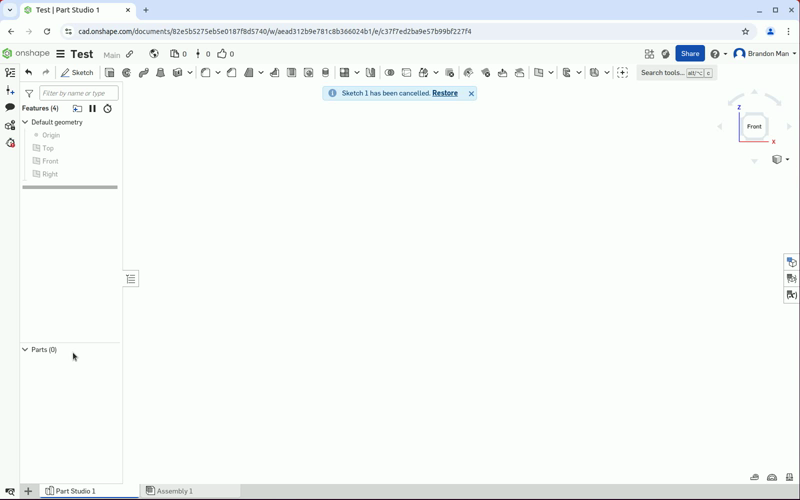
mouse_move(73, 352)
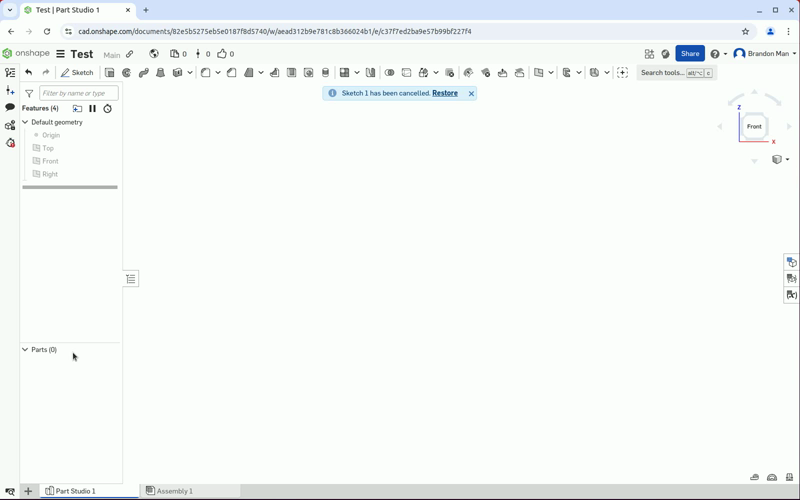
key(shift+y)
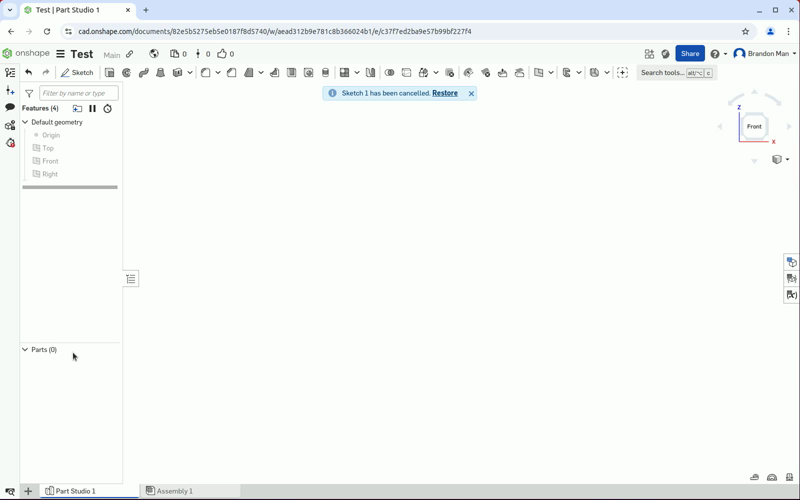
key(shift+s)
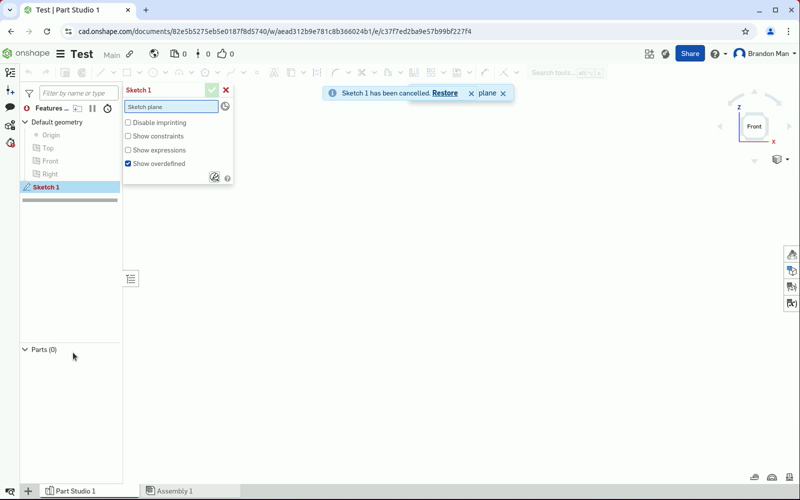
mouse_move(73, 163)
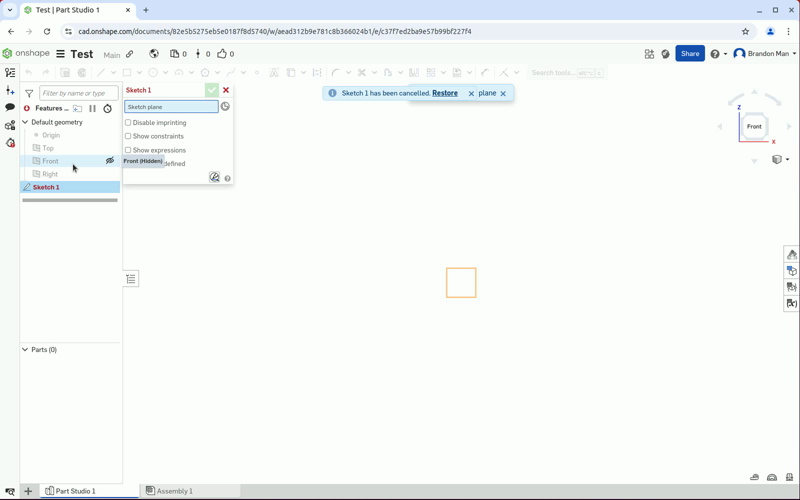
click(73, 163)
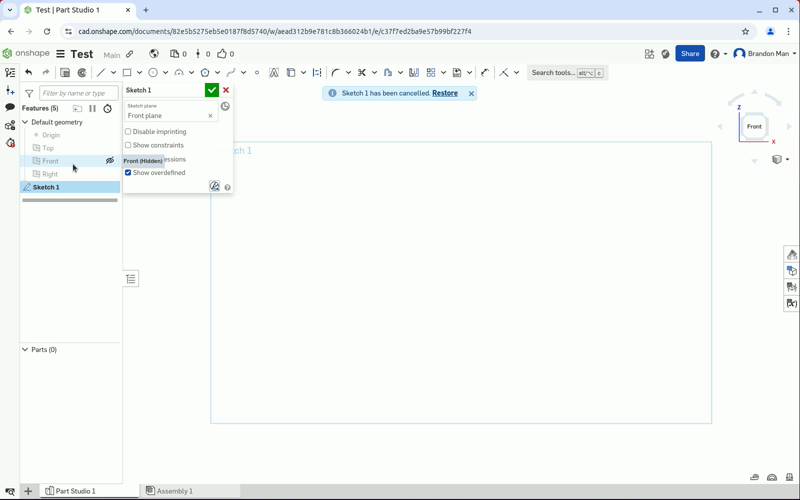
mouse_move(73, 352)
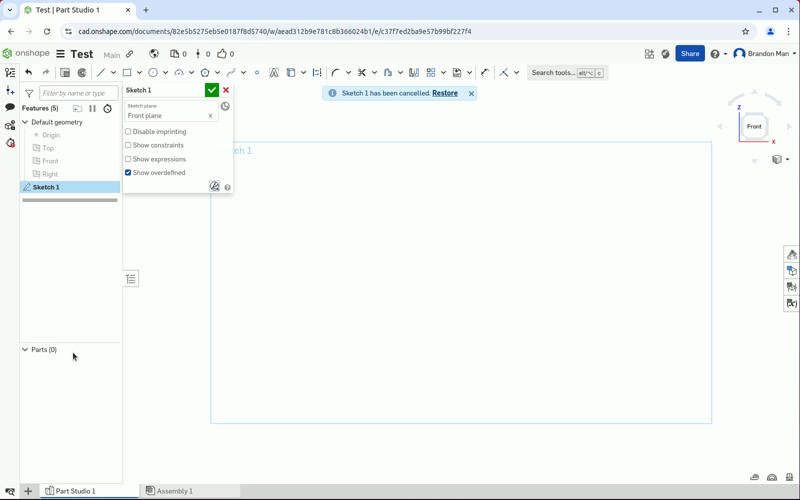
key(y)
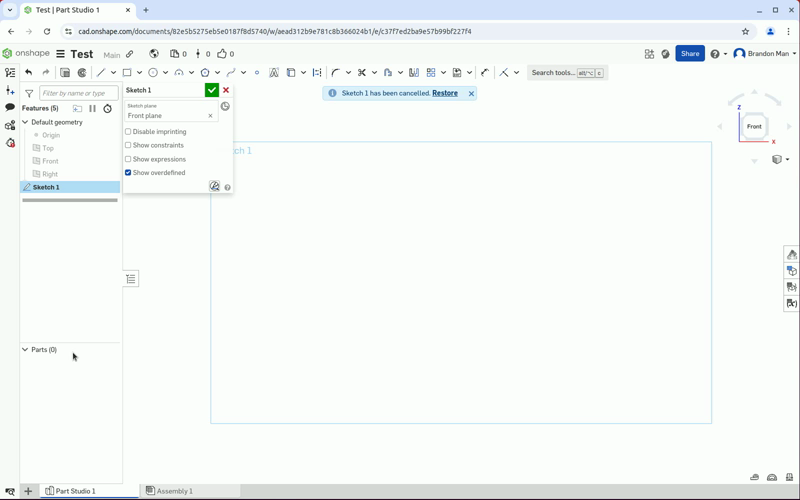
key(a)
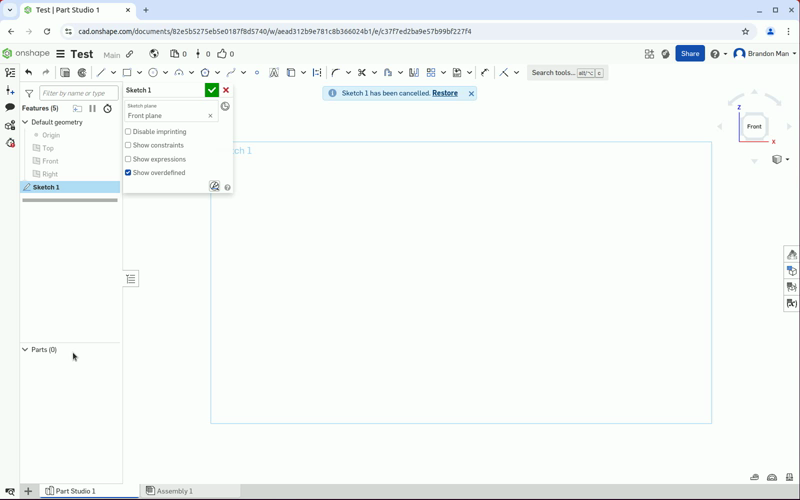
key_down(shift)
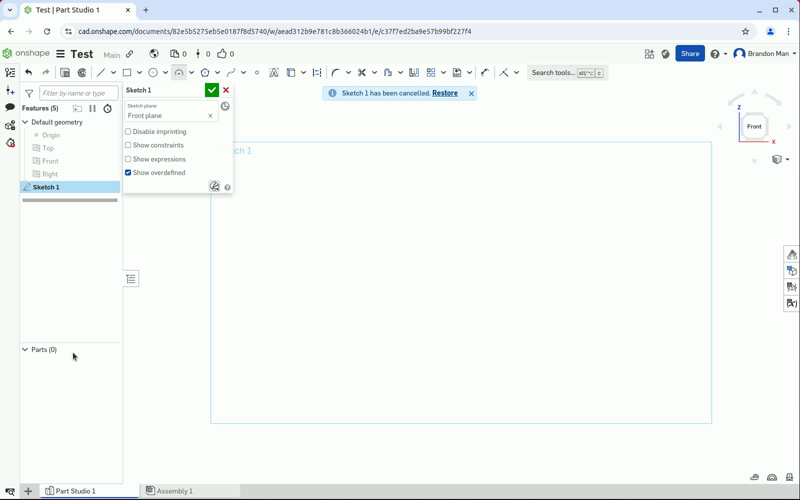
mouse_move(436, 191)
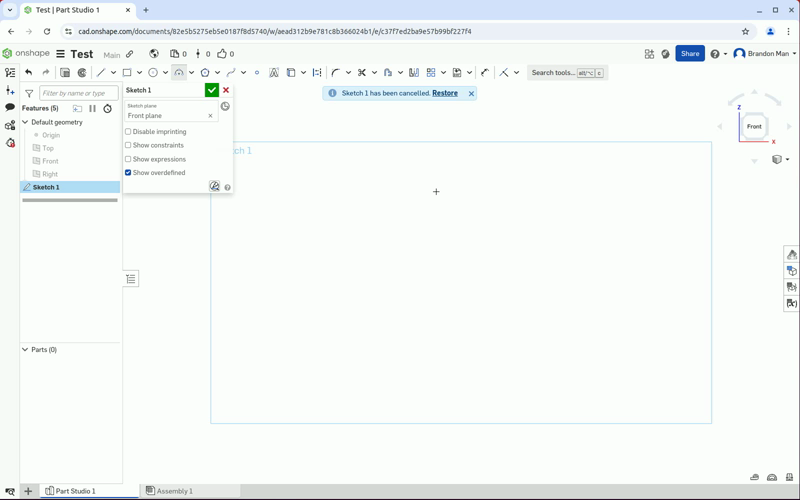
click(436, 191)
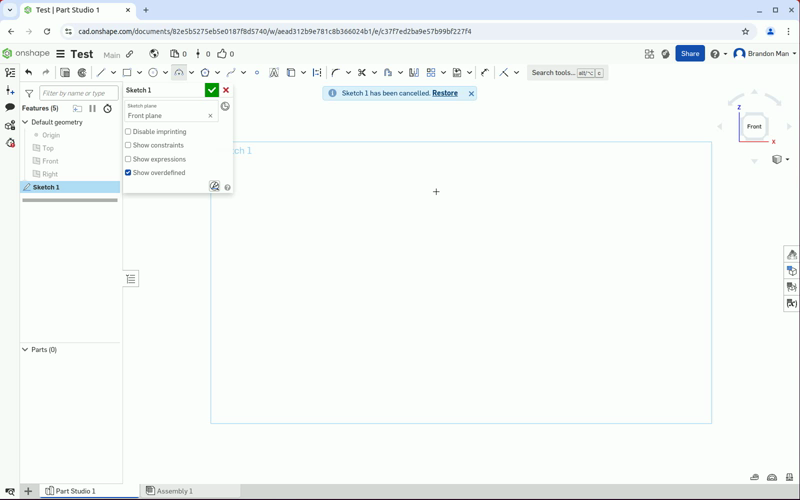
key_up(shift)
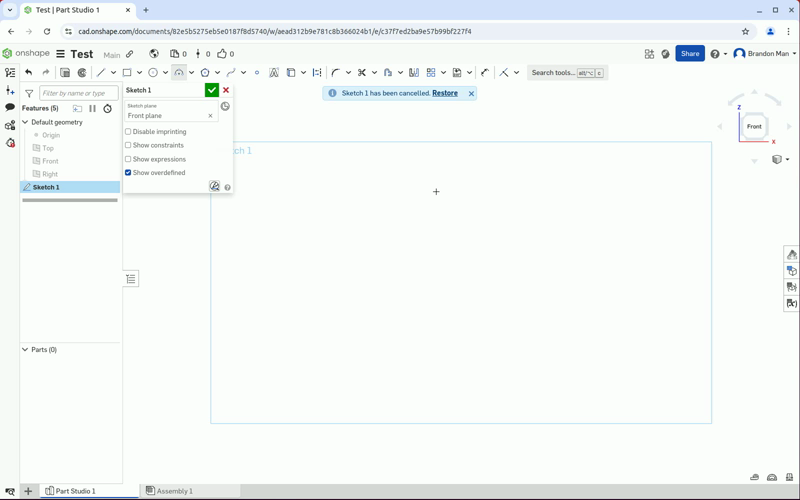
key_down(shift)
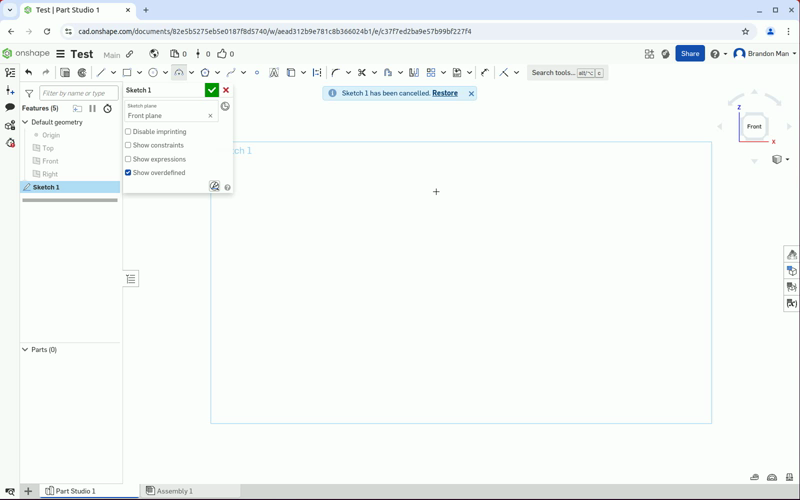
mouse_move(486, 191)
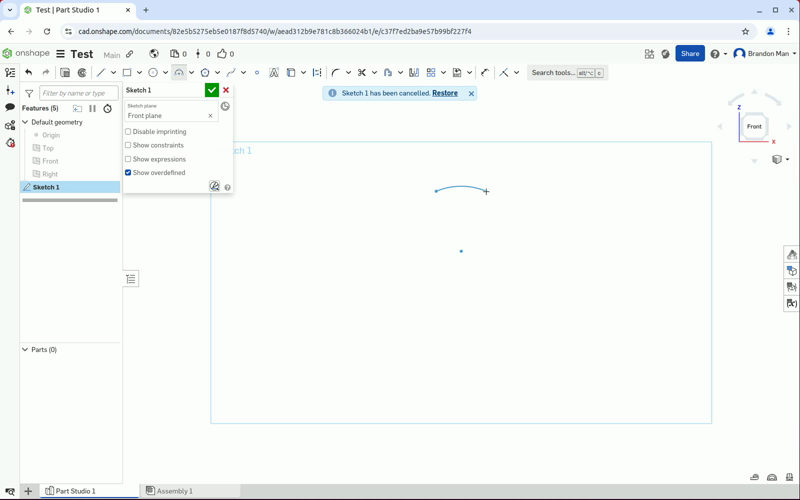
click(486, 191)
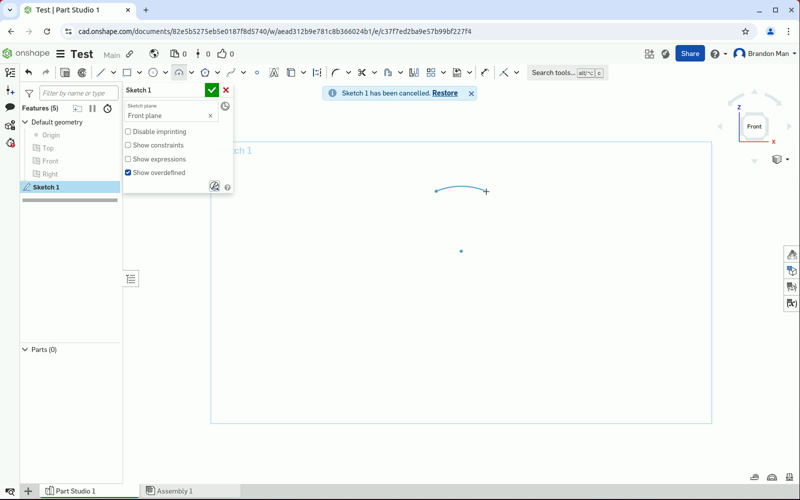
mouse_move(461, 188)
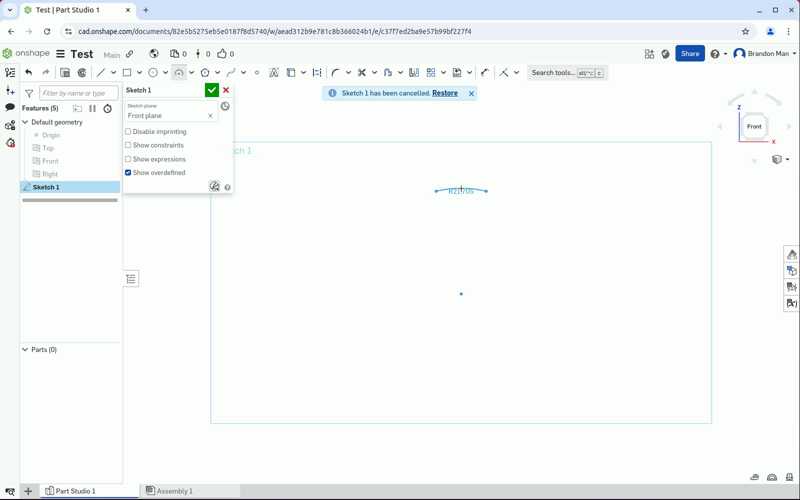
click(461, 188)
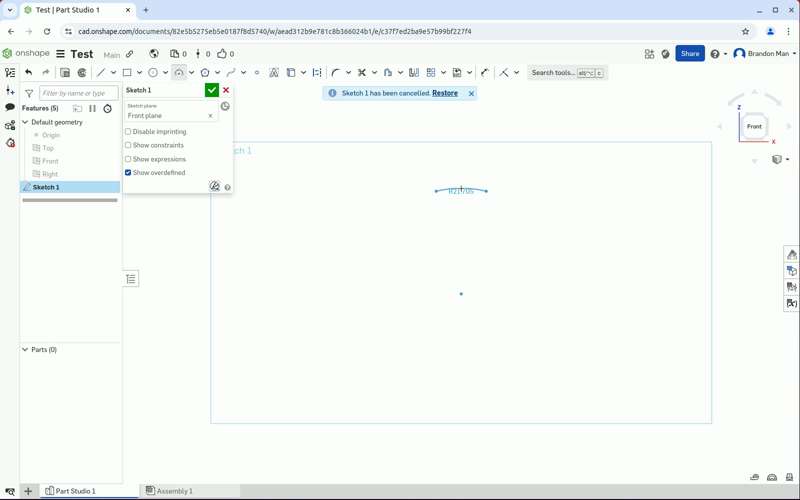
key_up(shift)
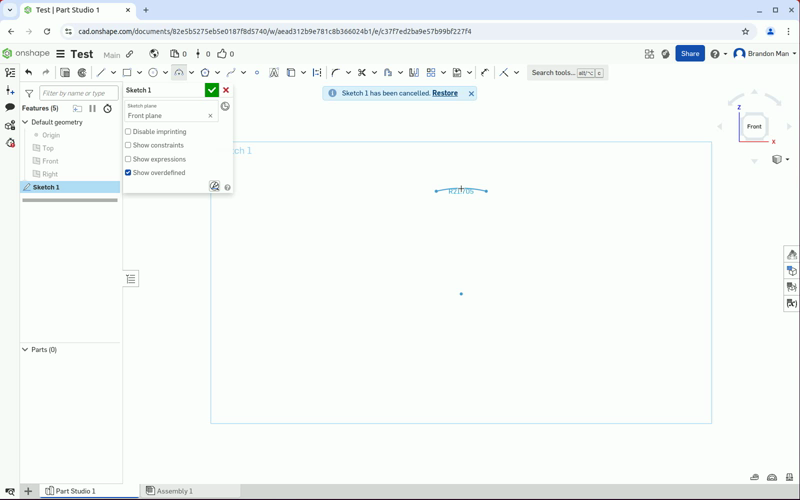
mouse_move(486, 191)
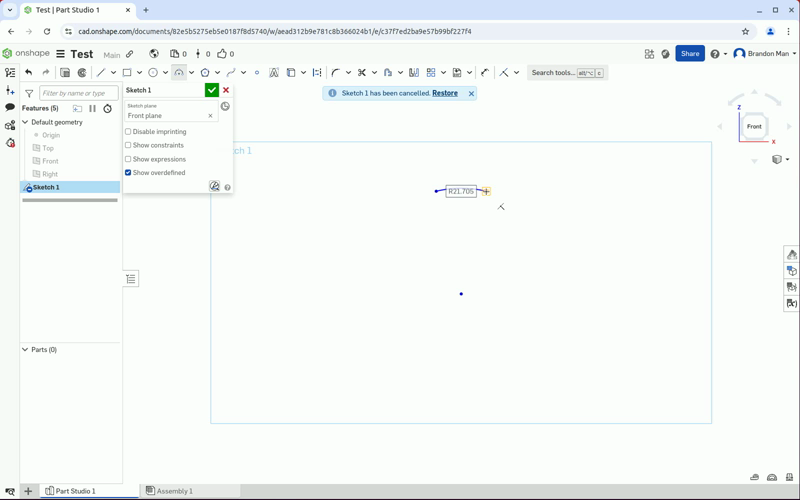
click(486, 191)
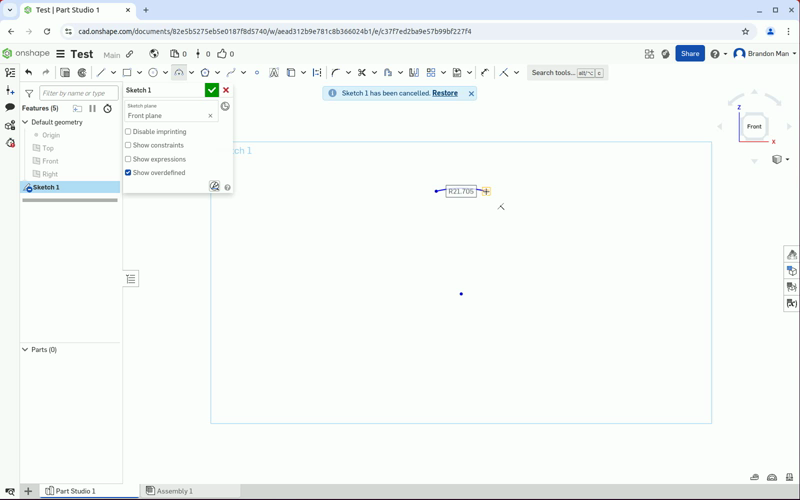
mouse_move(436, 191)
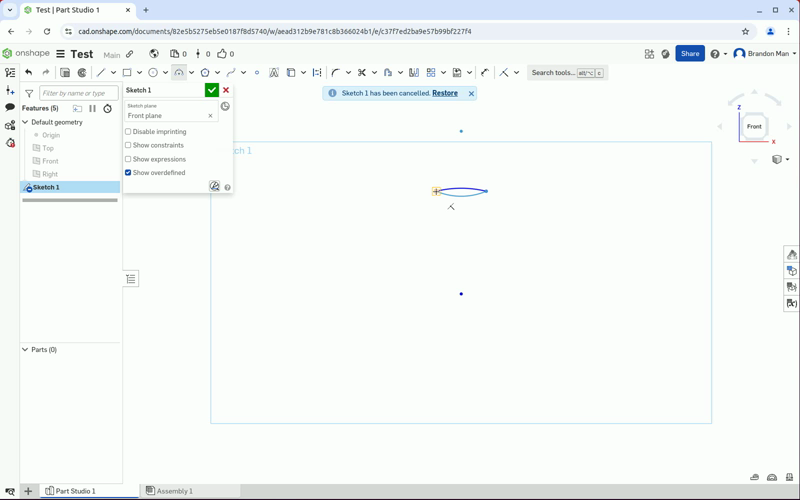
click(436, 191)
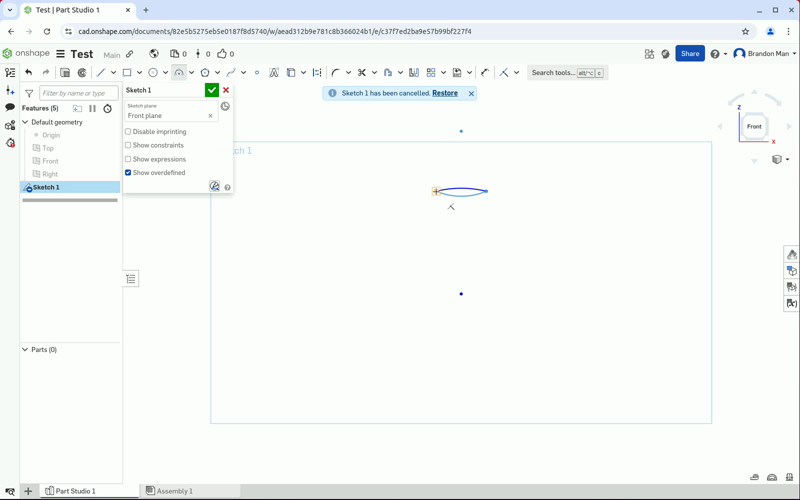
key_down(shift)
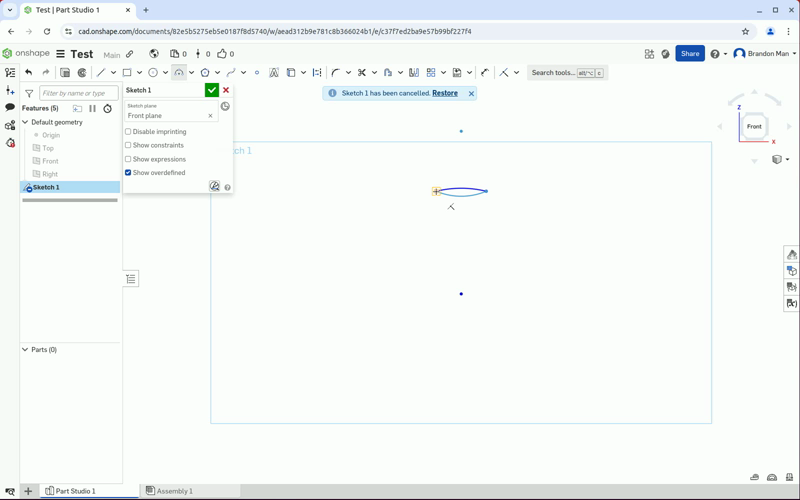
mouse_move(461, 170)
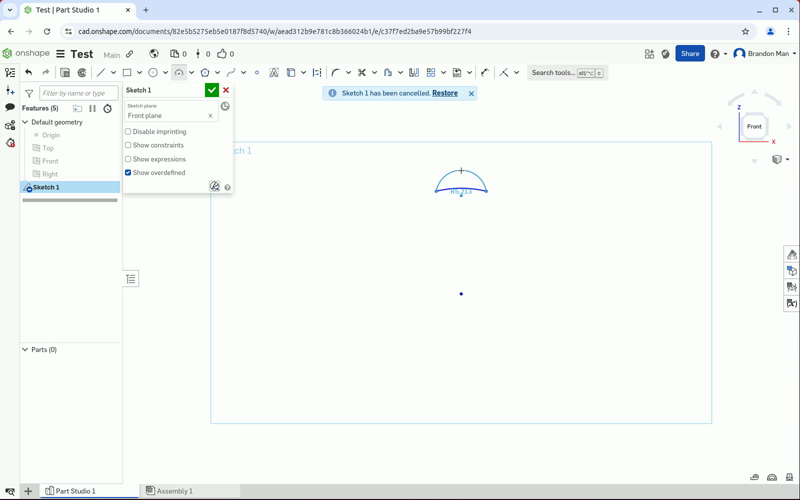
click(461, 170)
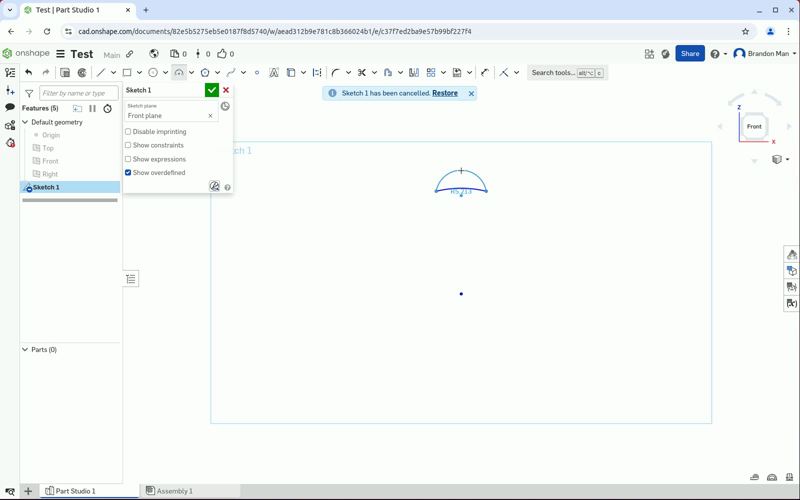
key_up(shift)
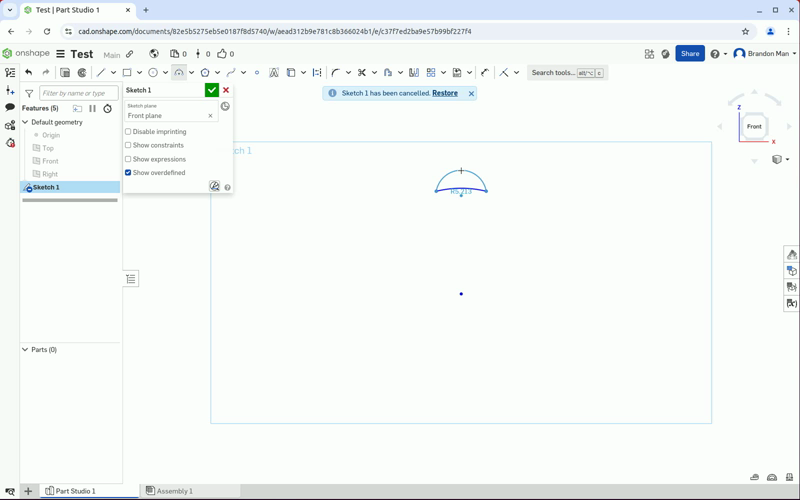
key(esc)
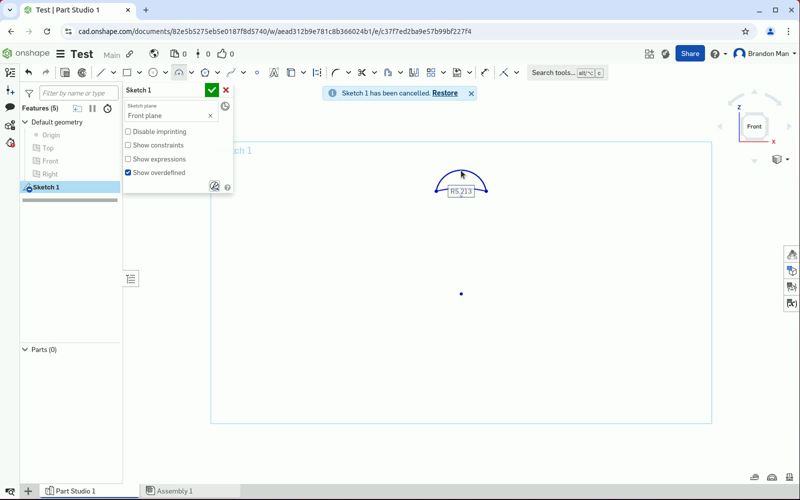
mouse_move(472, 188)
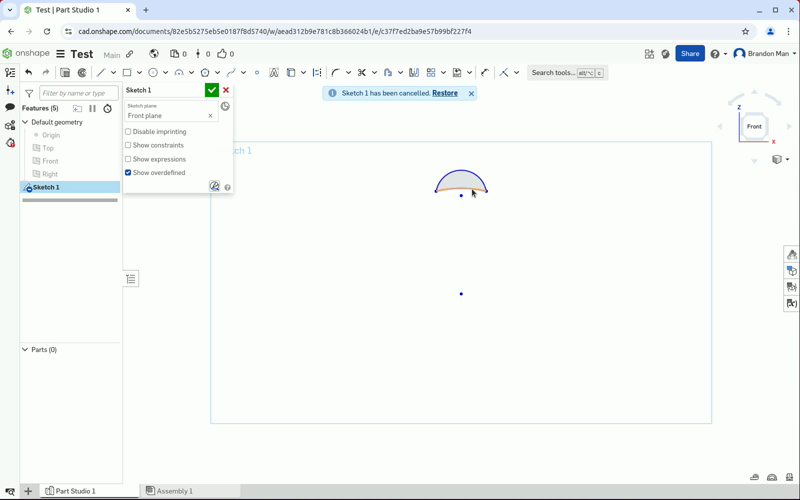
scroll(6)
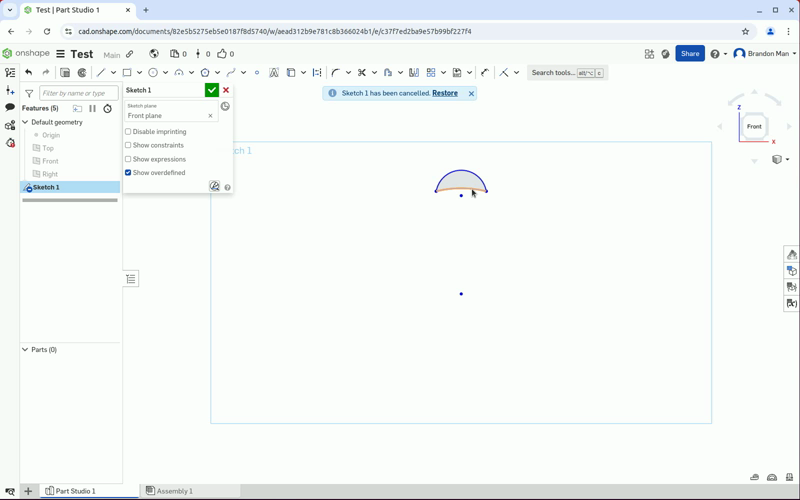
scroll(6)
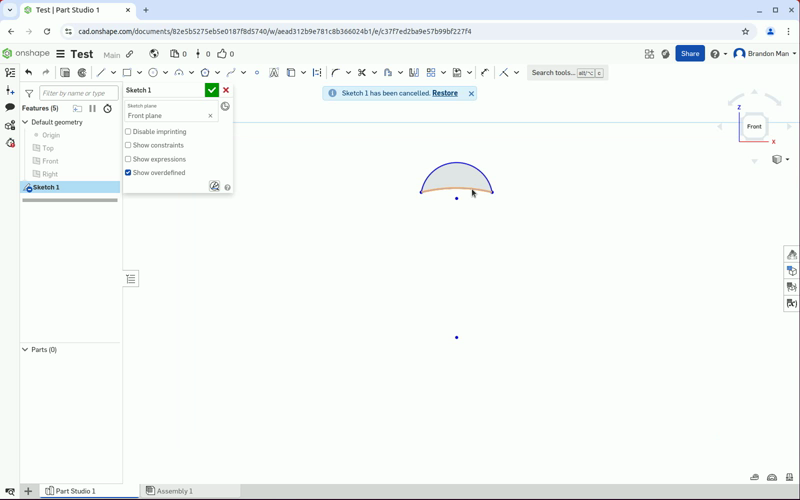
scroll(6)
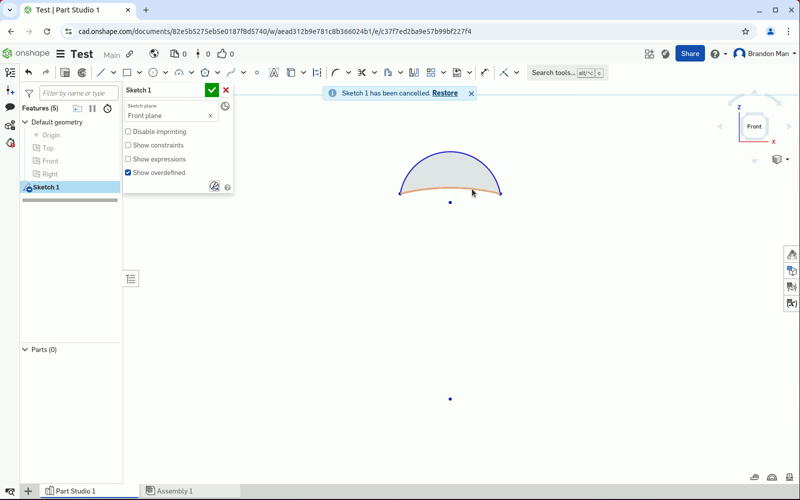
scroll(6)
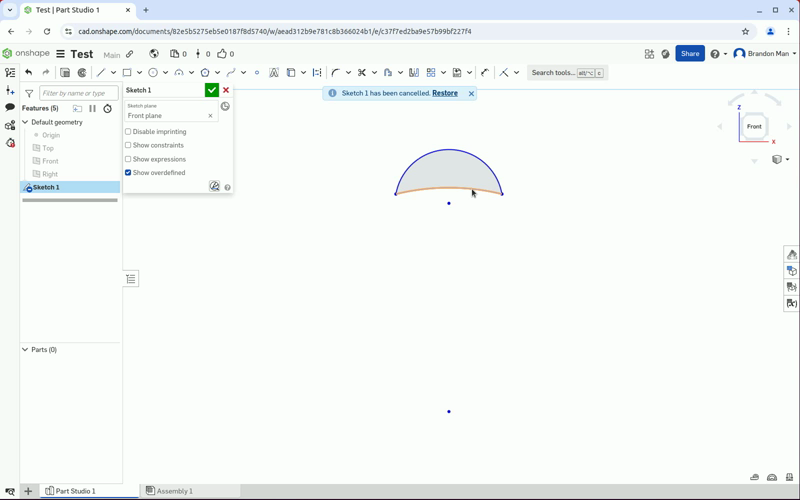
scroll(6)
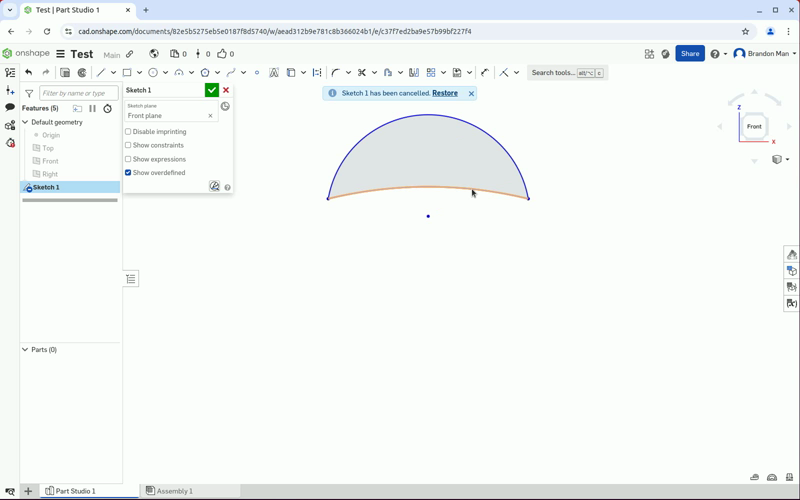
scroll(6)
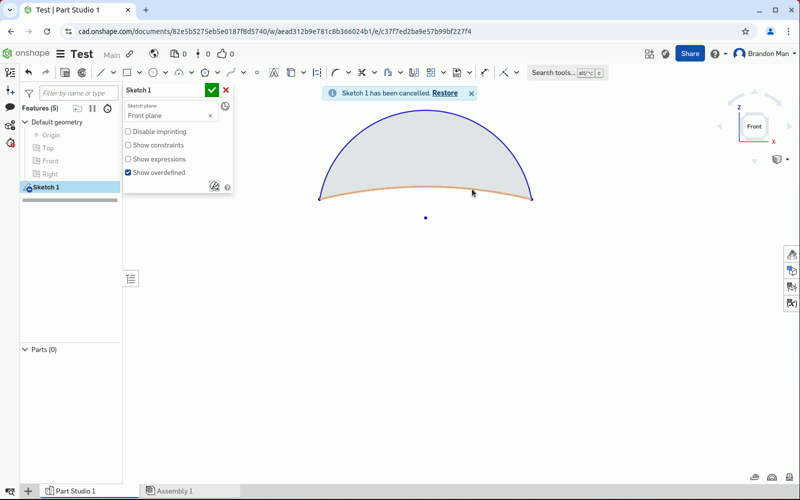
scroll(6)
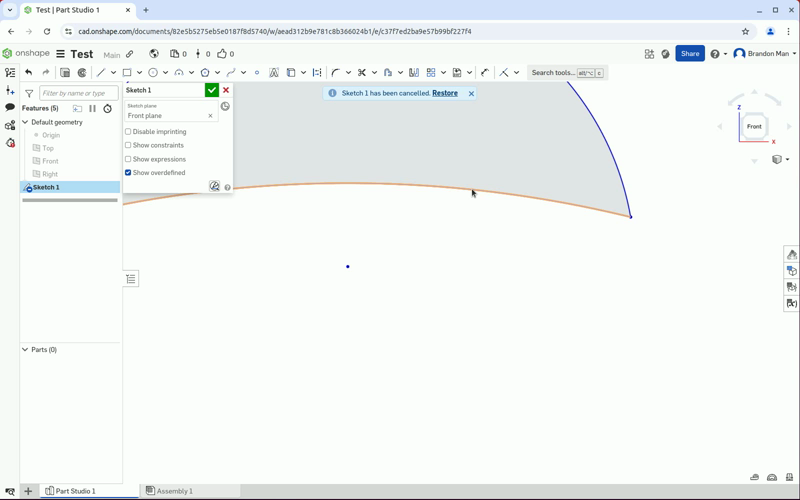
click(472, 188)
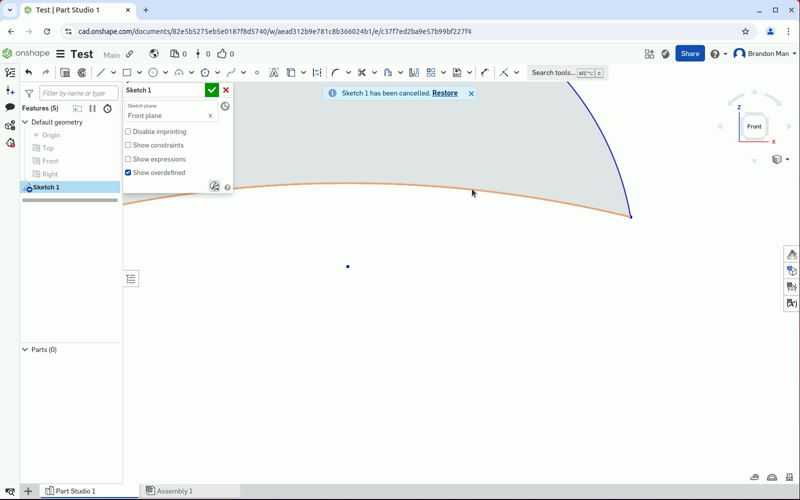
scroll(-6)
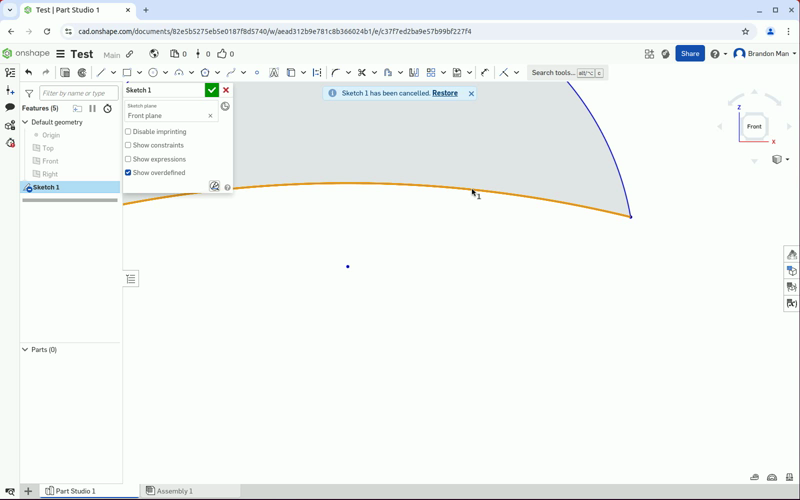
scroll(-6)
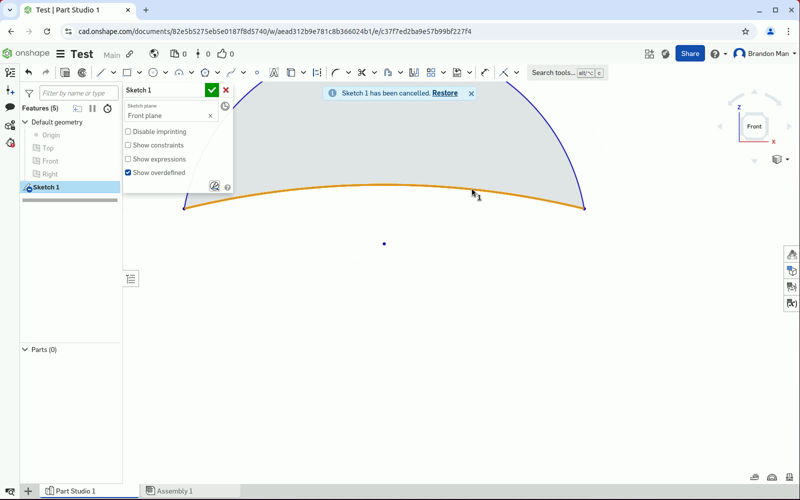
scroll(-6)
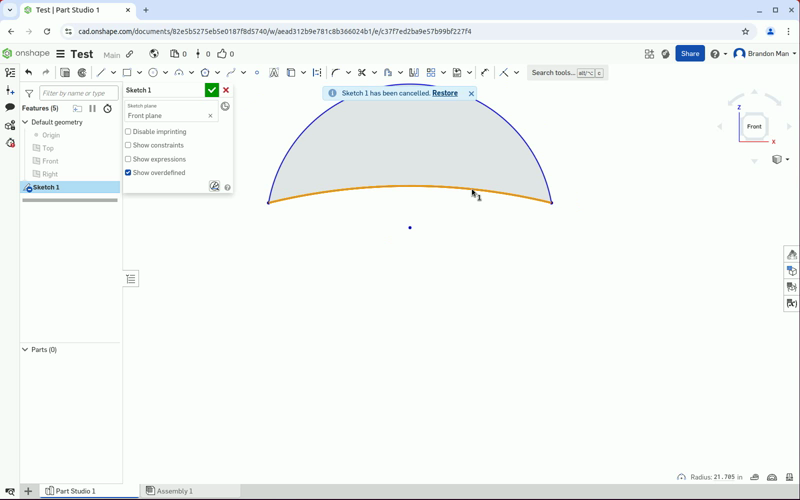
scroll(-6)
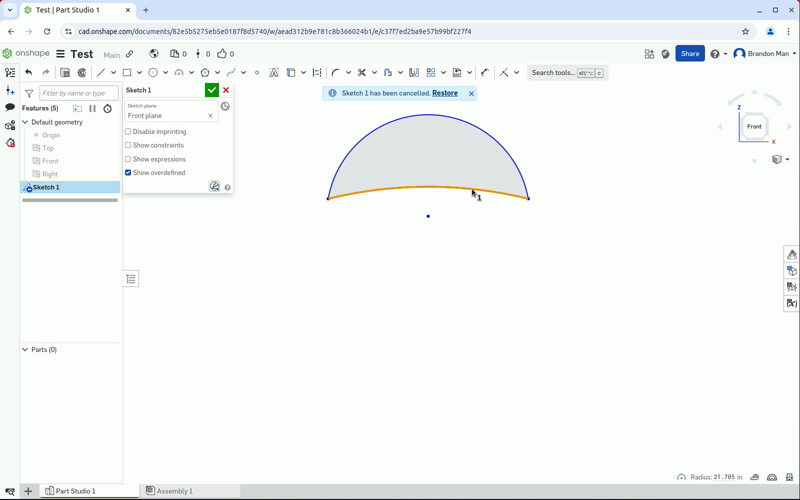
scroll(-6)
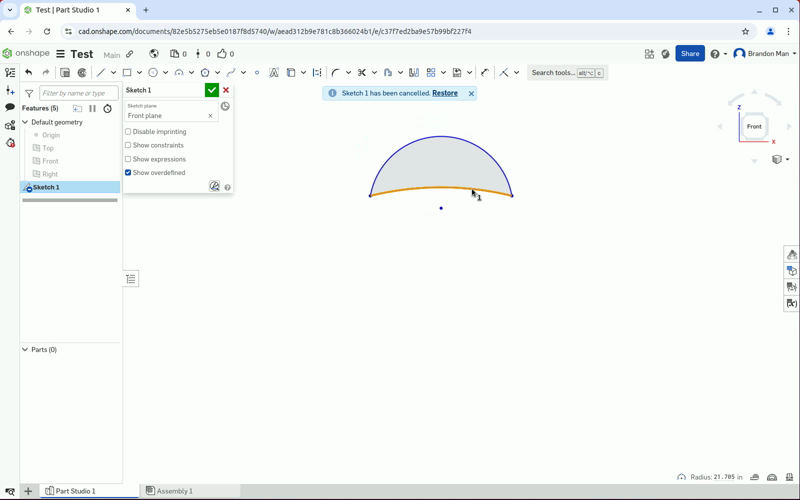
scroll(-6)
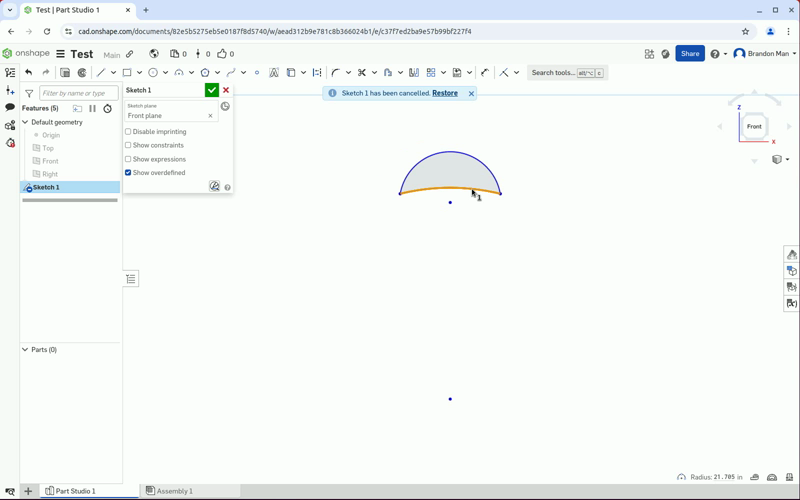
scroll(-6)
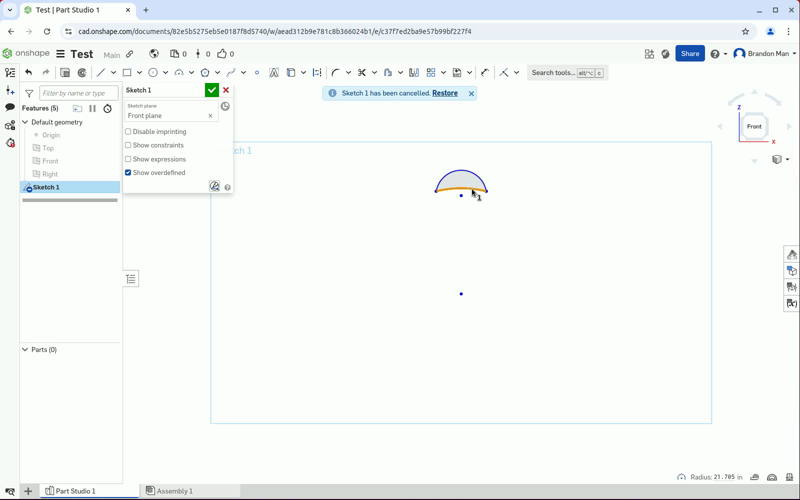
mouse_move(73, 352)
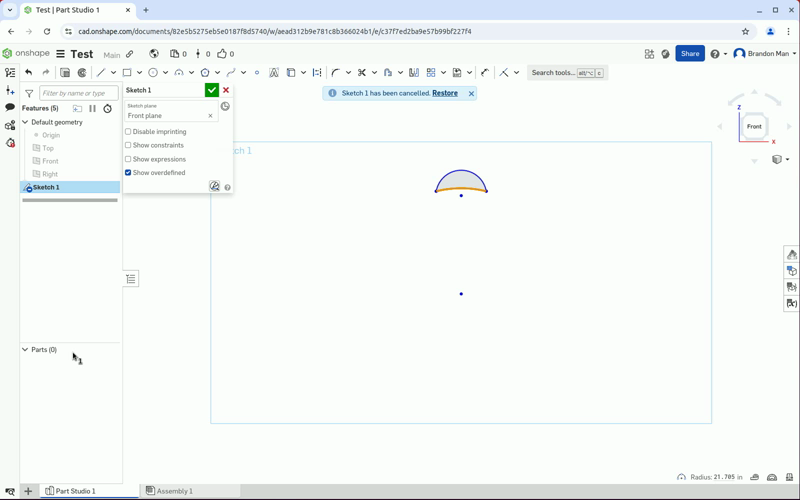
key(shift+y)
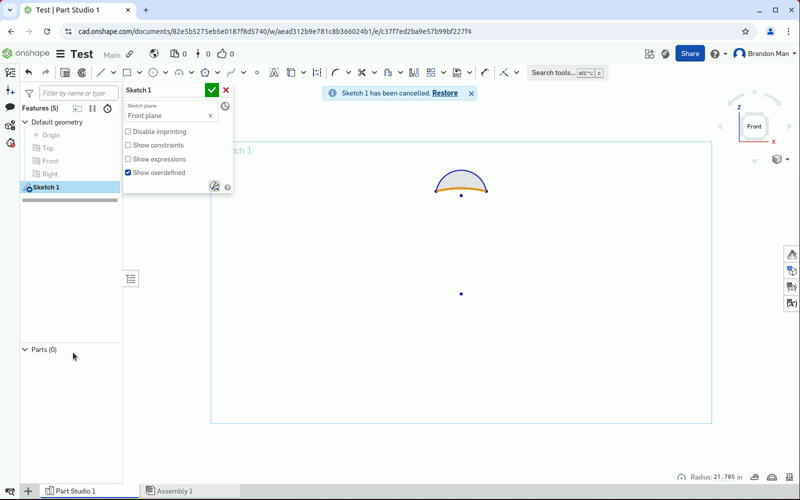
key(shift+e)
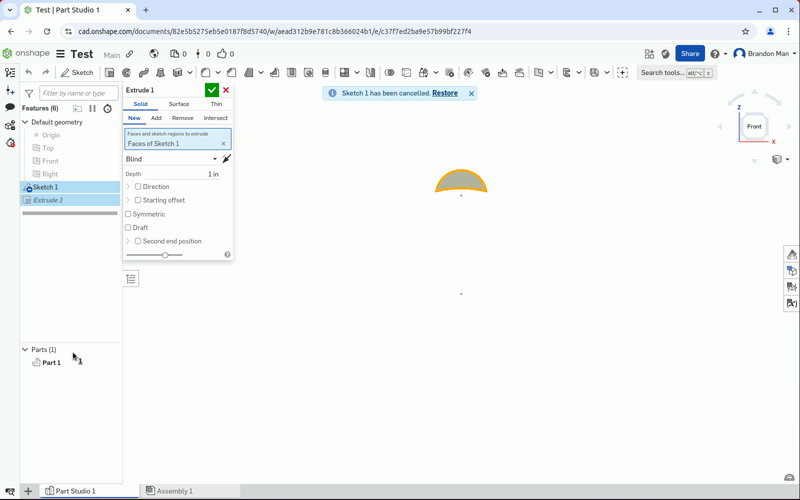
mouse_move(143, 106)
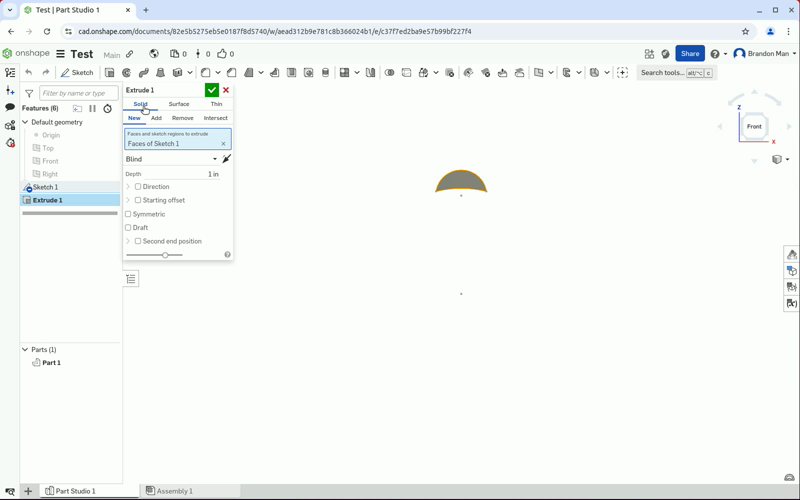
click(143, 106)
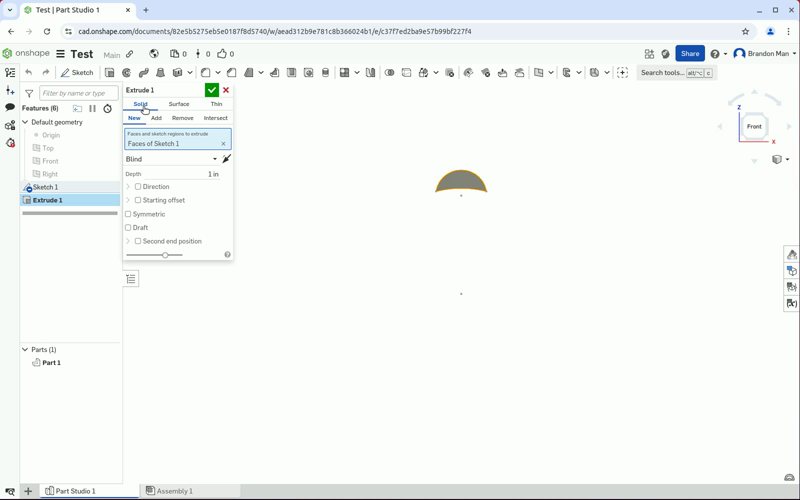
mouse_move(137, 120)
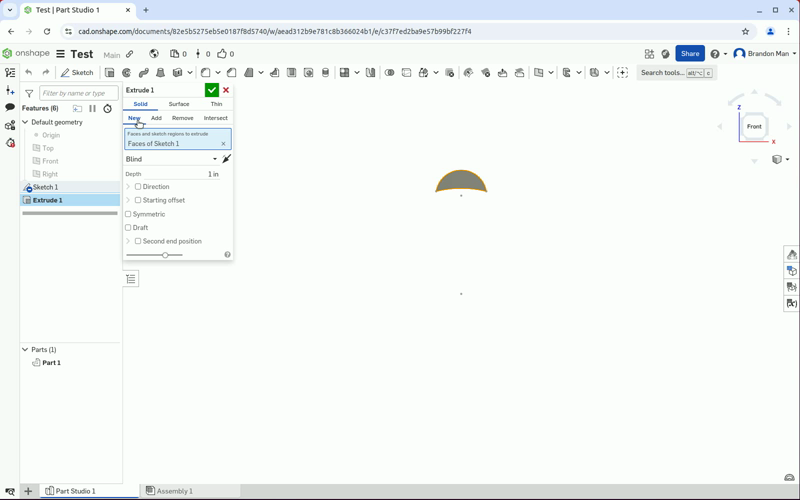
click(137, 120)
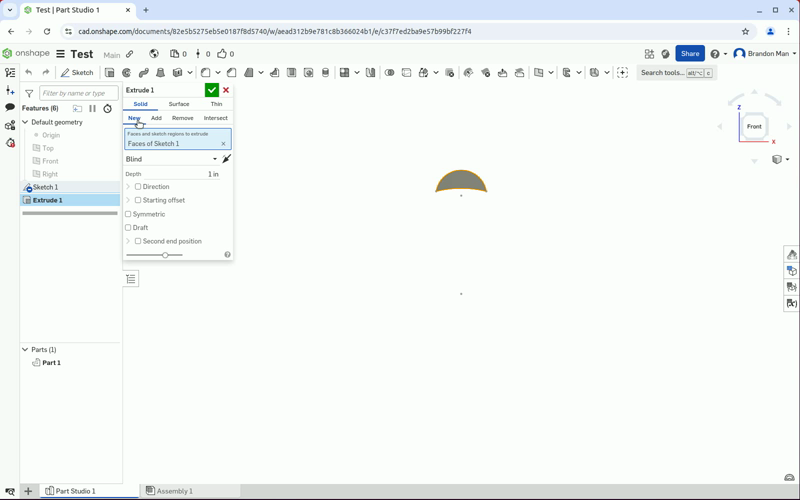
key(tab, 4)
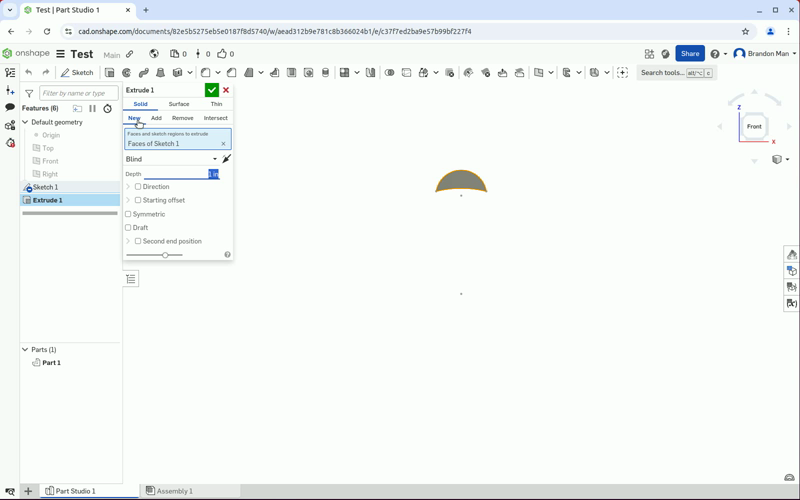
text(11.795)
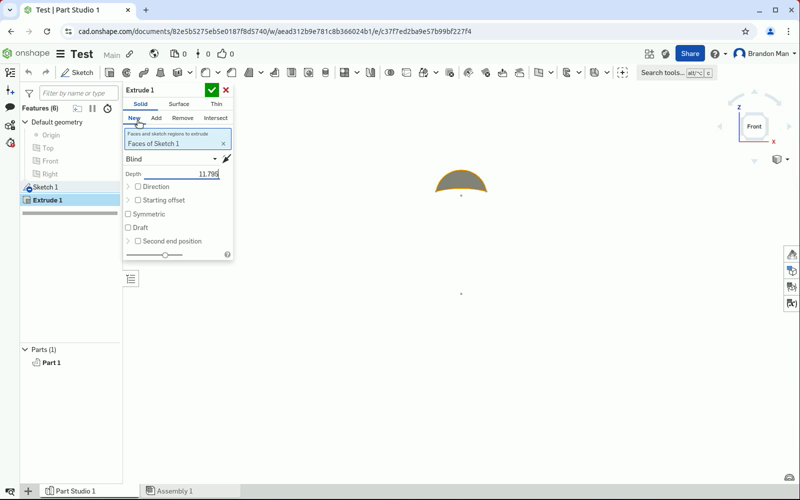
key(enter)
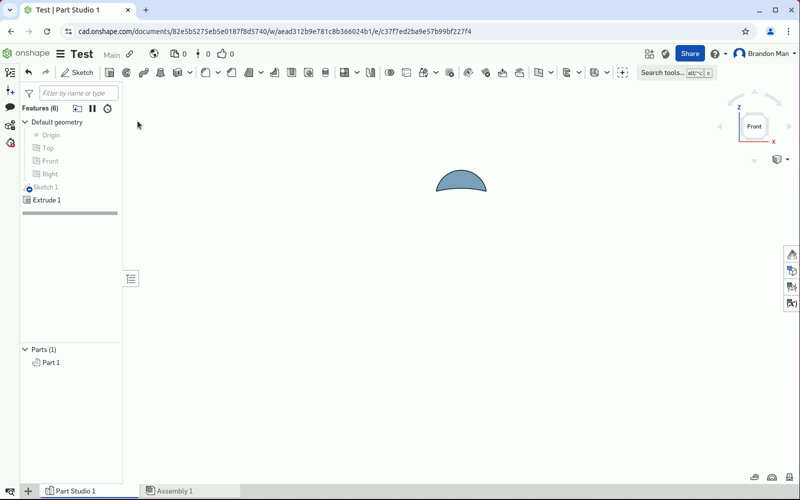
key(shift+h)
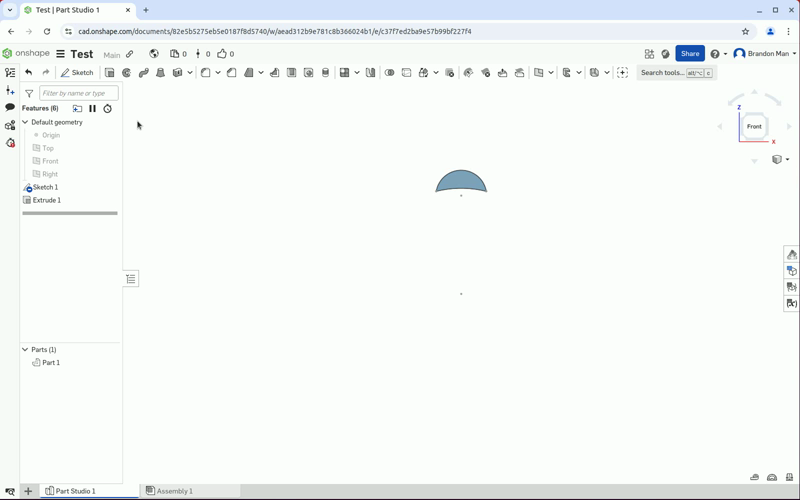
key(shift+h)
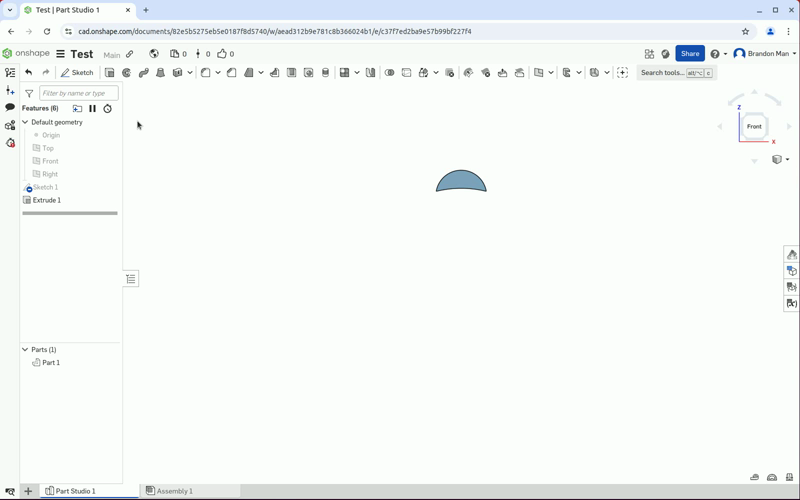
mouse_move(73, 189)
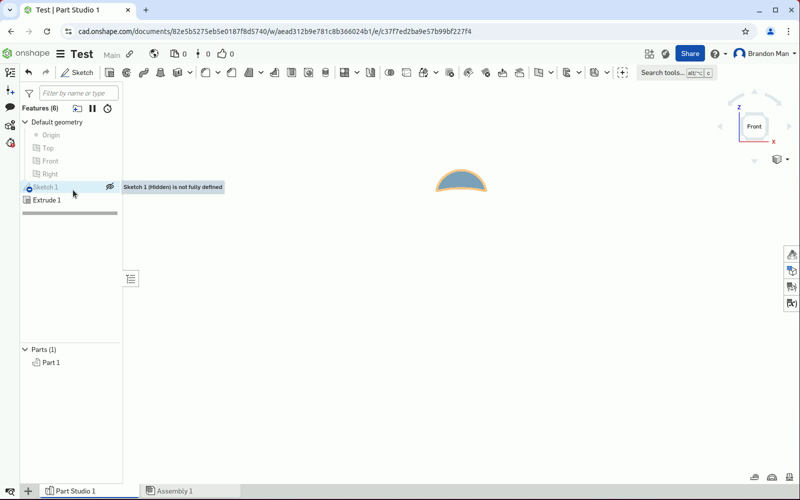
click(73, 189)
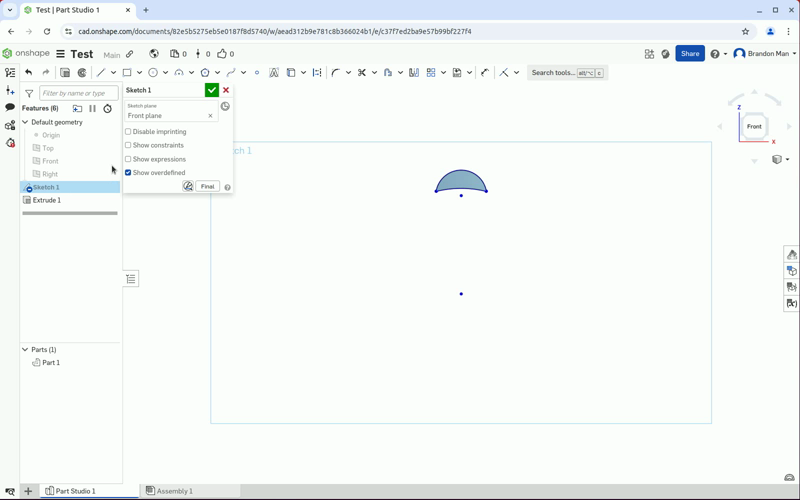
mouse_move(229, 92)
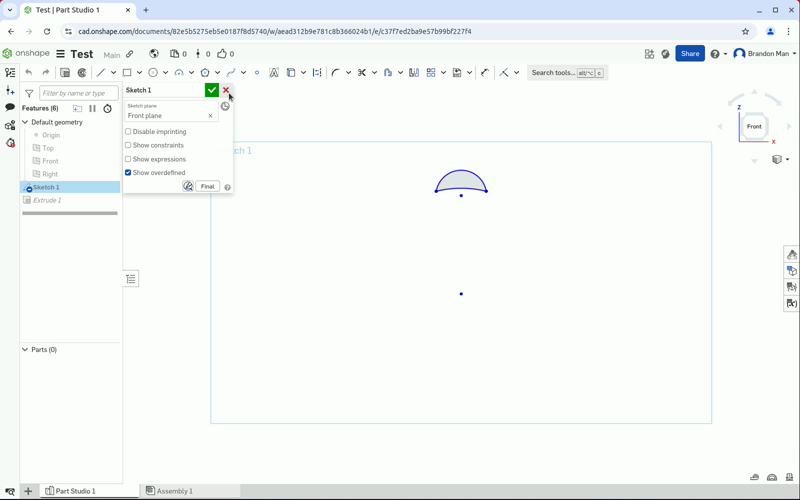
click(229, 92)
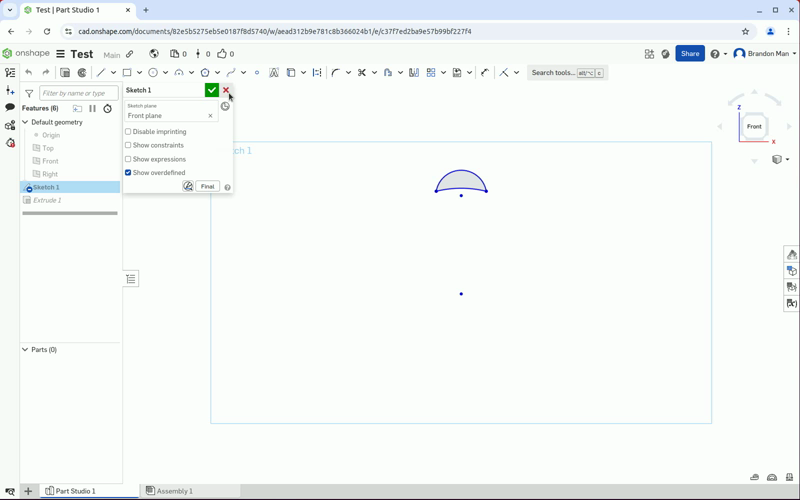
key(shift+s)
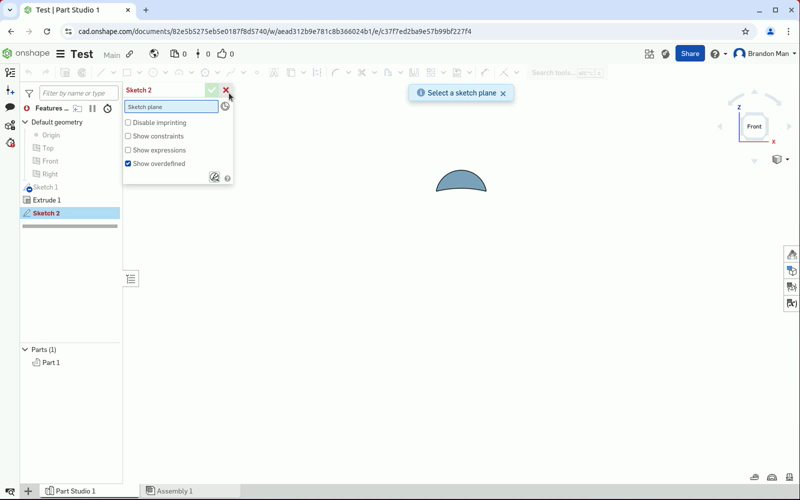
mouse_move(73, 163)
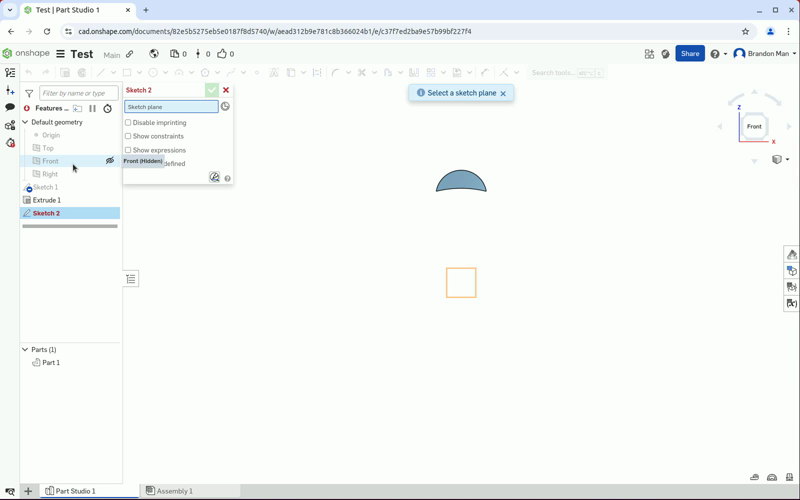
click(73, 163)
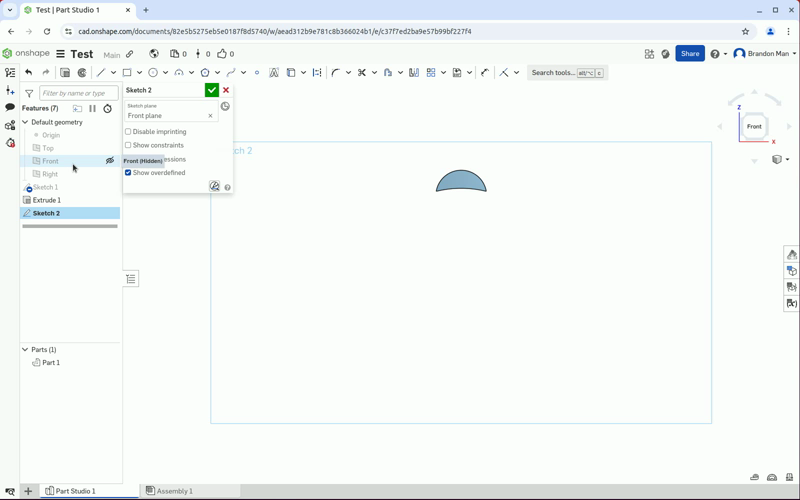
mouse_move(73, 352)
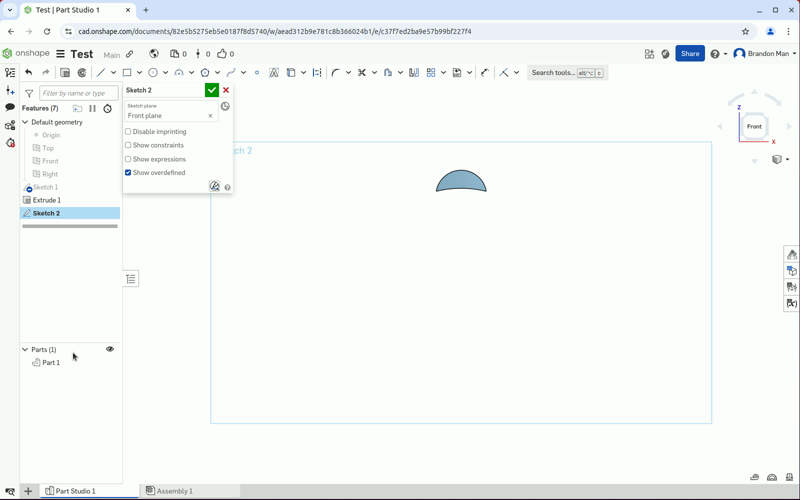
key(y)
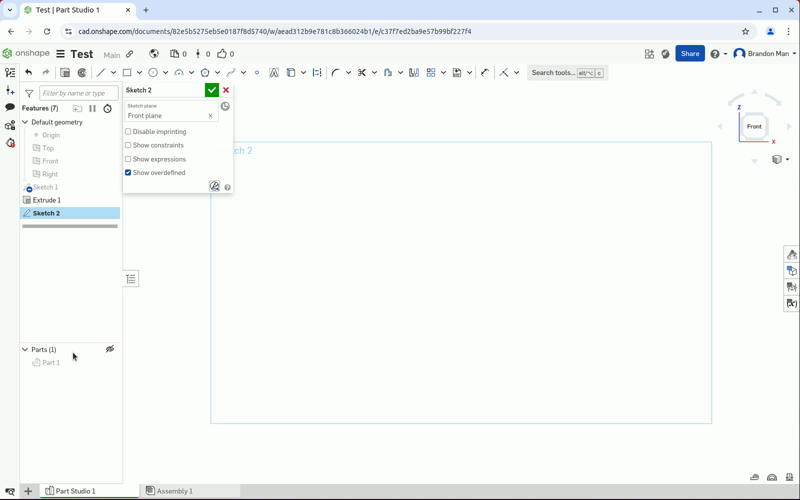
key(a)
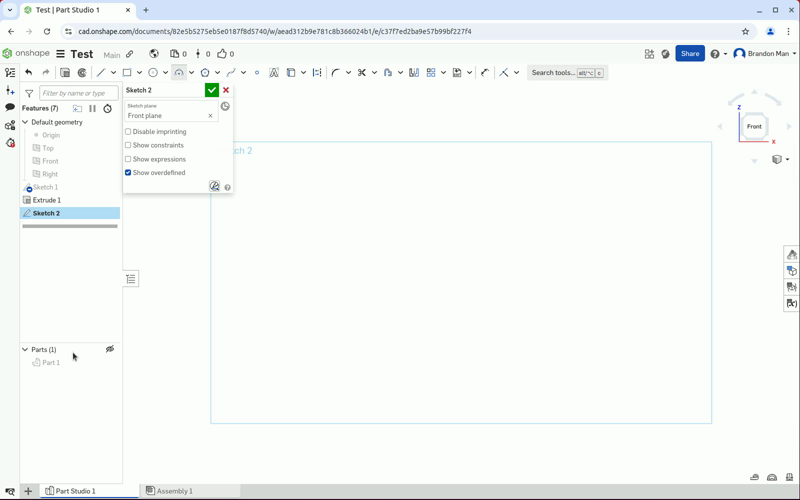
key_down(shift)
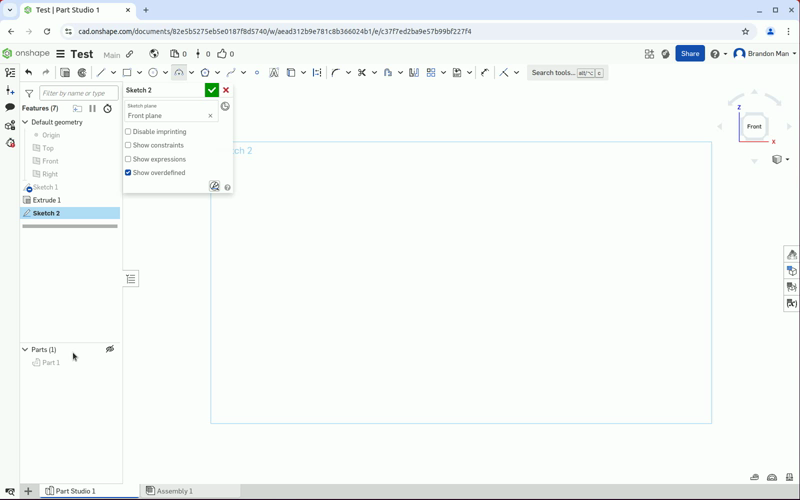
mouse_move(437, 374)
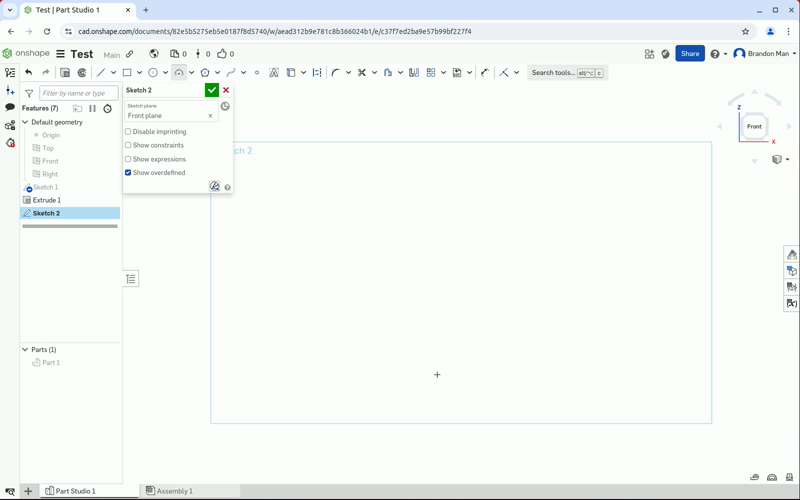
click(437, 374)
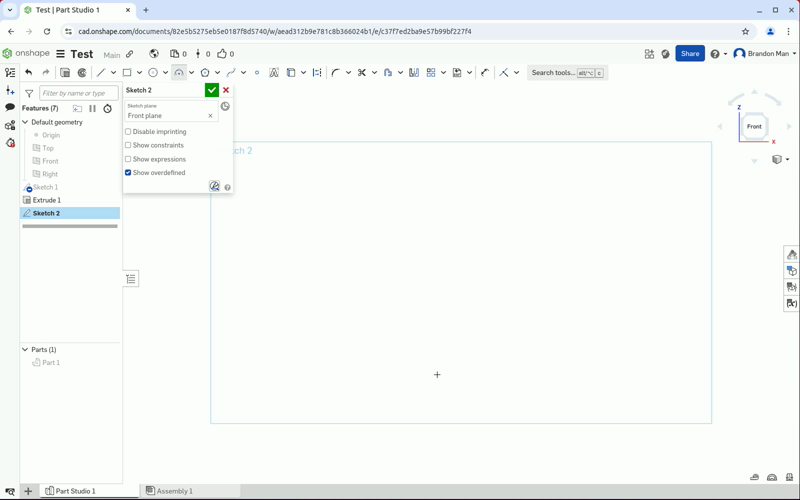
key_up(shift)
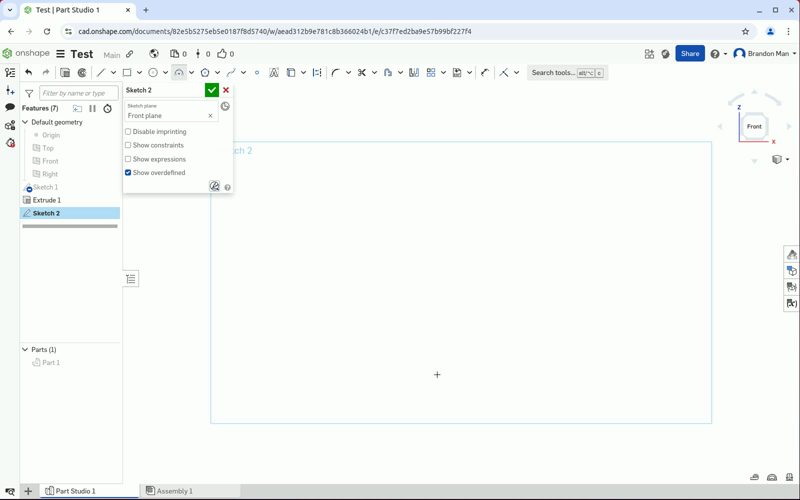
key_down(shift)
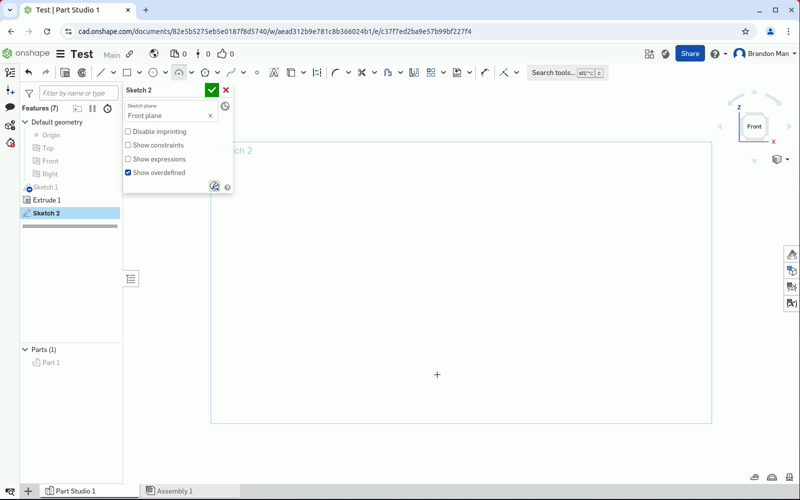
mouse_move(484, 374)
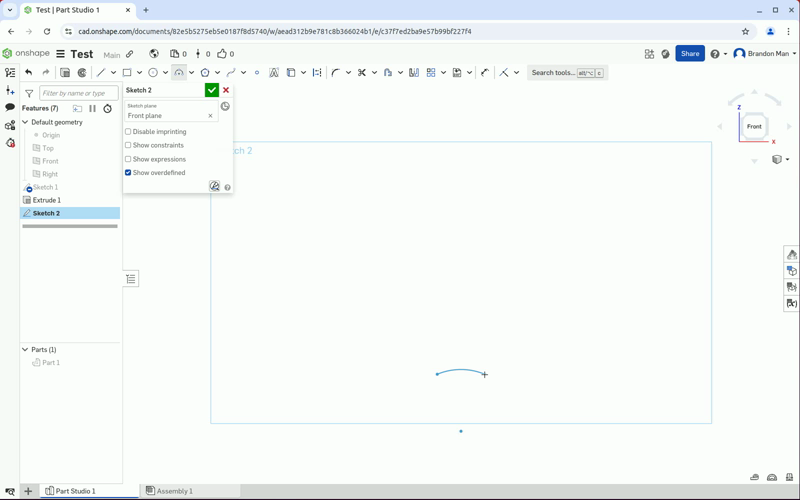
click(484, 374)
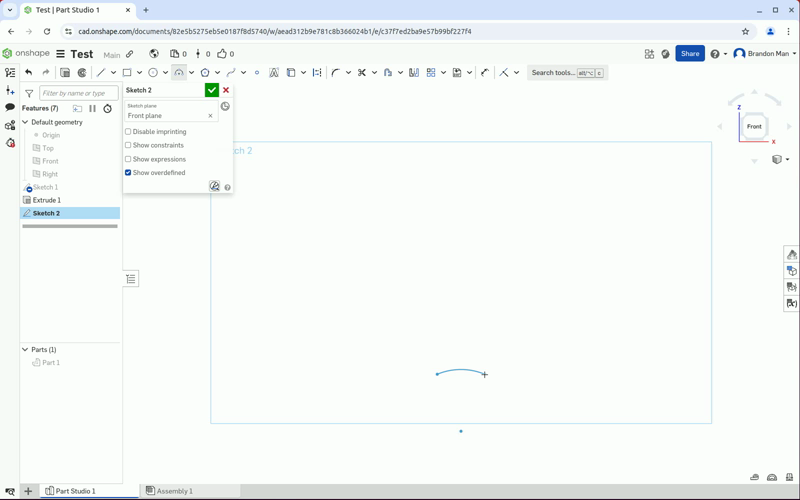
mouse_move(461, 390)
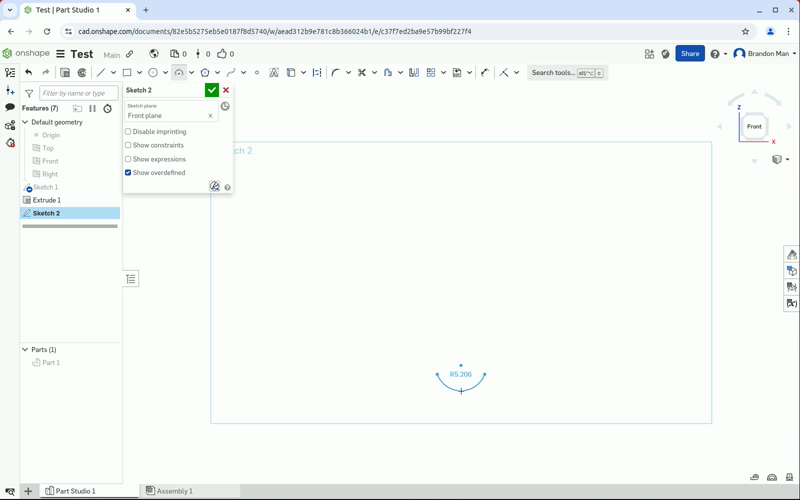
click(461, 390)
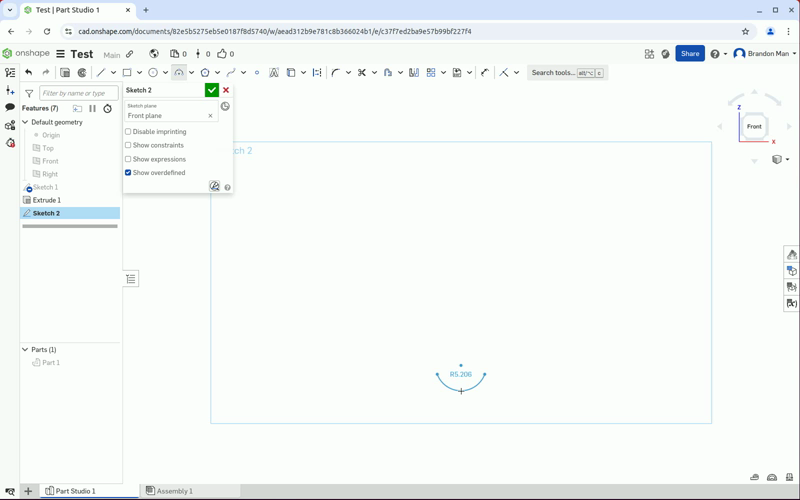
key_up(shift)
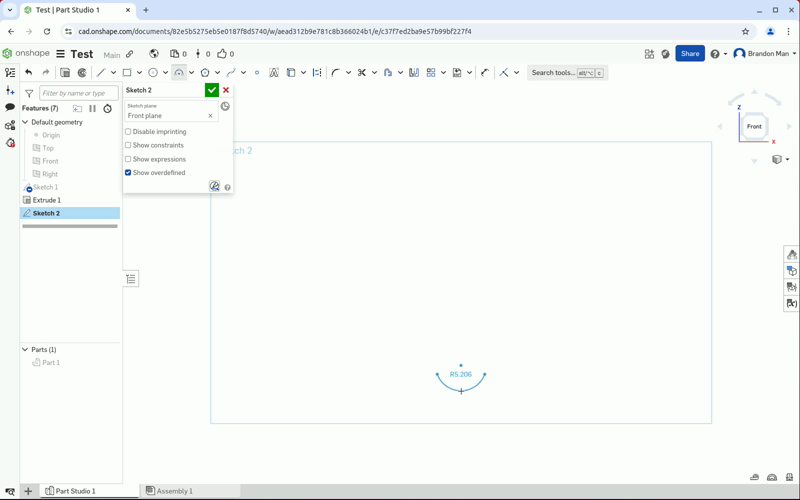
mouse_move(484, 374)
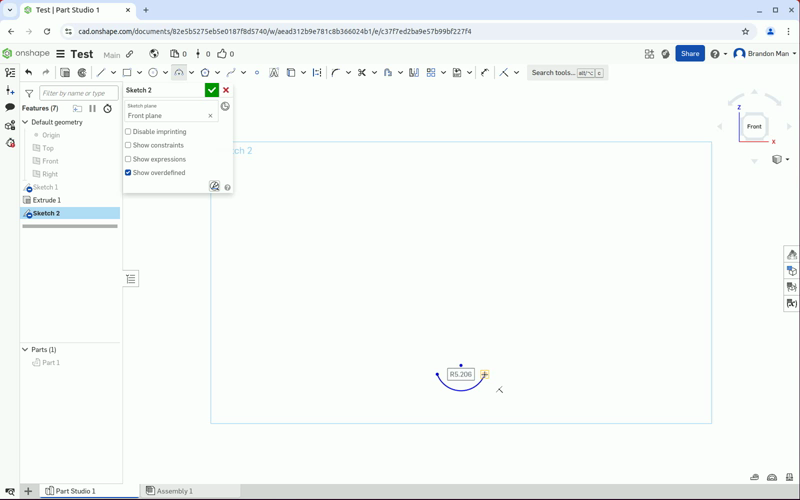
click(484, 374)
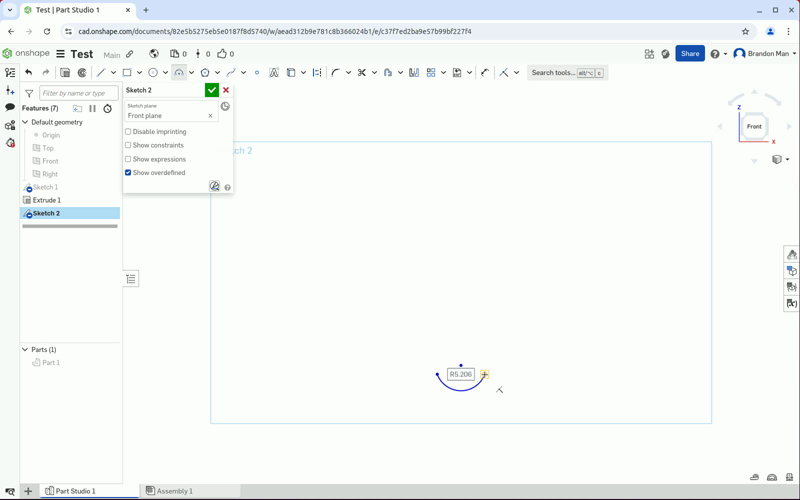
mouse_move(437, 374)
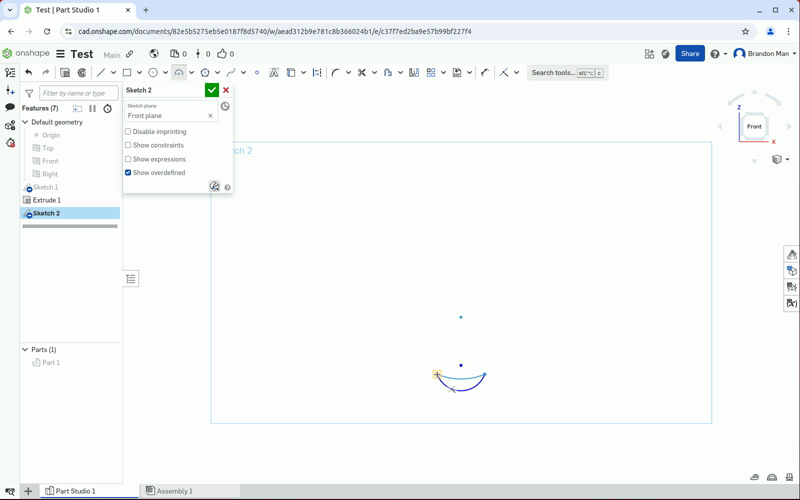
click(437, 374)
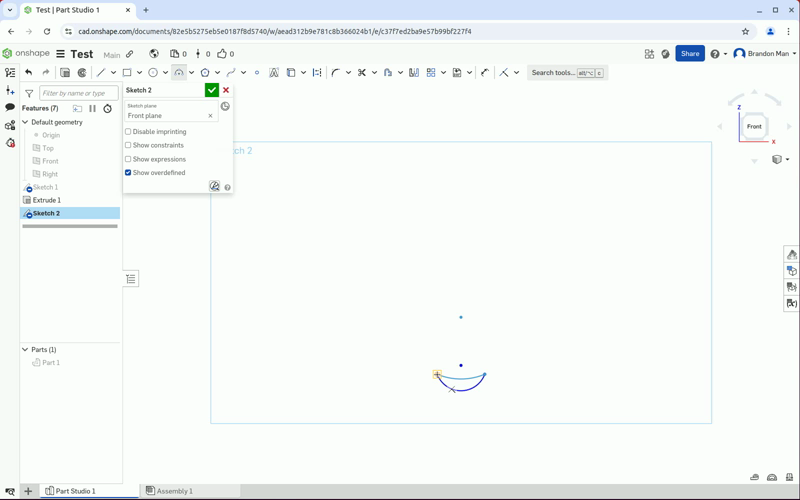
key_down(shift)
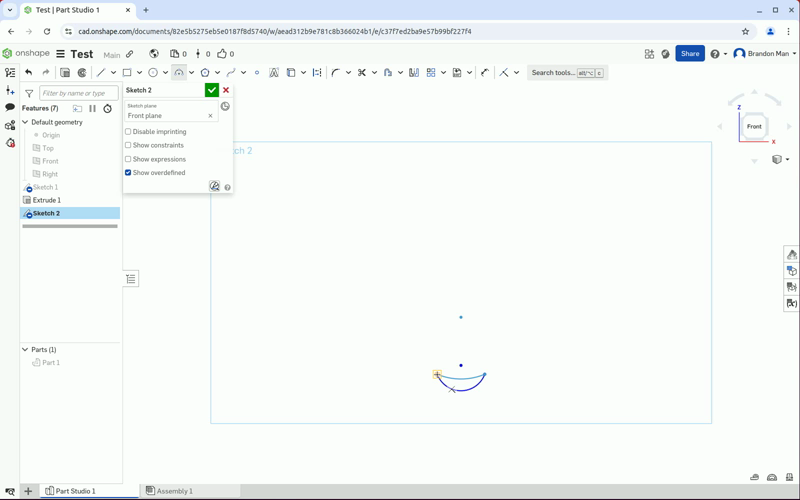
mouse_move(461, 377)
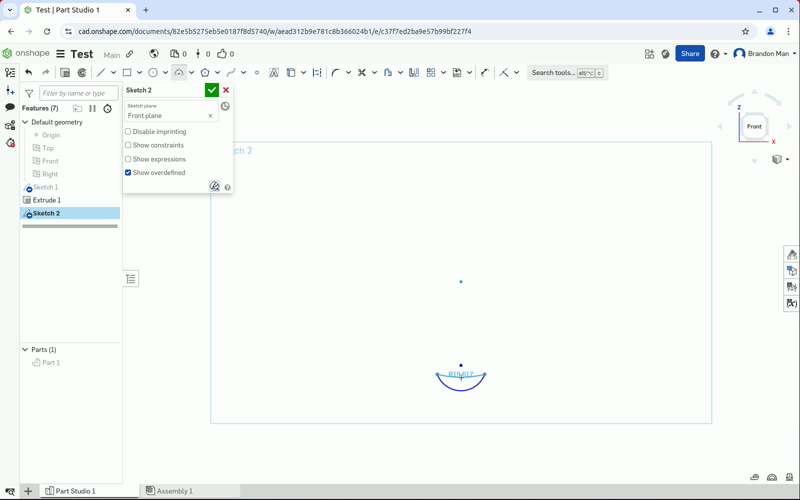
click(461, 377)
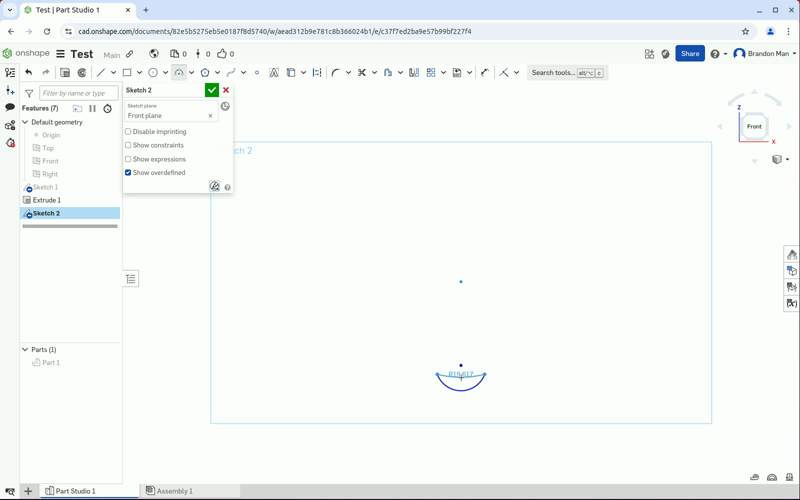
key_up(shift)
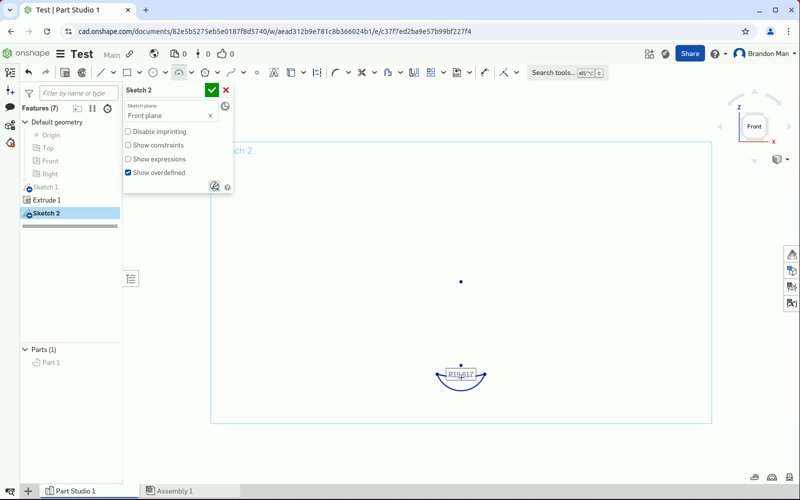
key(esc)
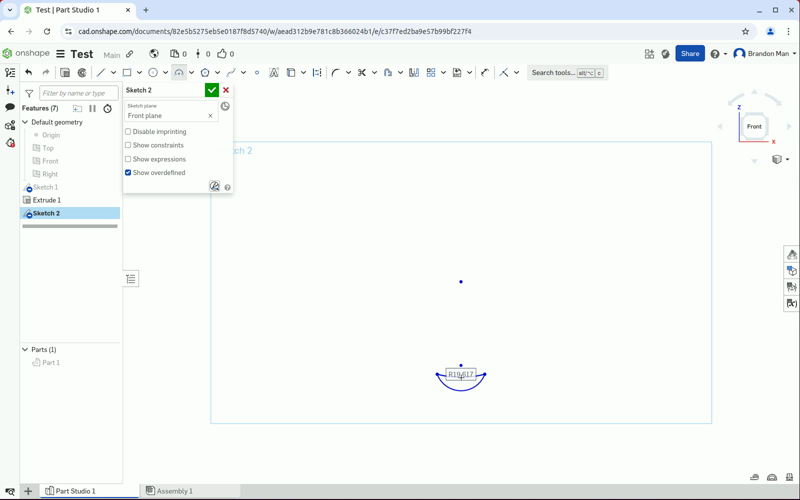
mouse_move(460, 377)
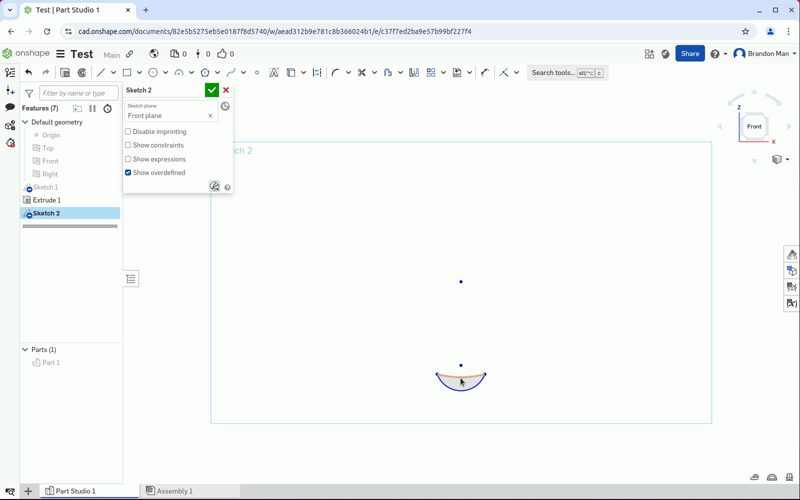
scroll(6)
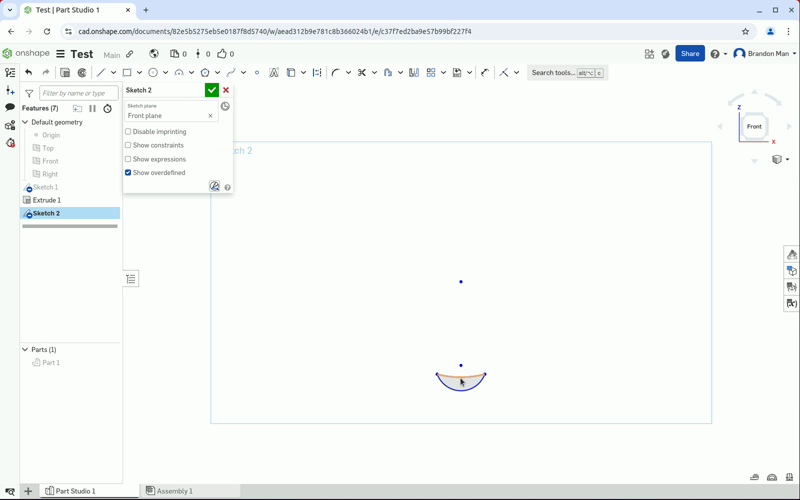
scroll(6)
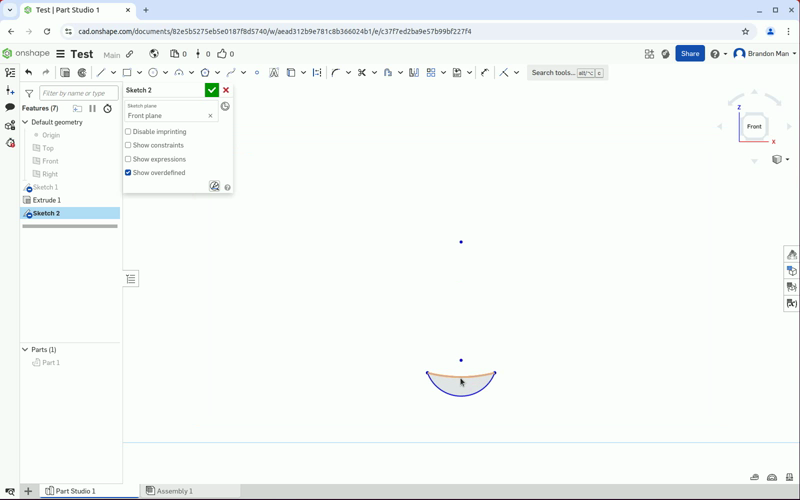
scroll(6)
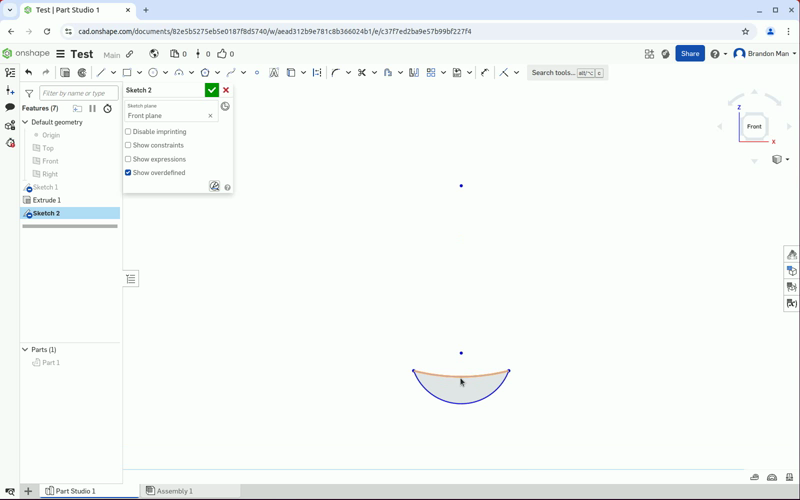
scroll(6)
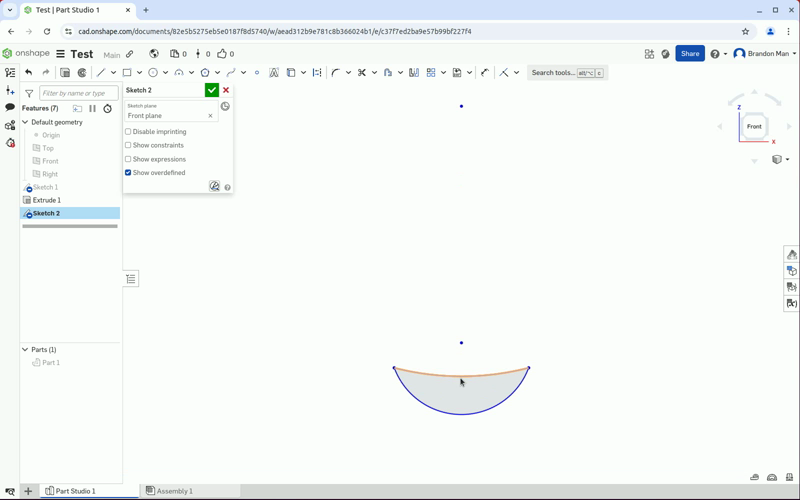
scroll(6)
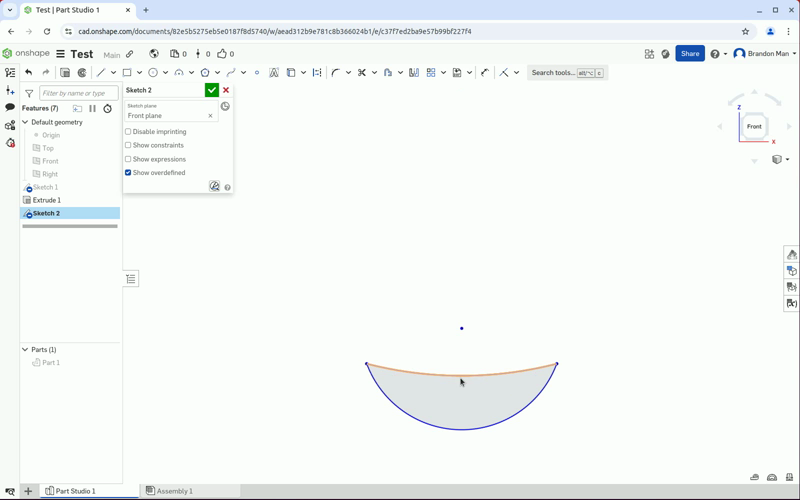
scroll(6)
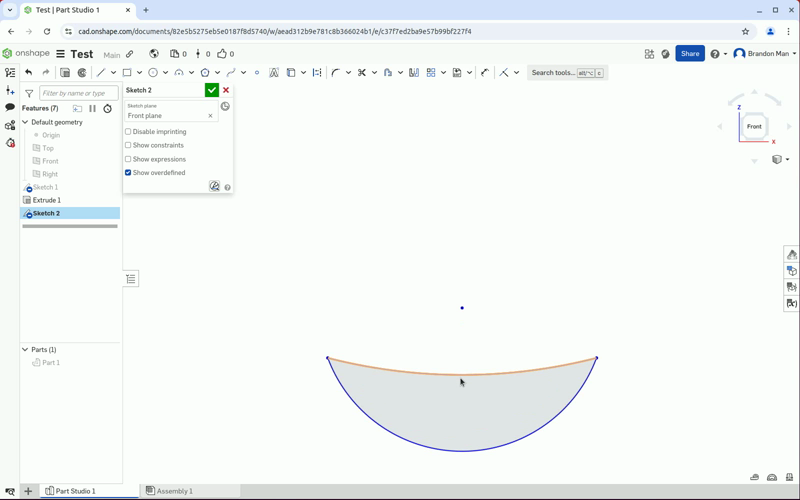
scroll(6)
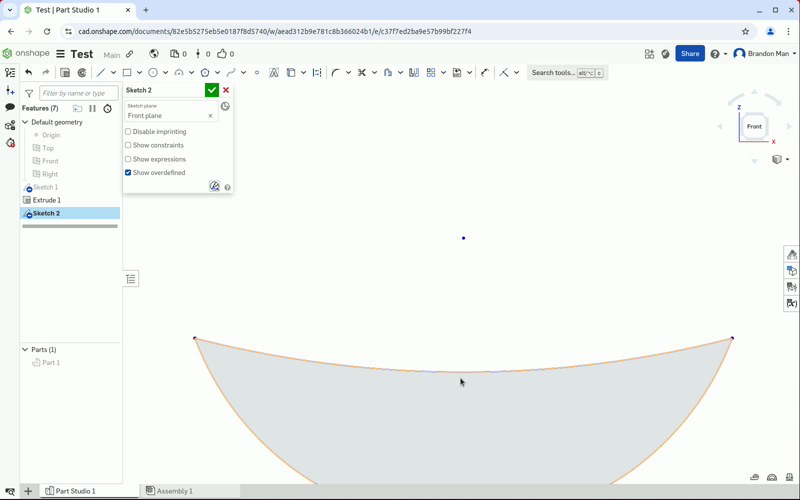
click(460, 377)
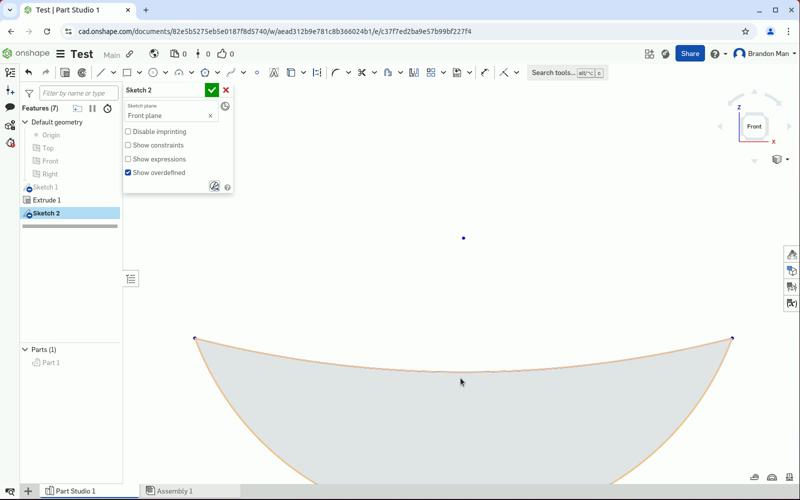
scroll(-6)
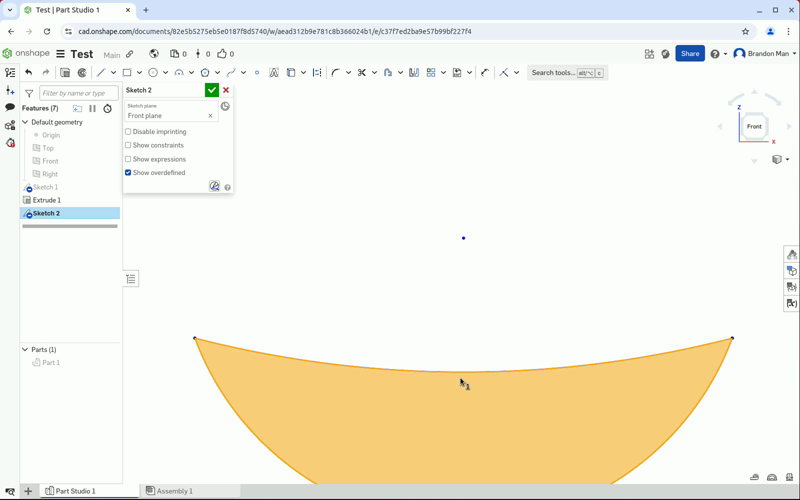
scroll(-6)
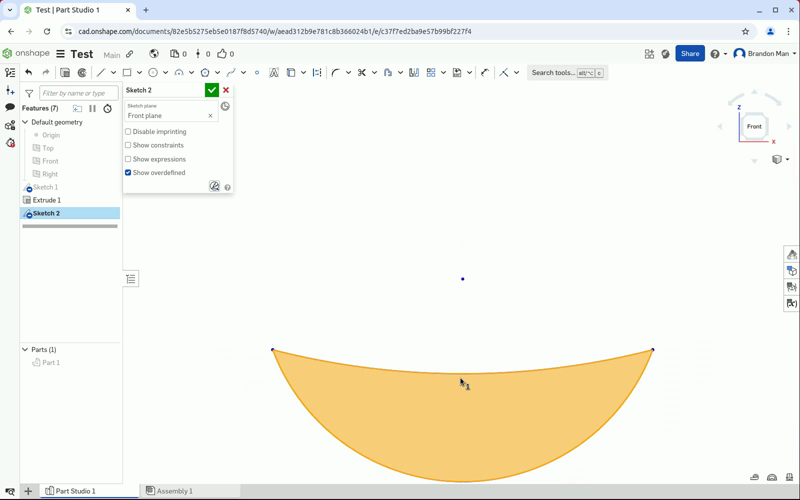
scroll(-6)
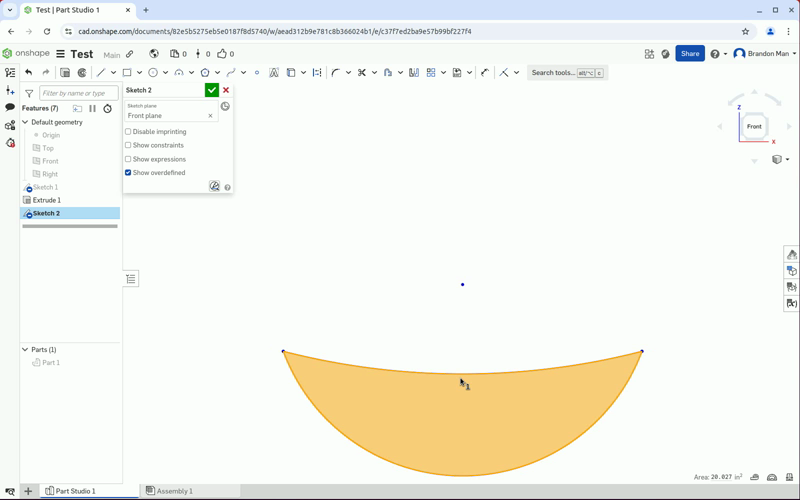
scroll(-6)
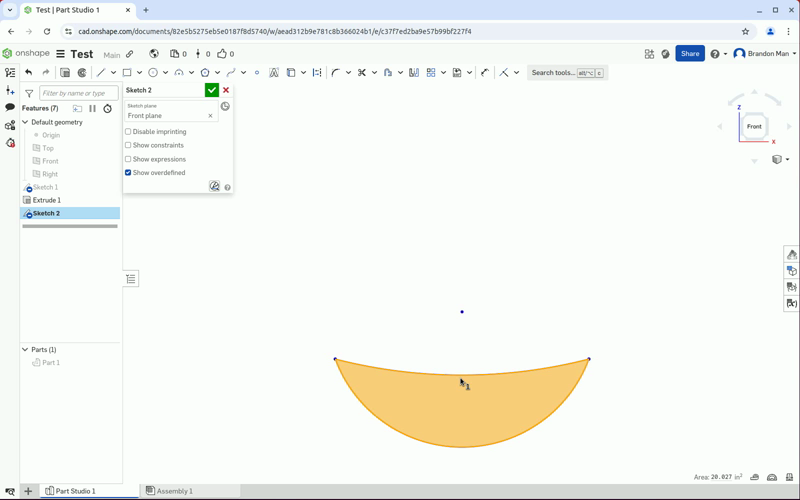
scroll(-6)
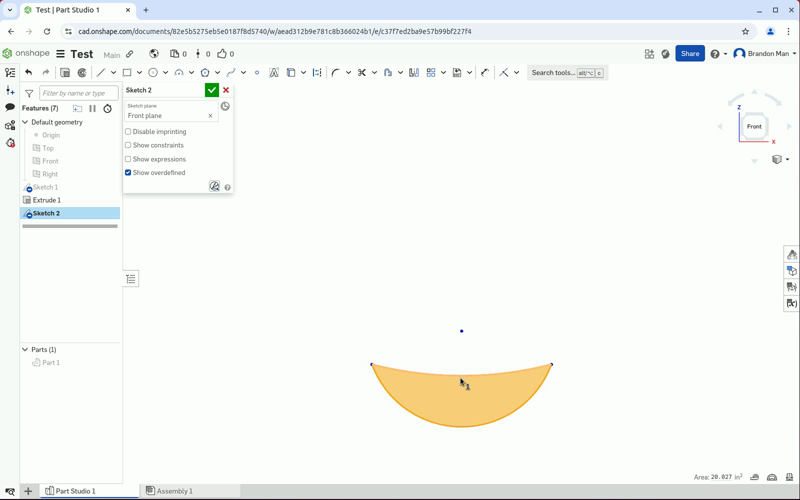
scroll(-6)
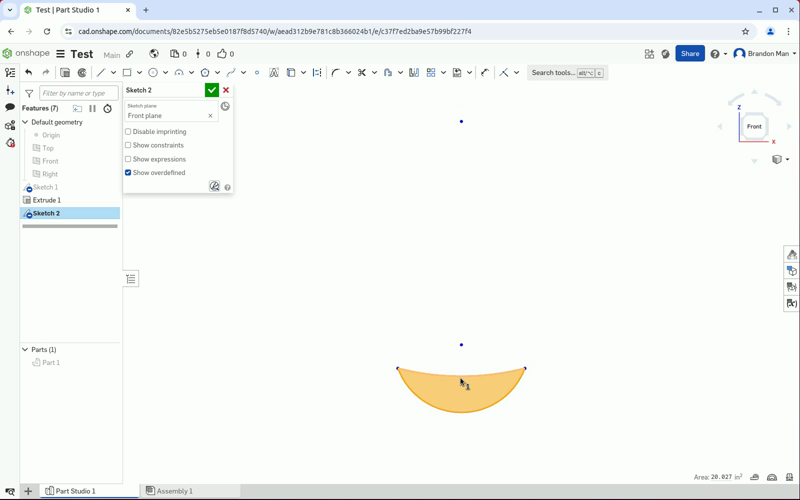
scroll(-6)
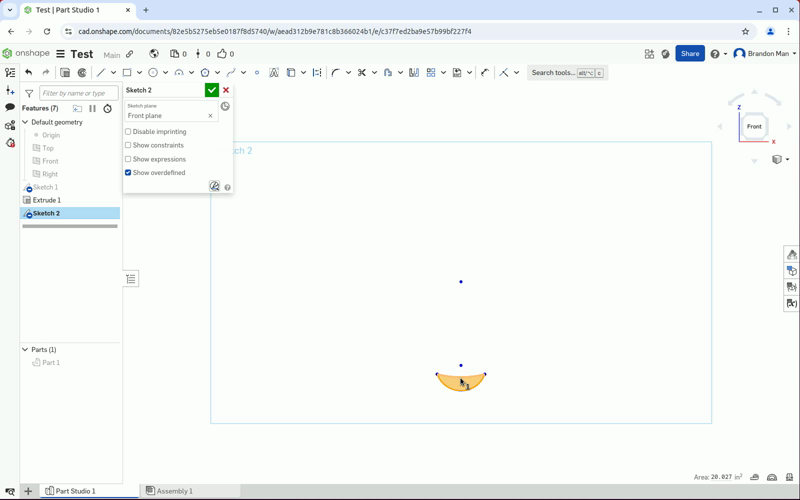
mouse_move(73, 352)
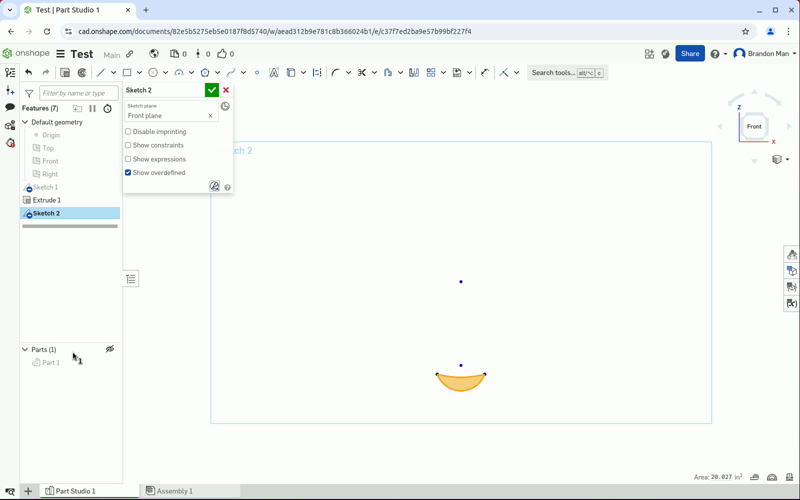
key(shift+y)
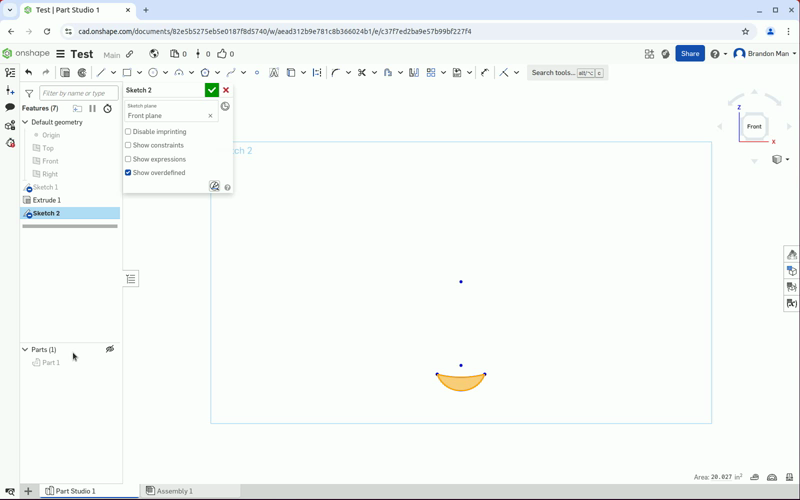
key(shift+e)
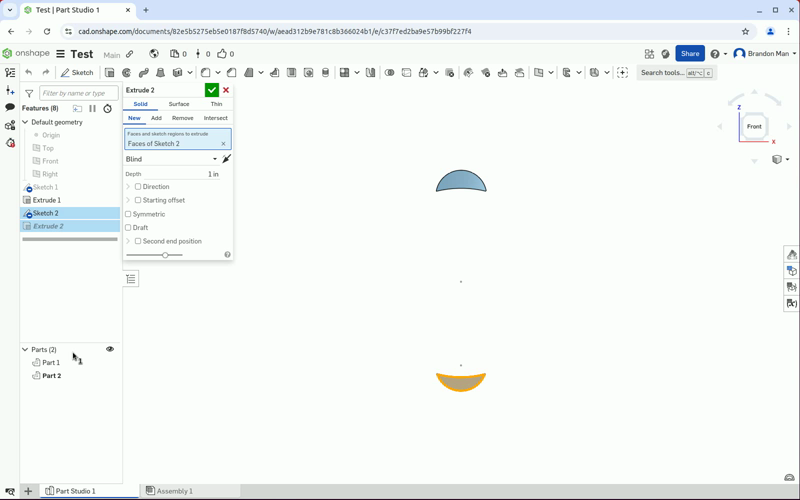
mouse_move(143, 106)
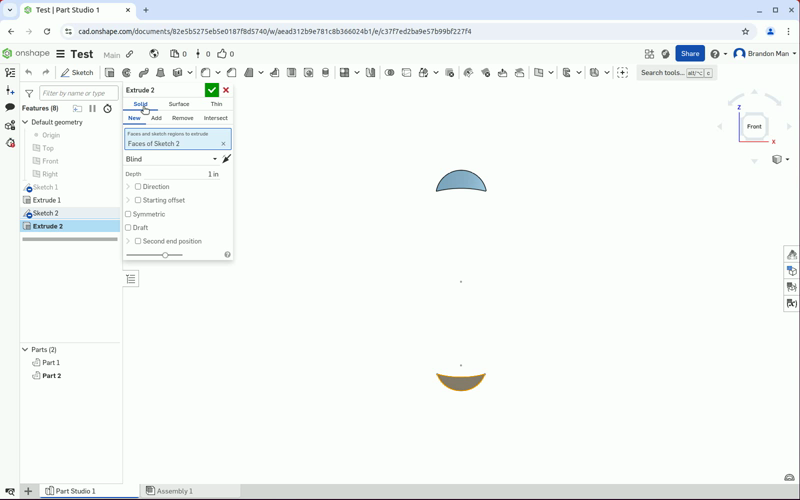
click(143, 106)
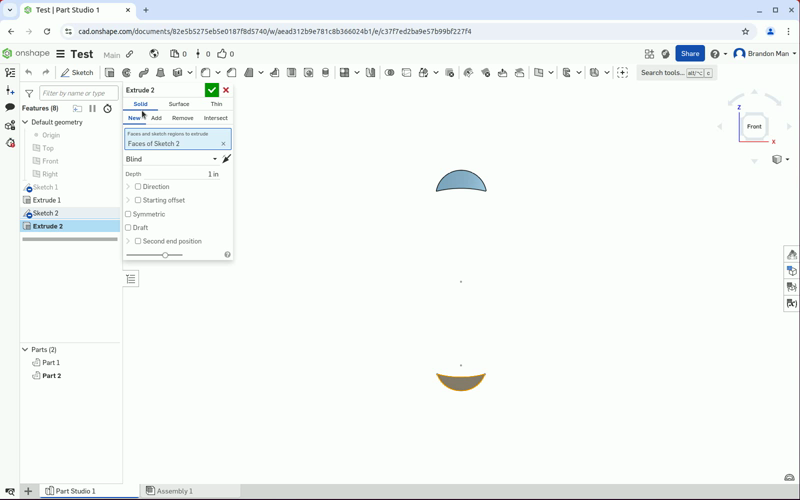
mouse_move(137, 120)
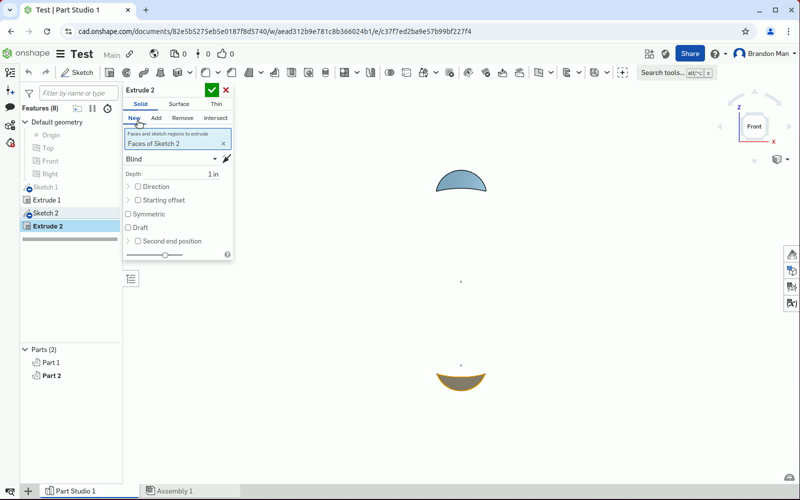
click(137, 120)
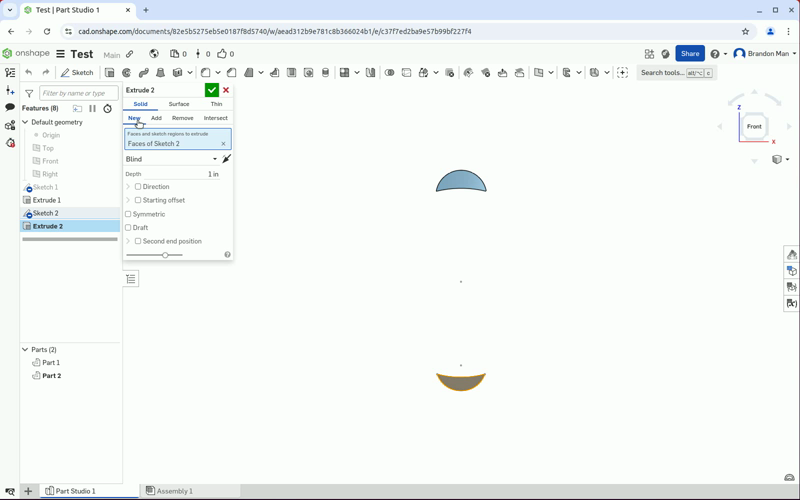
key(tab, 4)
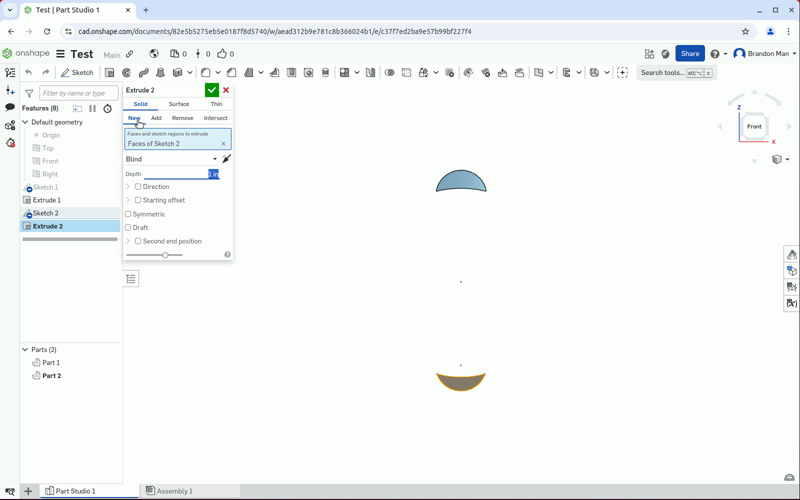
text(11.795)
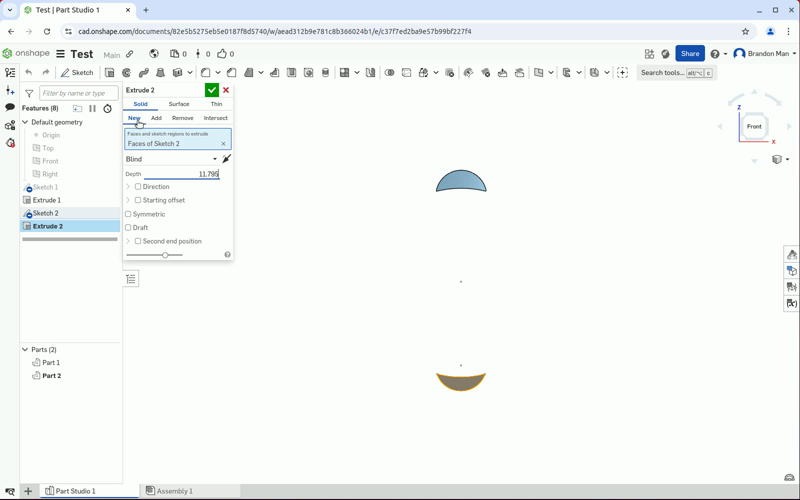
key(enter)
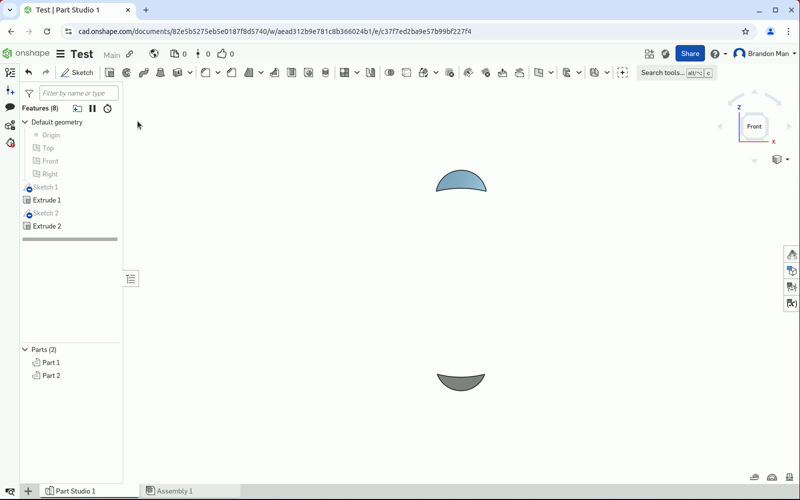
key(shift+h)
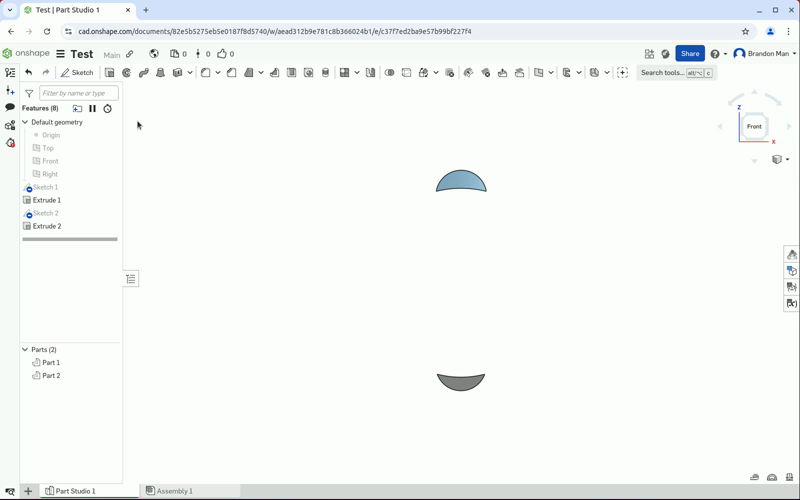
key(shift+h)
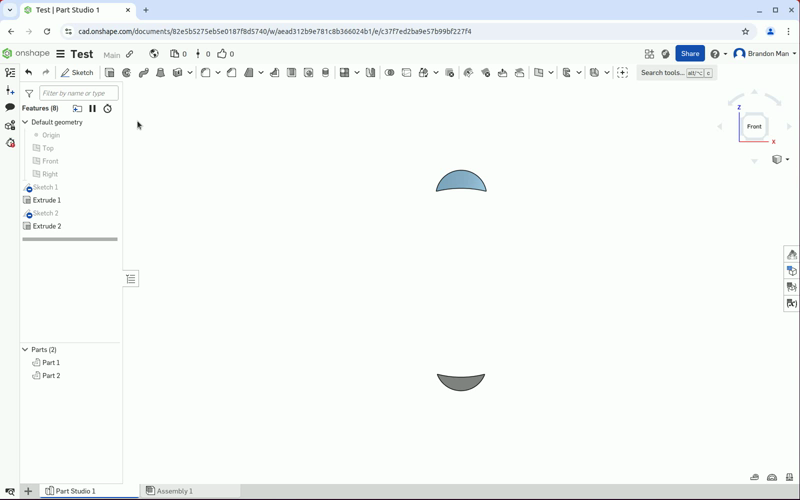
mouse_move(73, 189)
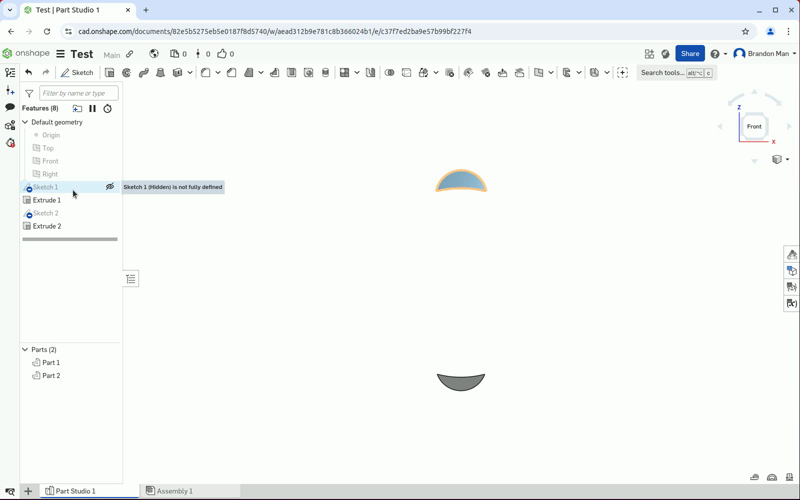
click(73, 189)
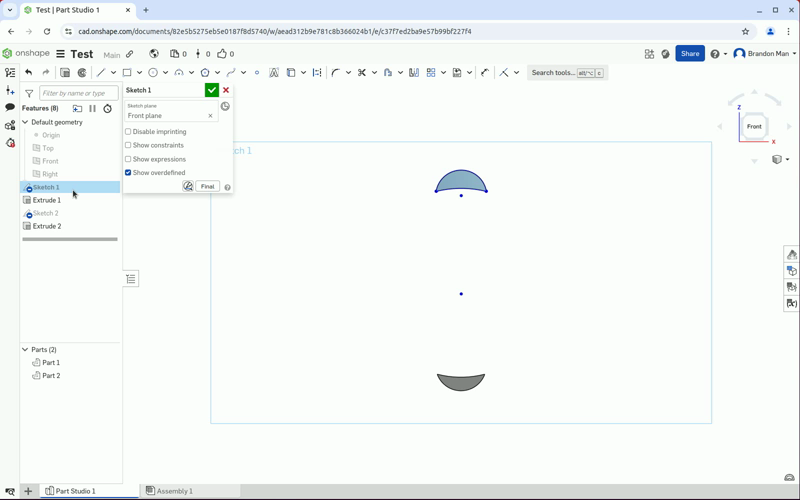
mouse_move(229, 92)
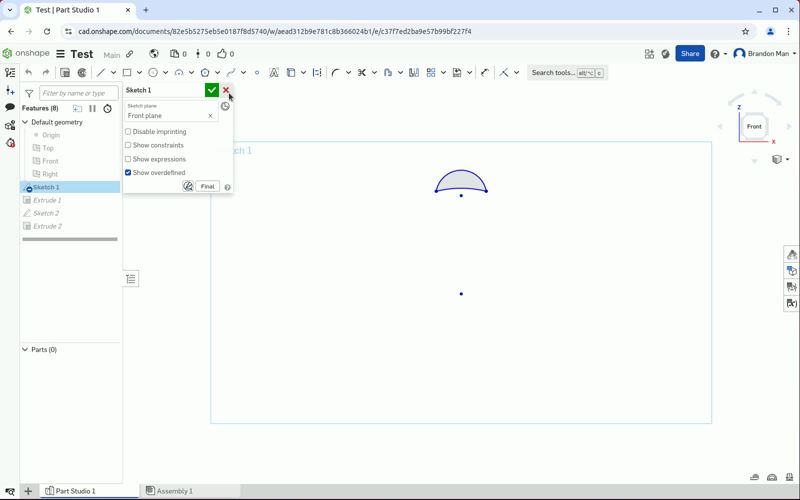
click(229, 92)
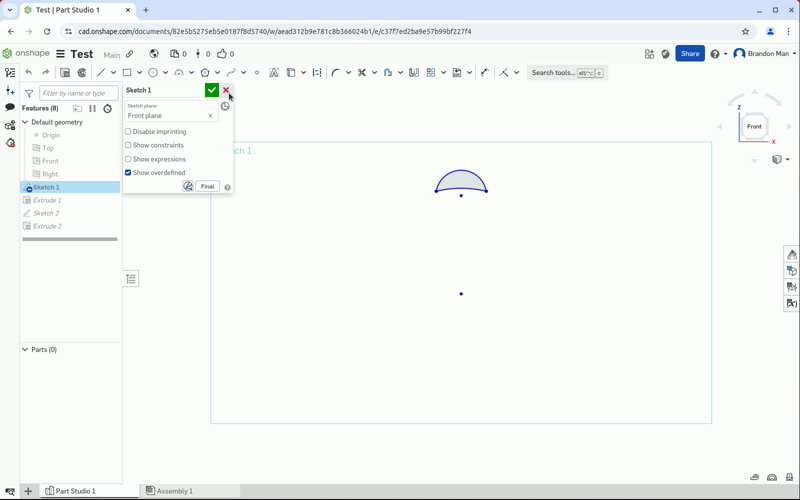
key(shift+s)
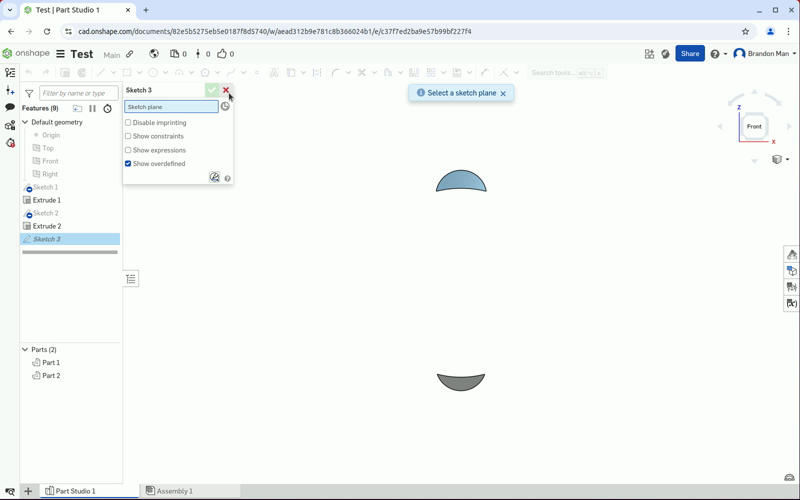
mouse_move(73, 163)
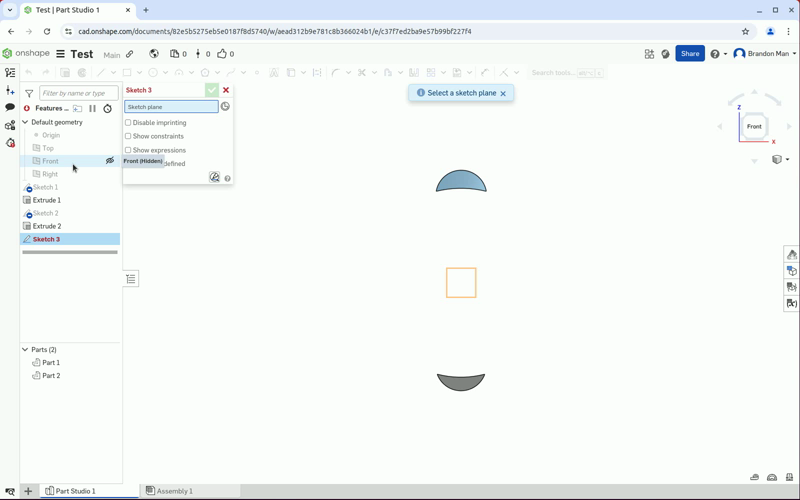
click(73, 163)
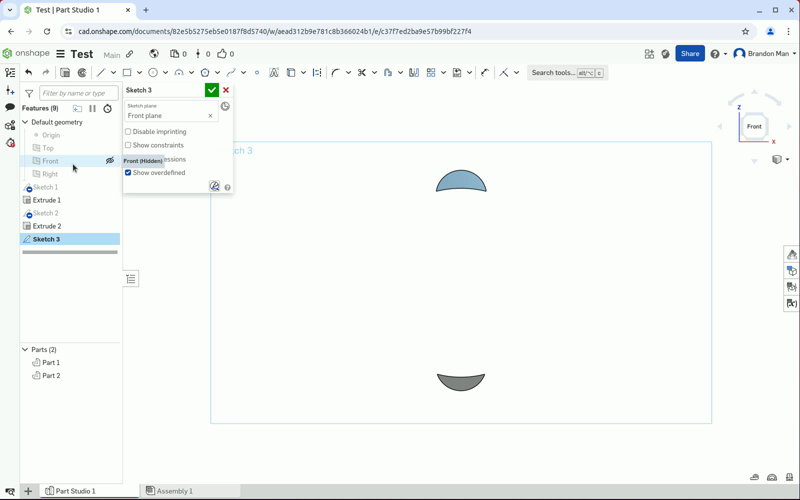
mouse_move(73, 352)
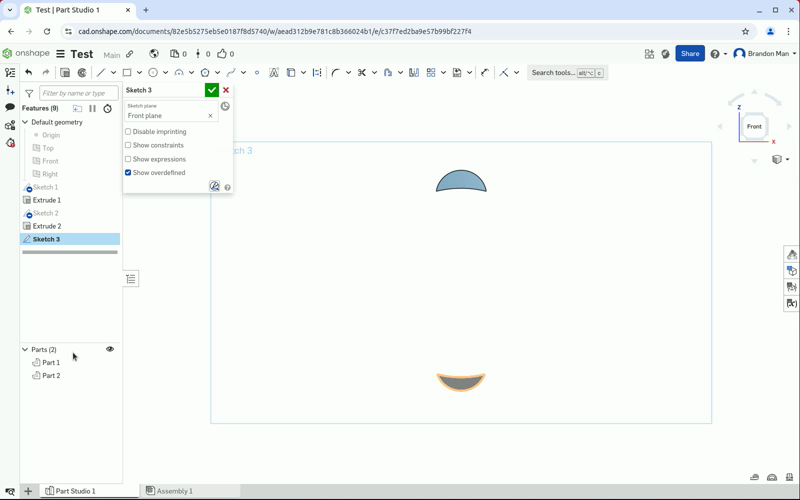
key(y)
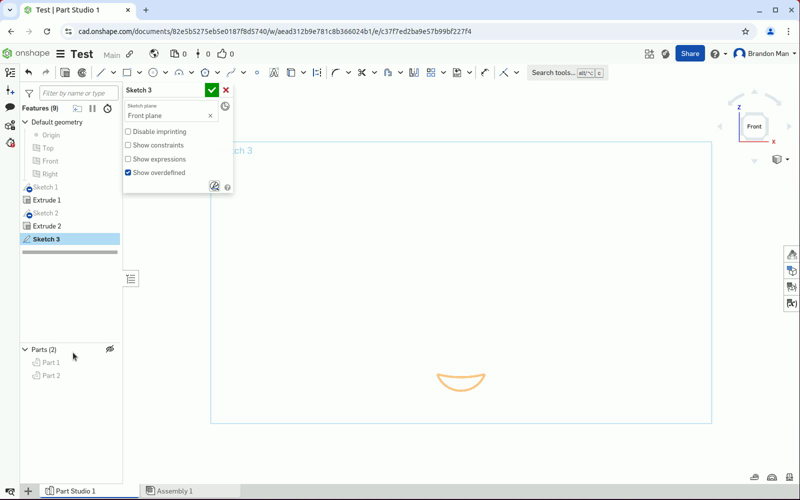
key(a)
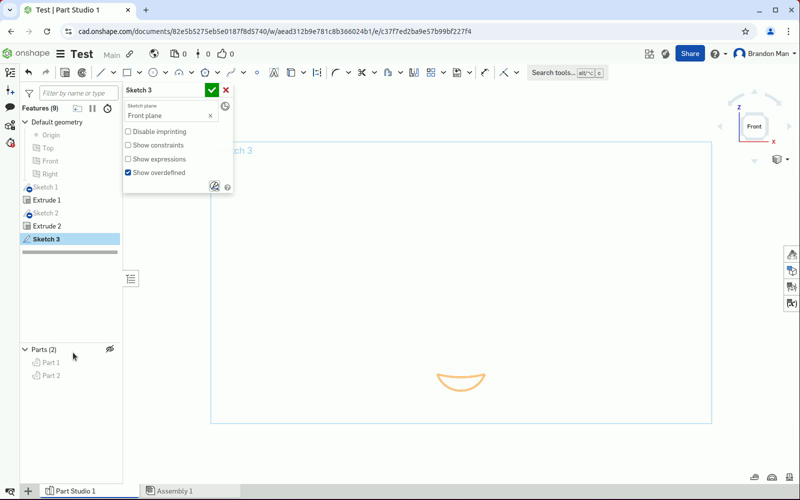
key_down(shift)
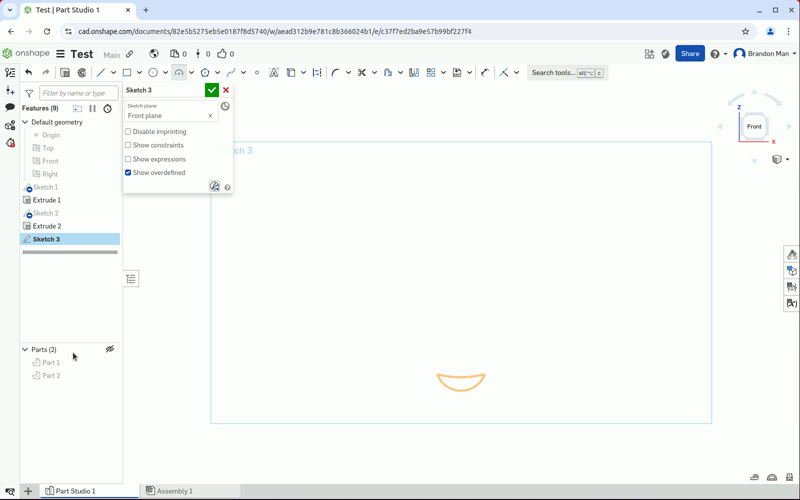
mouse_move(436, 191)
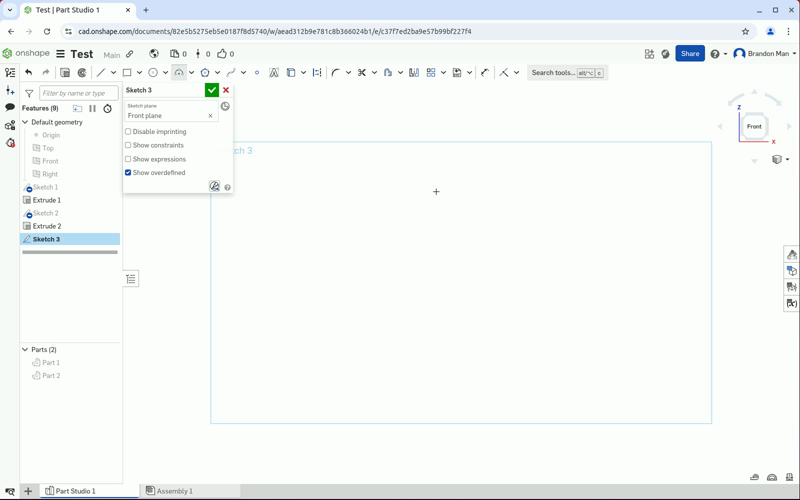
click(436, 191)
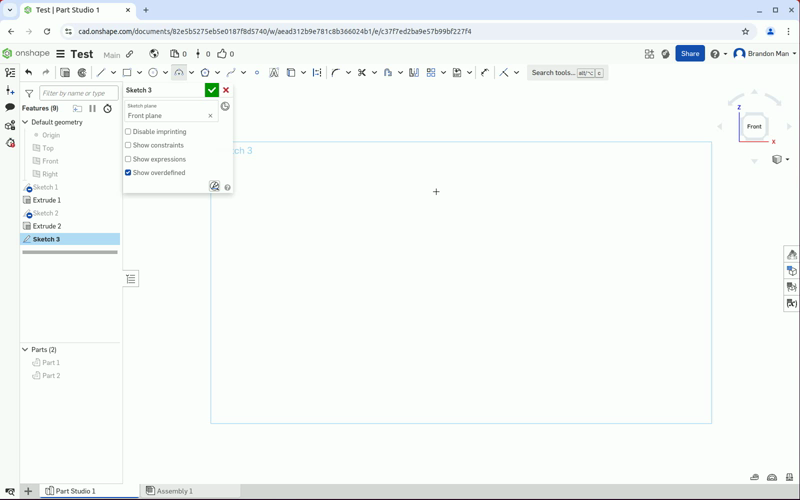
key_up(shift)
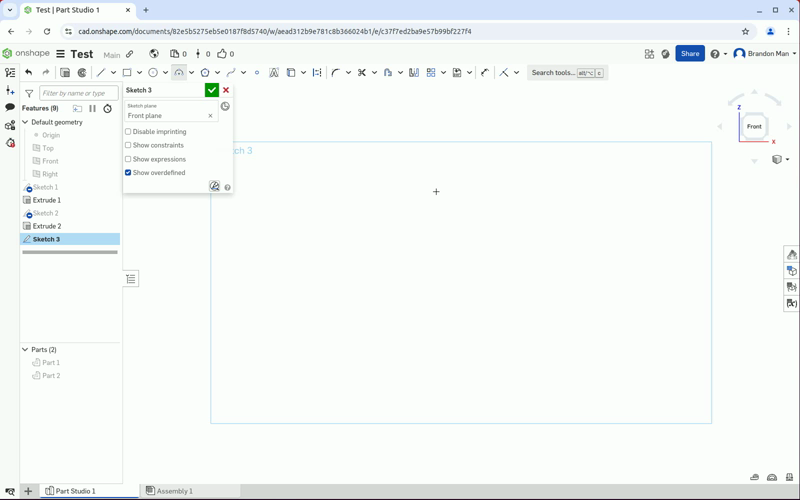
key_down(shift)
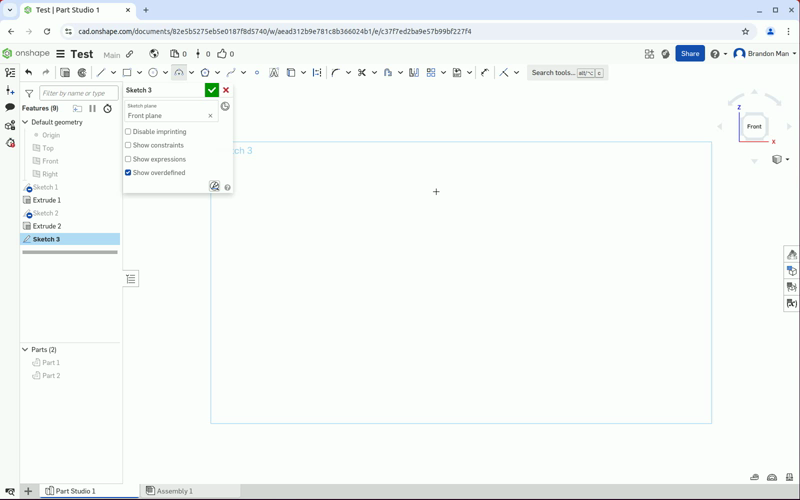
mouse_move(485, 191)
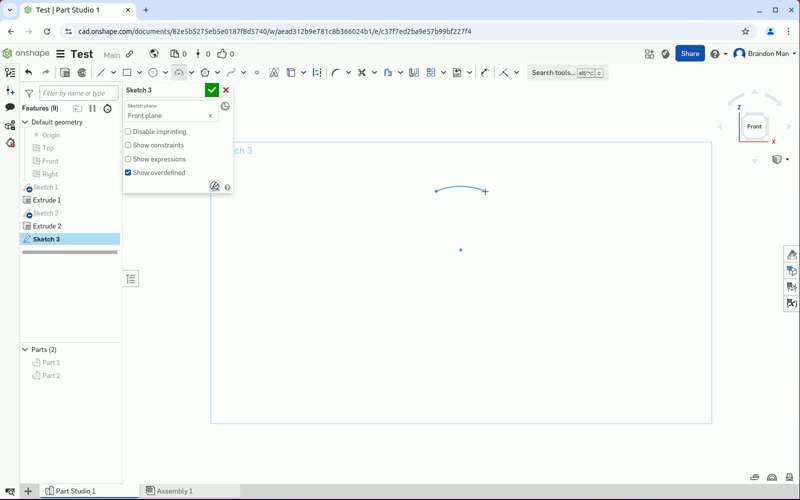
click(485, 191)
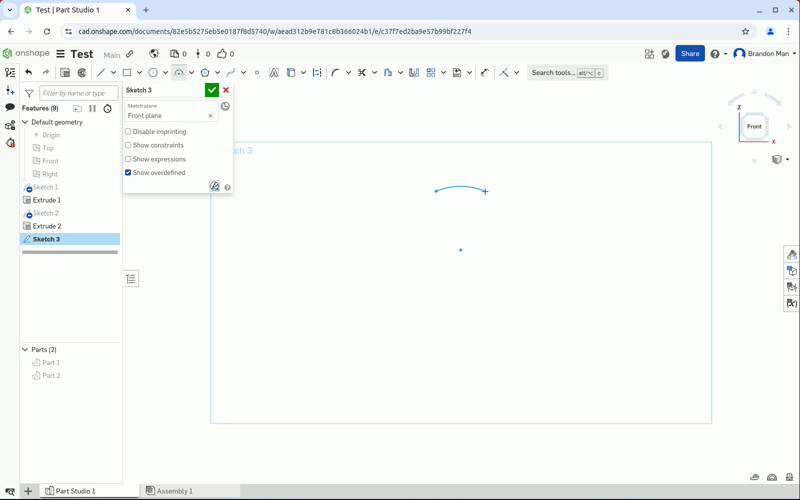
mouse_move(460, 220)
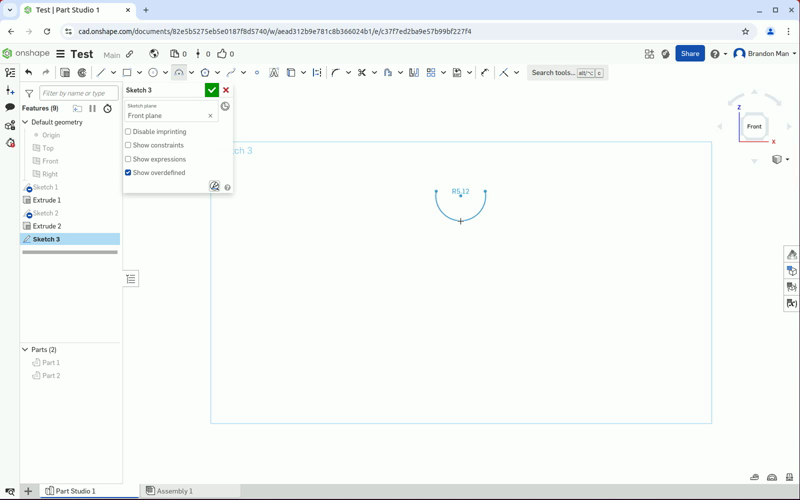
click(460, 220)
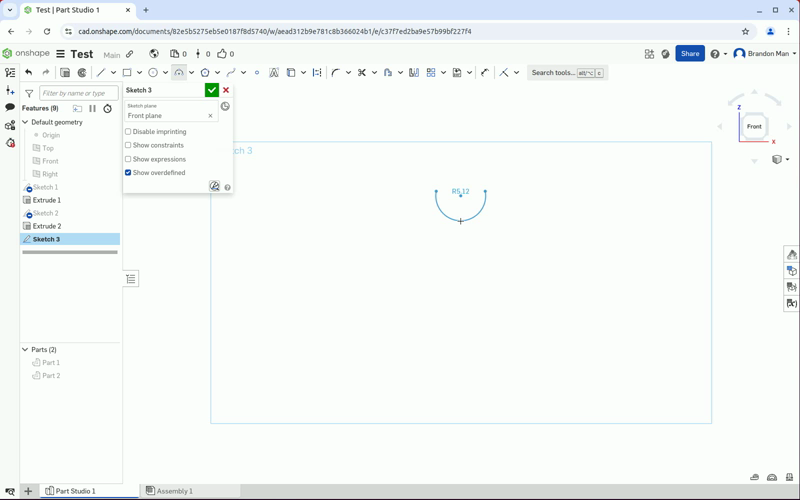
key_up(shift)
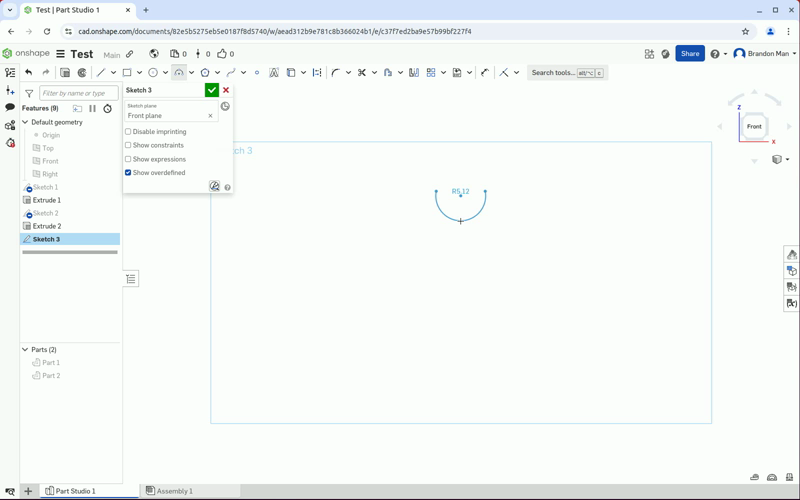
mouse_move(485, 191)
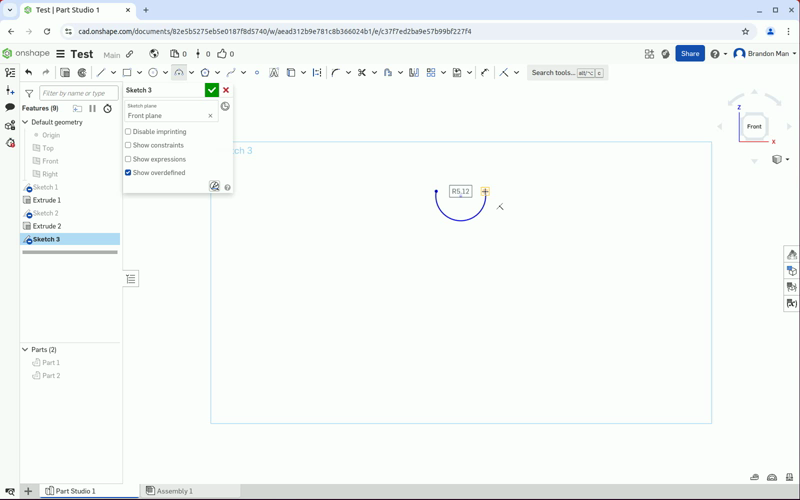
click(485, 191)
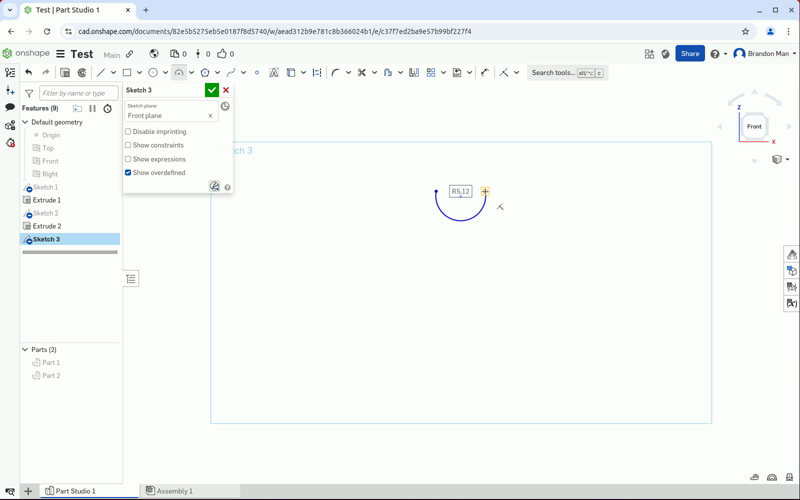
mouse_move(436, 191)
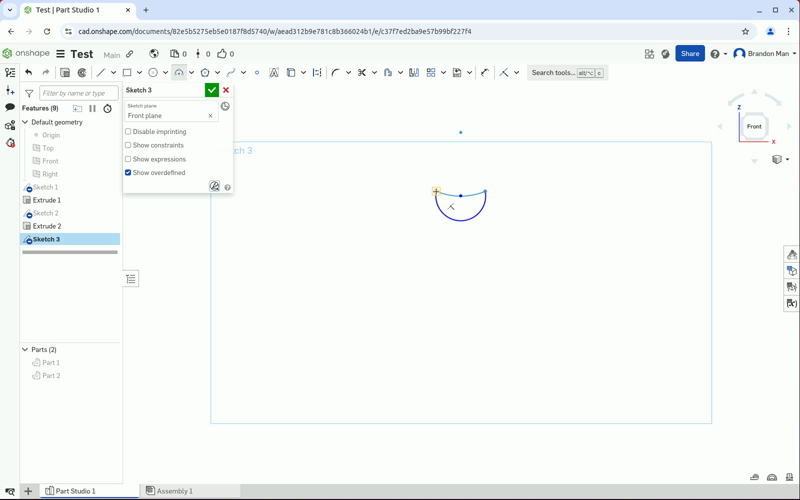
click(436, 191)
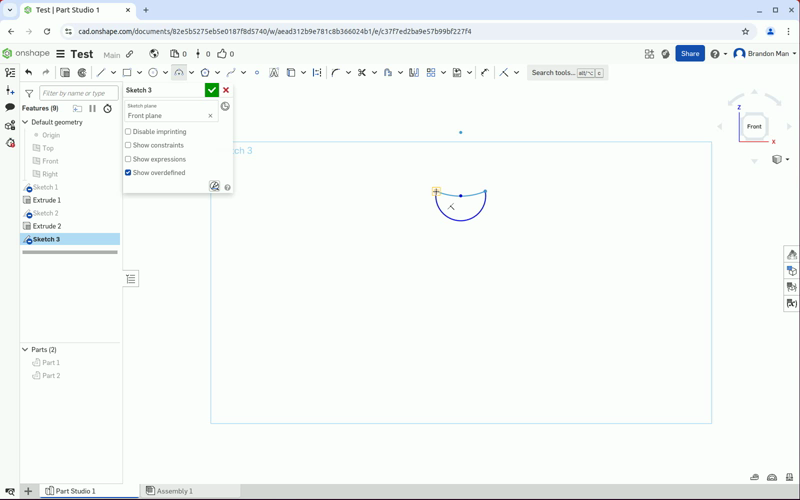
key_down(shift)
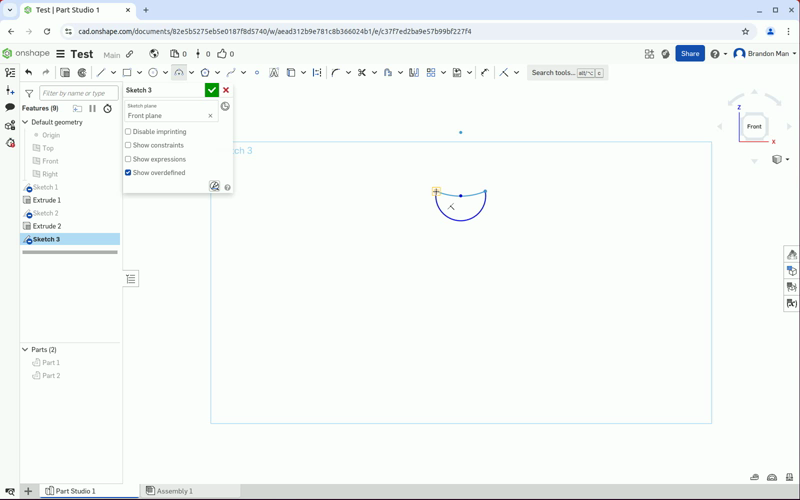
mouse_move(460, 188)
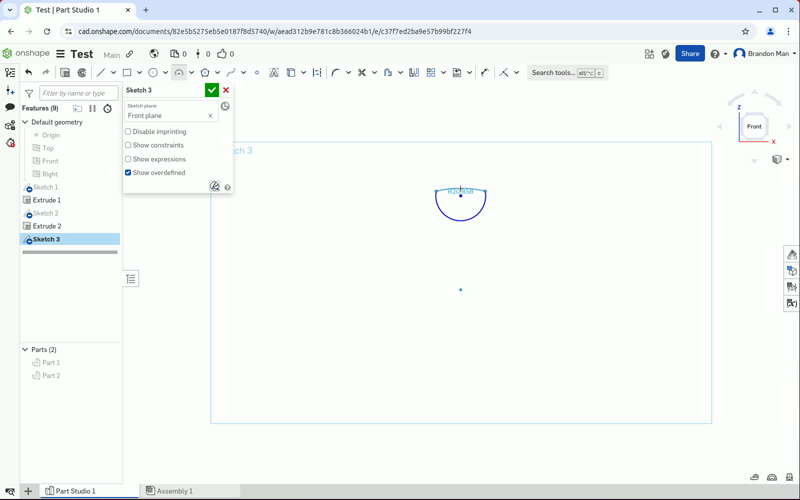
click(460, 188)
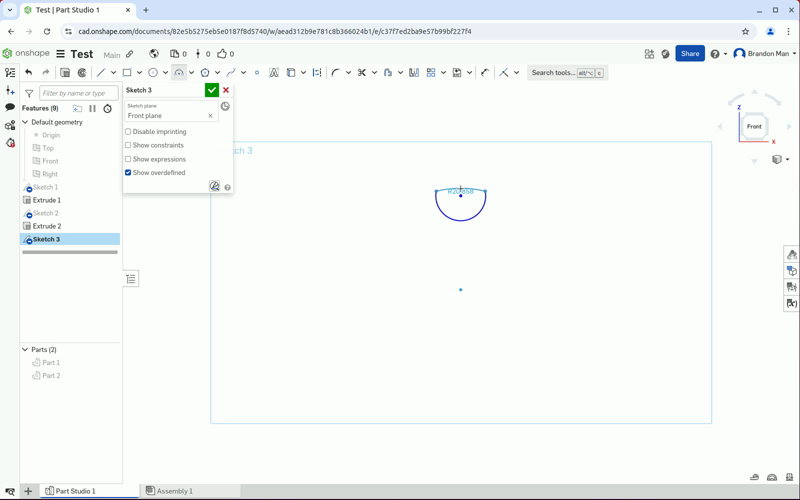
key_up(shift)
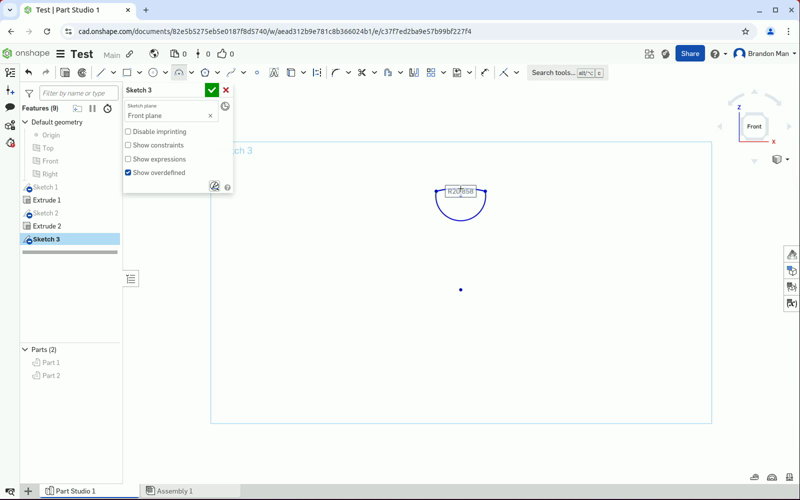
key(esc)
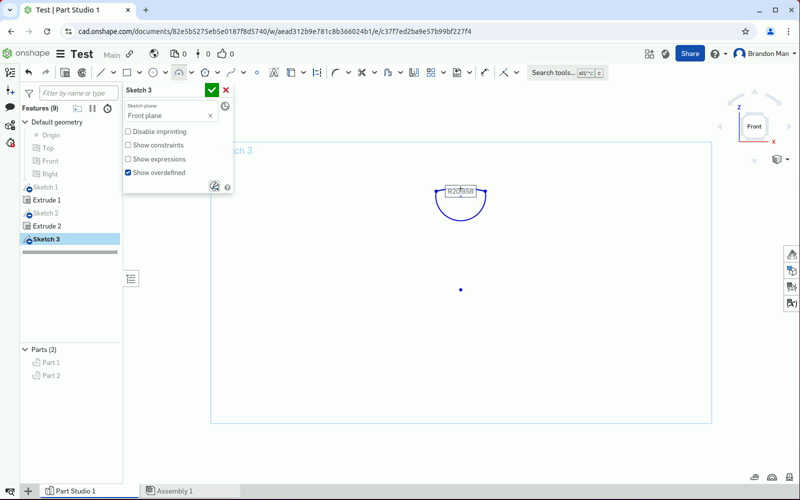
mouse_move(455, 192)
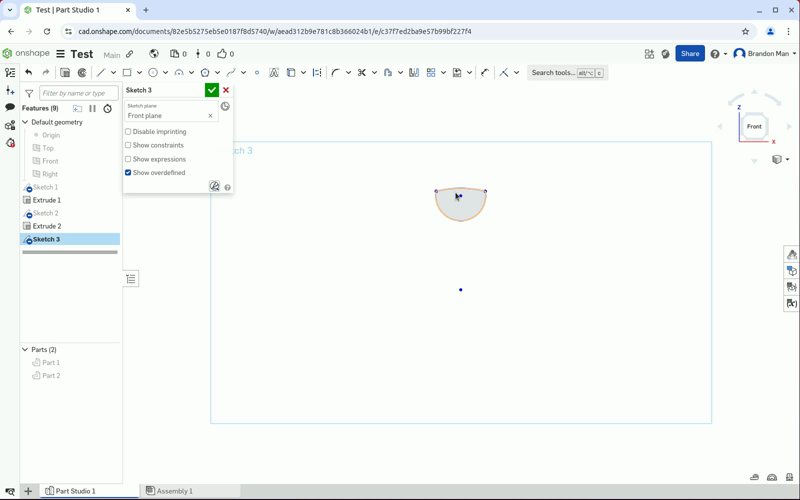
scroll(6)
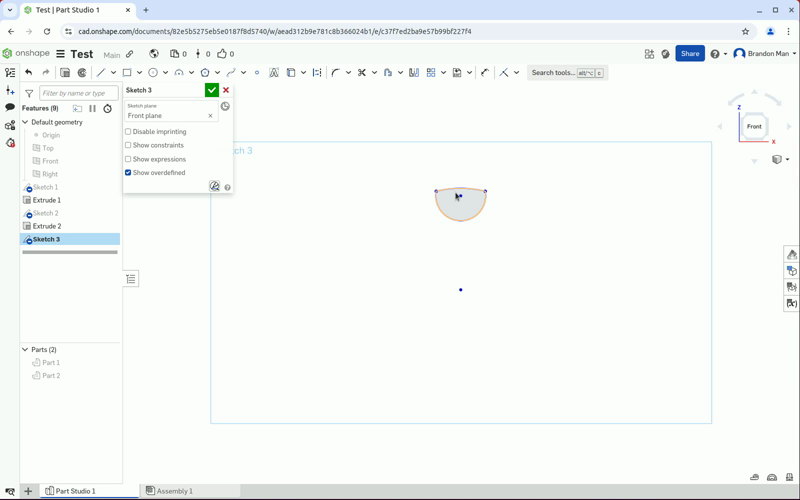
scroll(6)
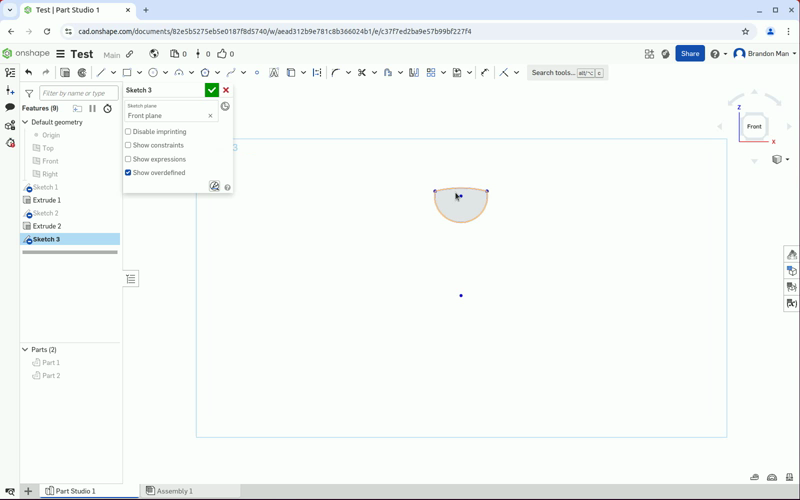
scroll(6)
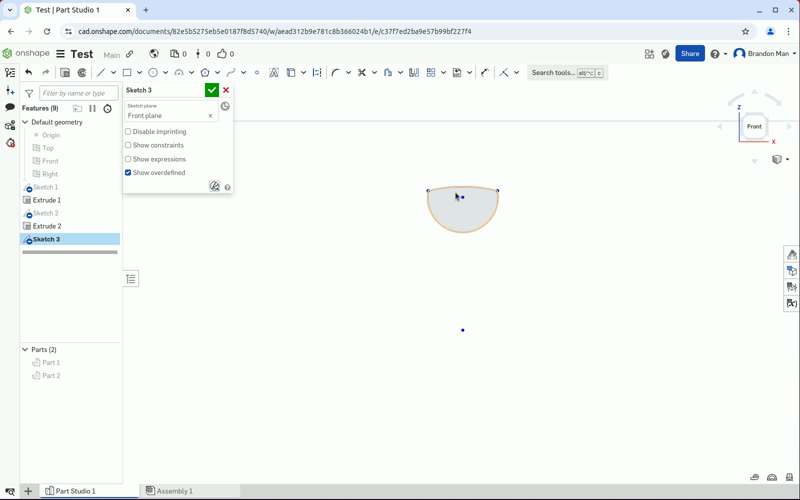
scroll(6)
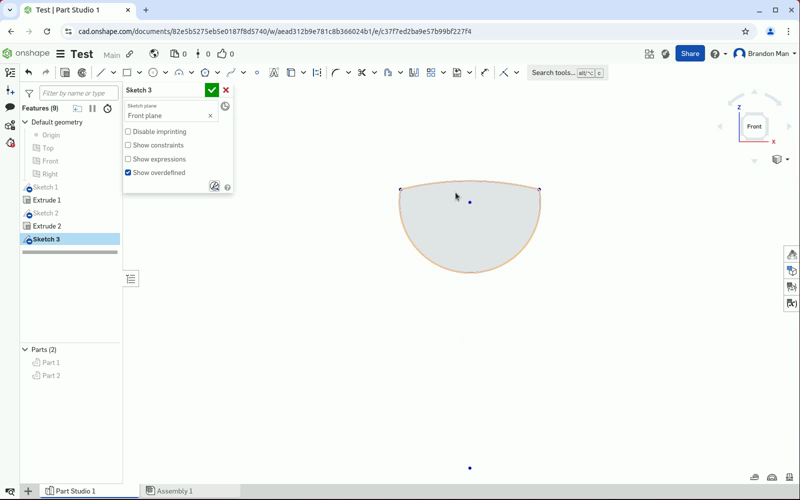
scroll(6)
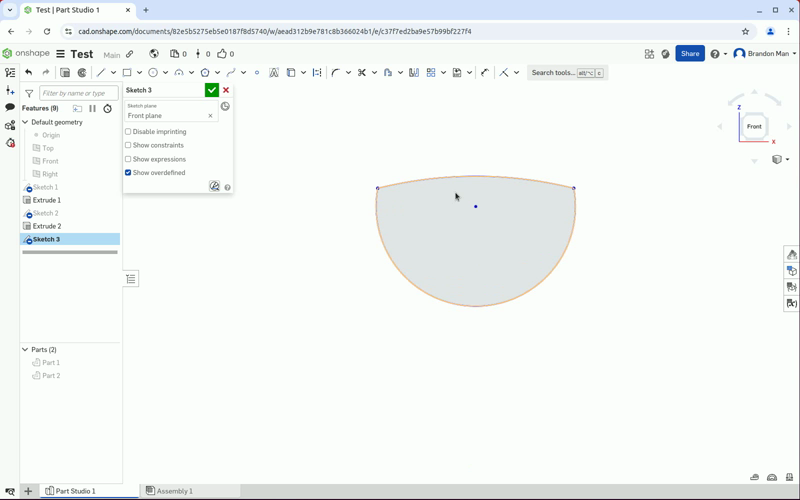
scroll(6)
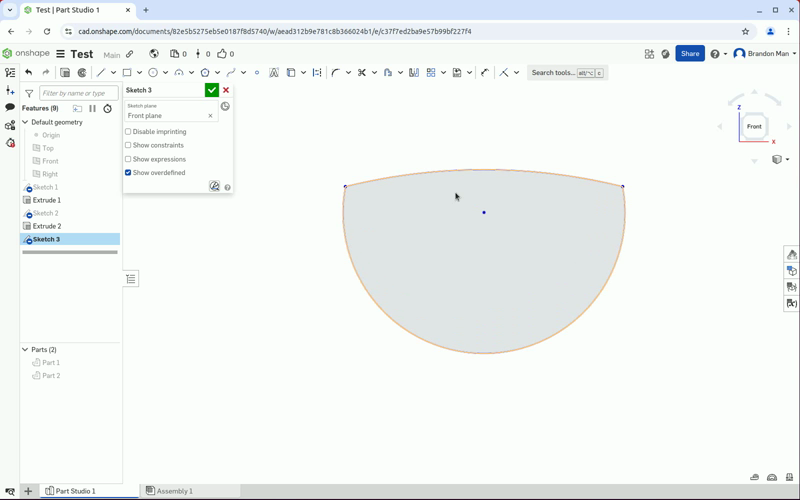
scroll(6)
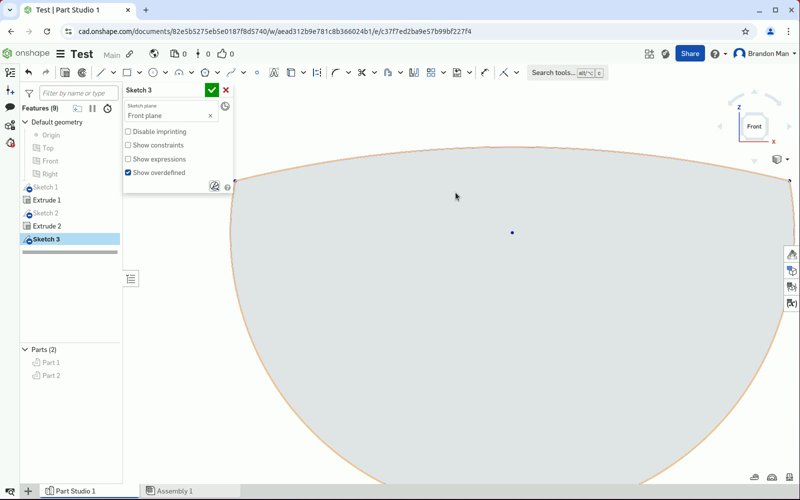
click(455, 192)
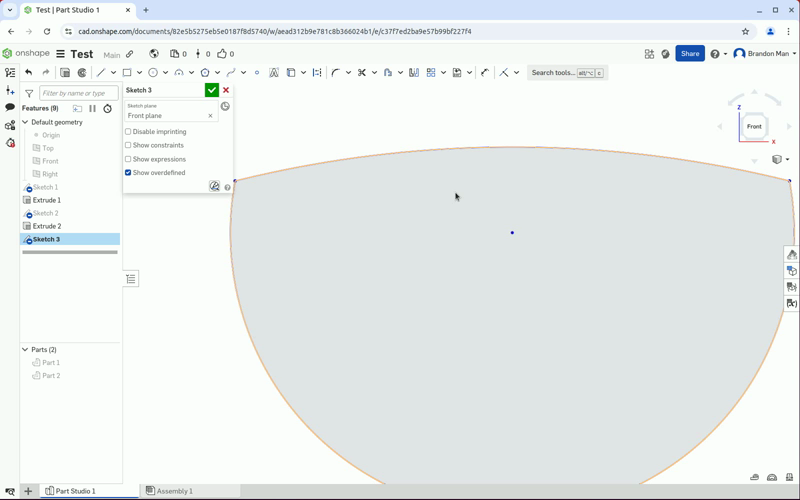
scroll(-6)
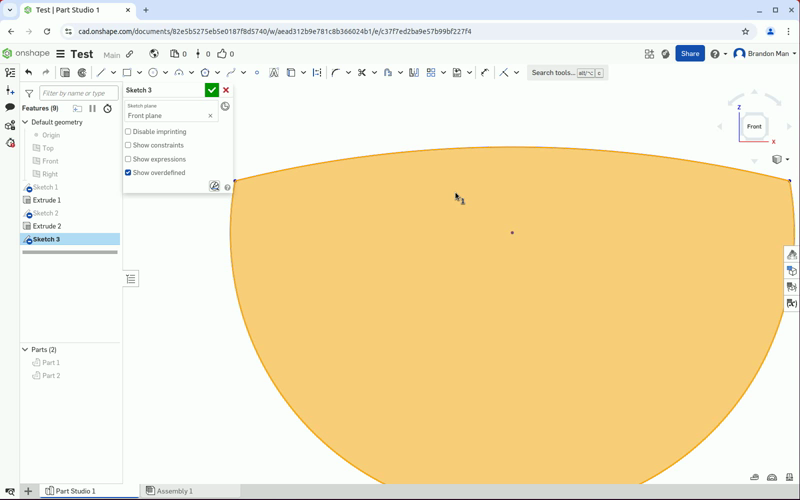
scroll(-6)
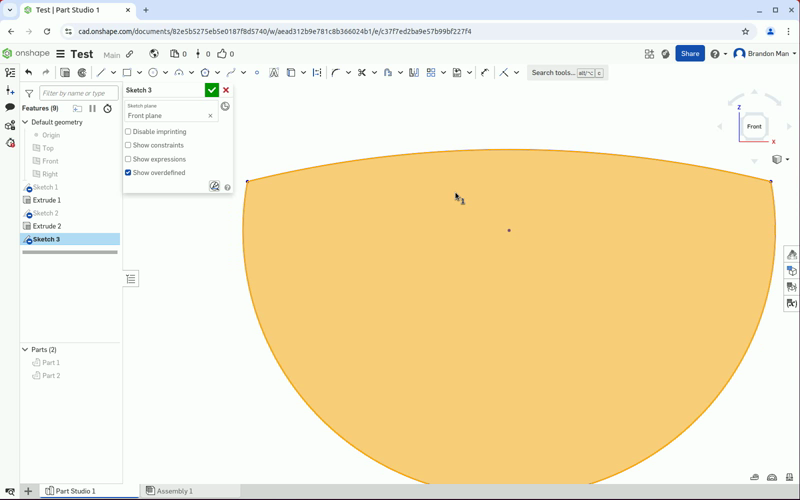
scroll(-6)
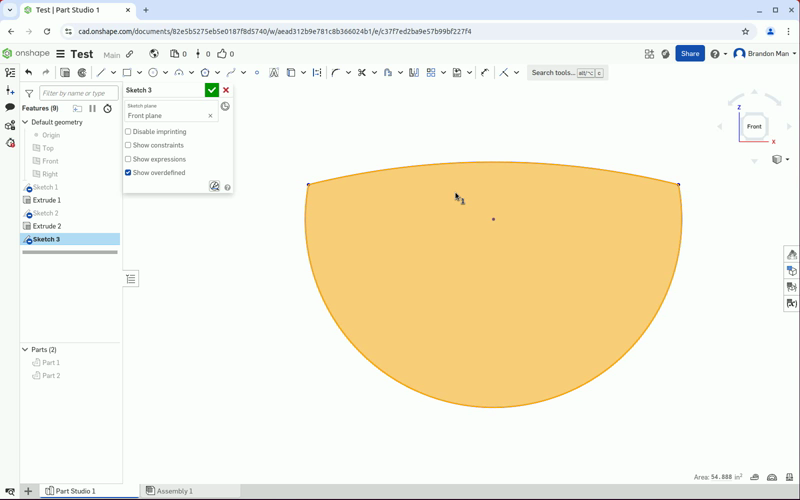
scroll(-6)
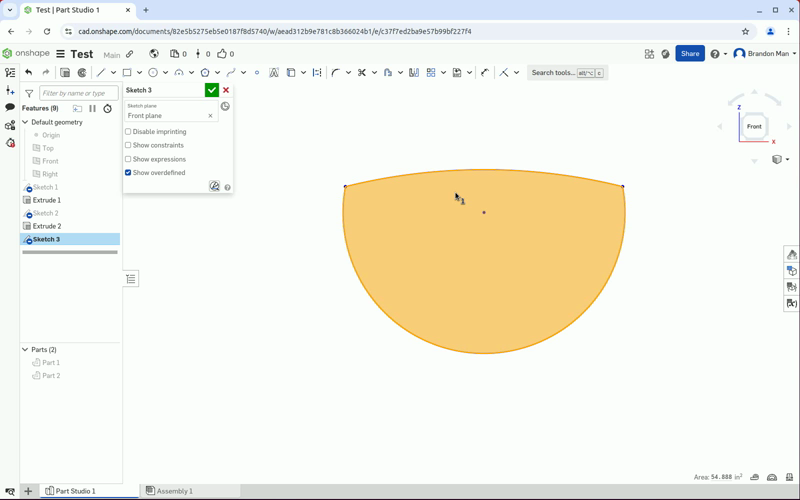
scroll(-6)
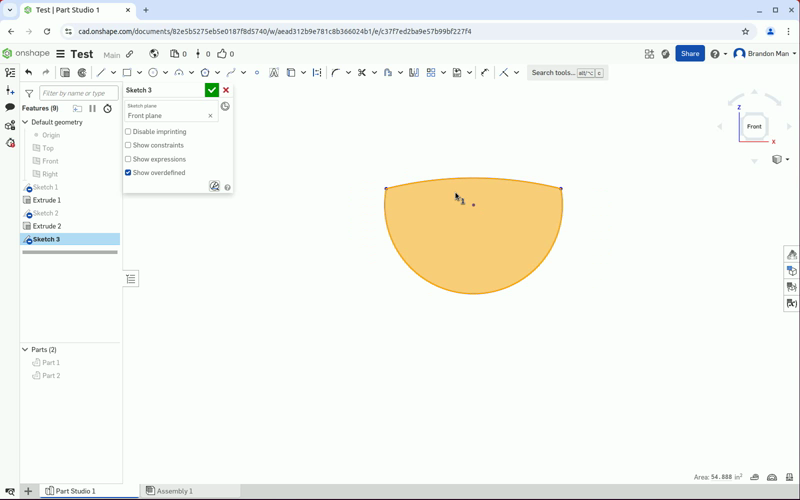
scroll(-6)
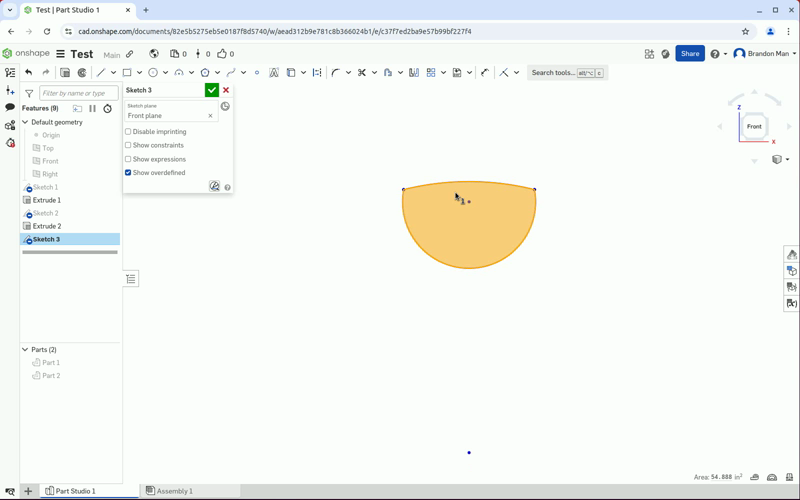
scroll(-6)
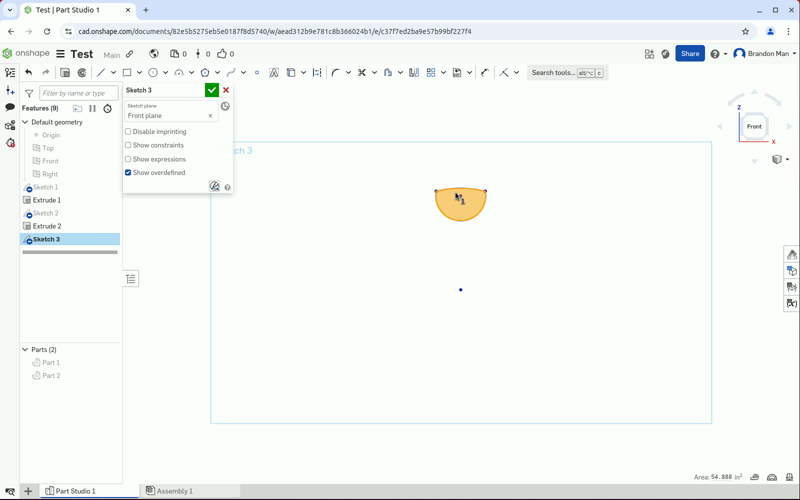
mouse_move(73, 352)
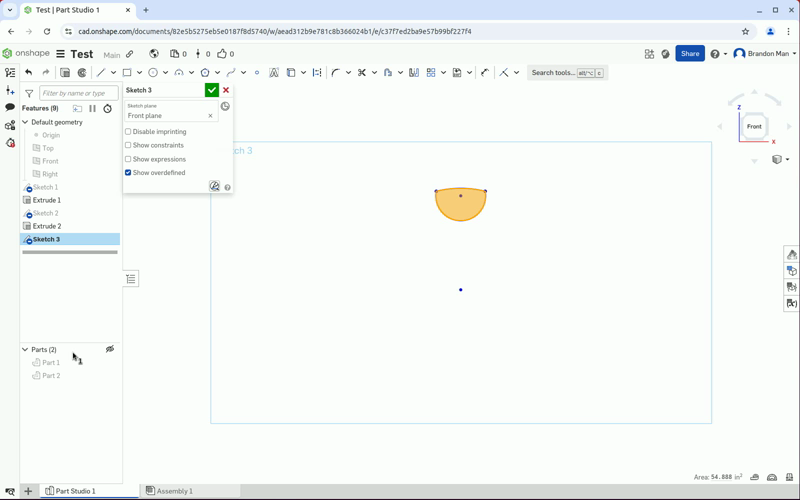
key(shift+y)
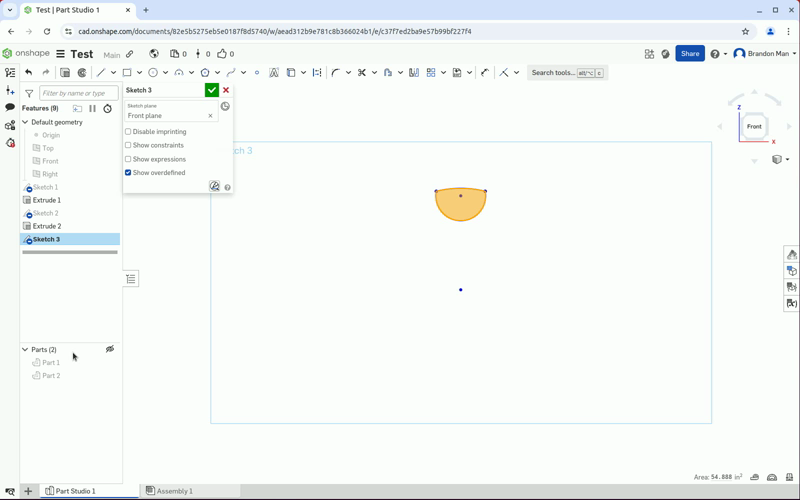
key(shift+e)
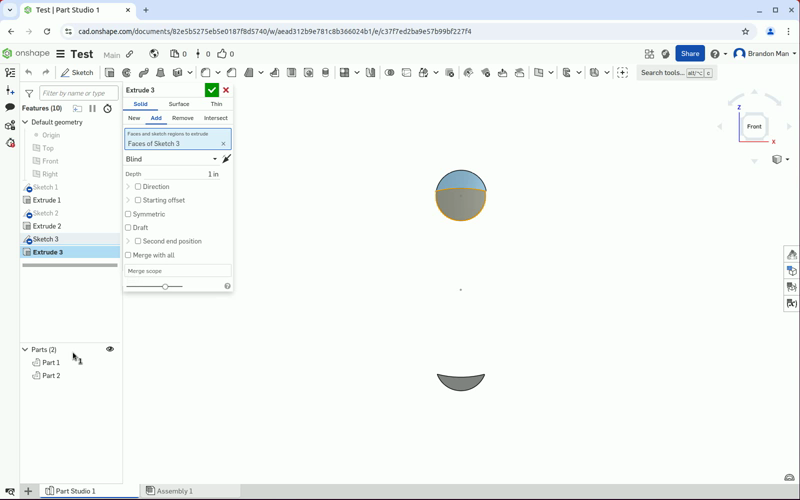
mouse_move(143, 106)
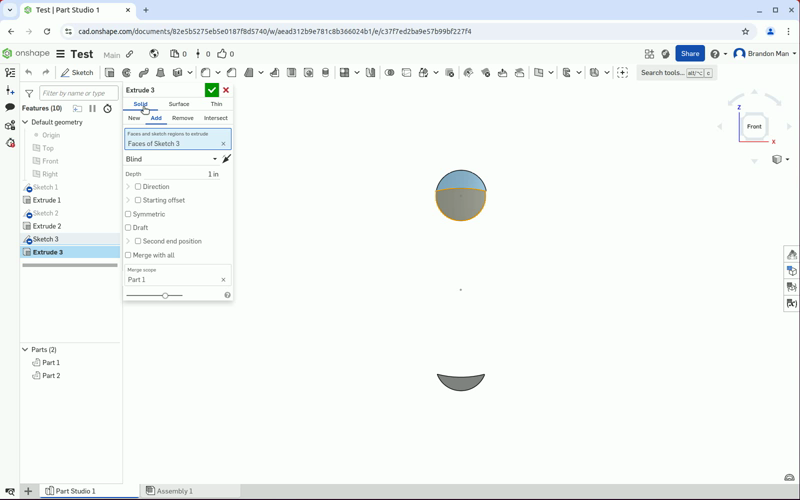
click(143, 106)
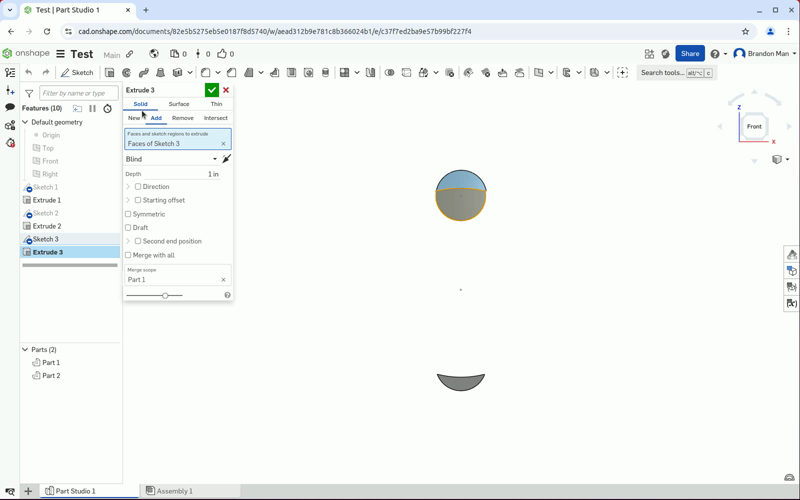
mouse_move(137, 120)
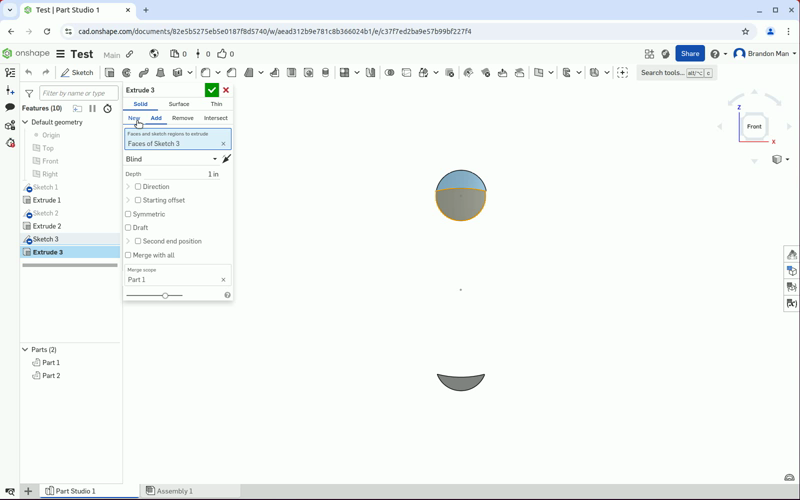
click(137, 120)
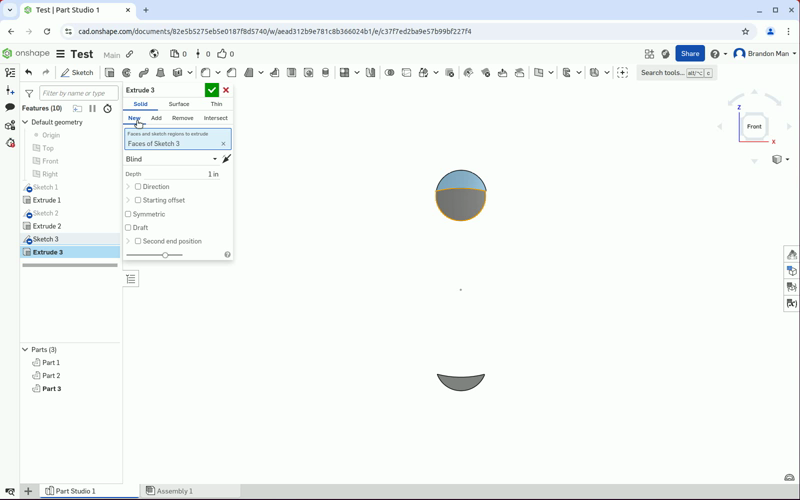
key(tab, 4)
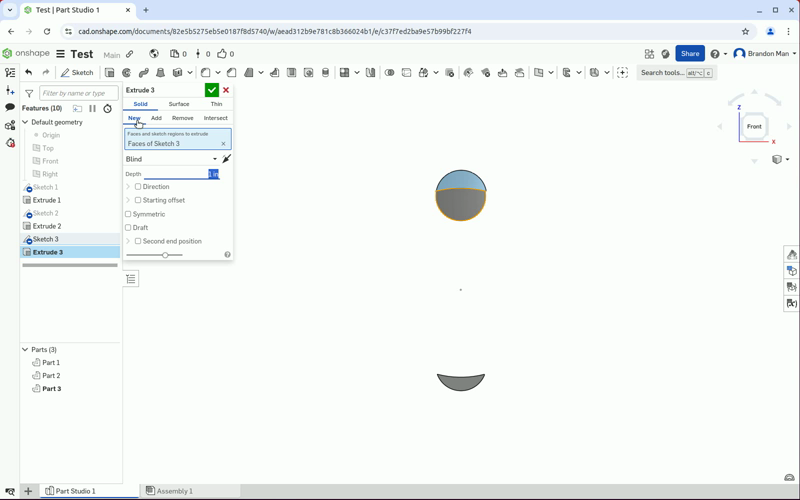
text(11.795)
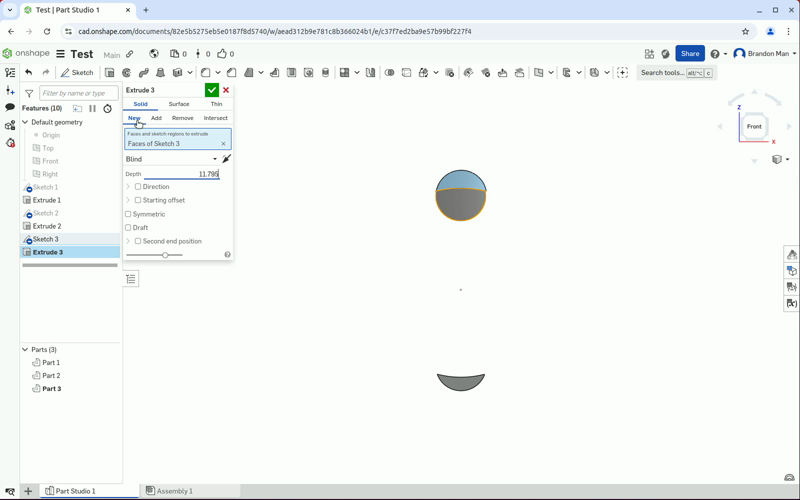
key(enter)
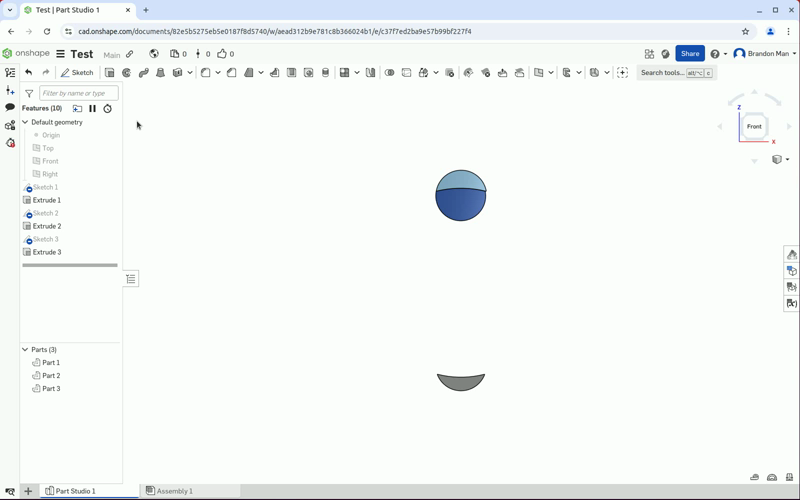
key(shift+h)
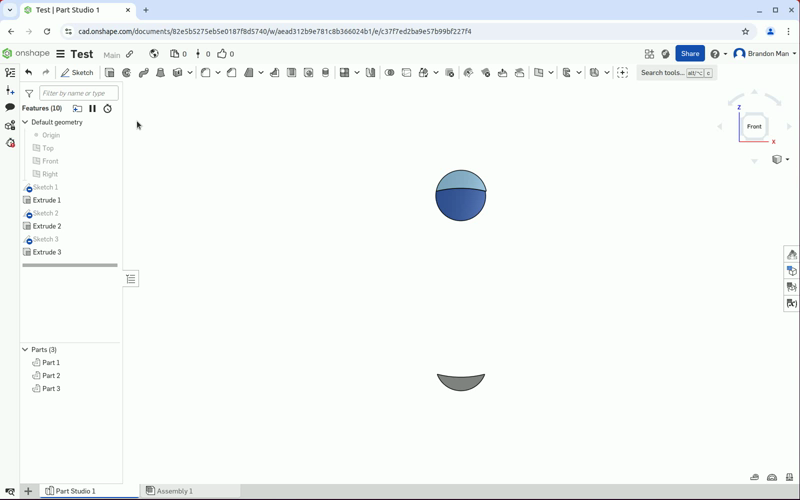
key(shift+h)
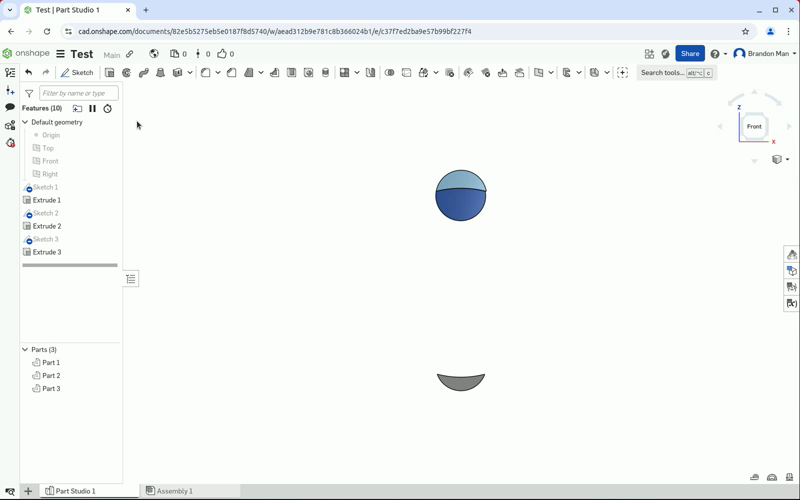
mouse_move(73, 189)
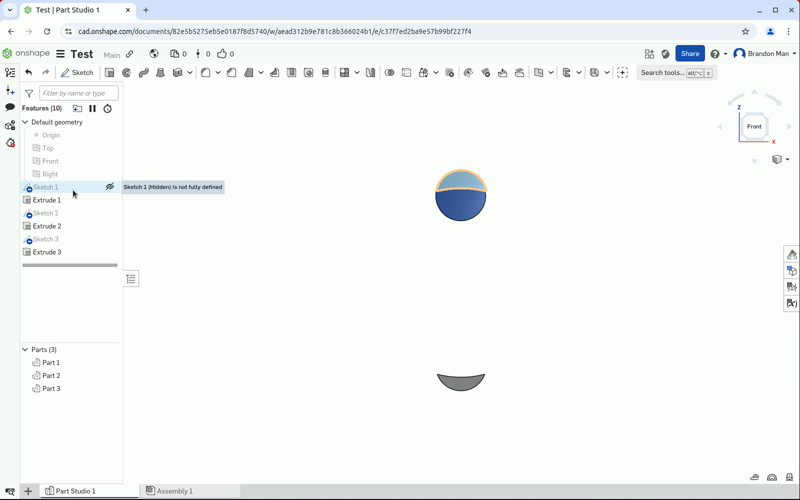
click(73, 189)
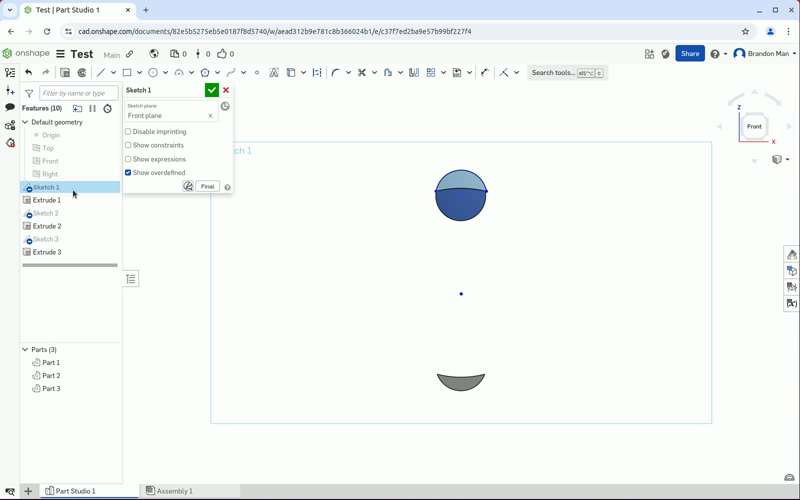
mouse_move(229, 92)
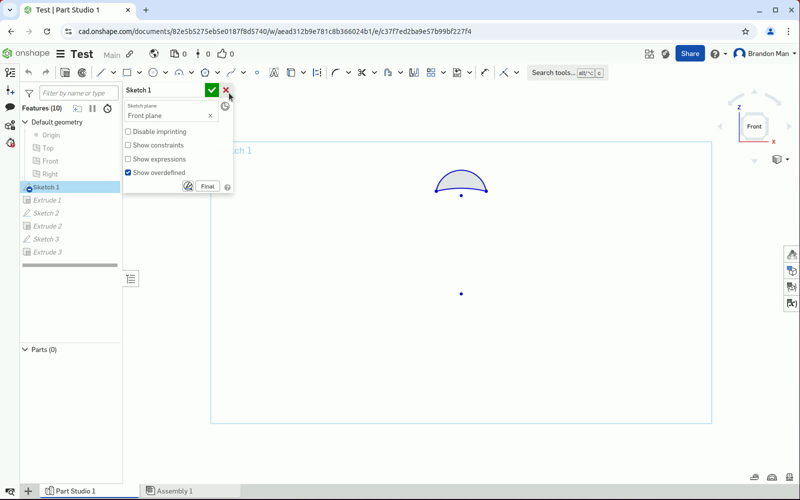
click(229, 92)
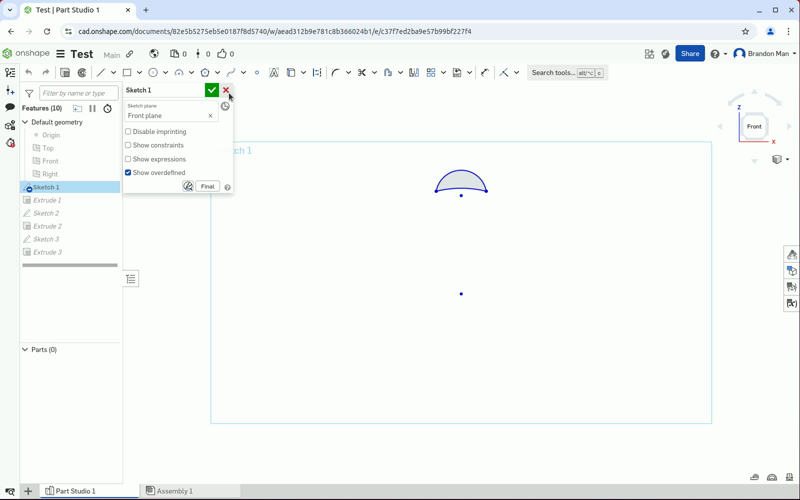
key(shift+s)
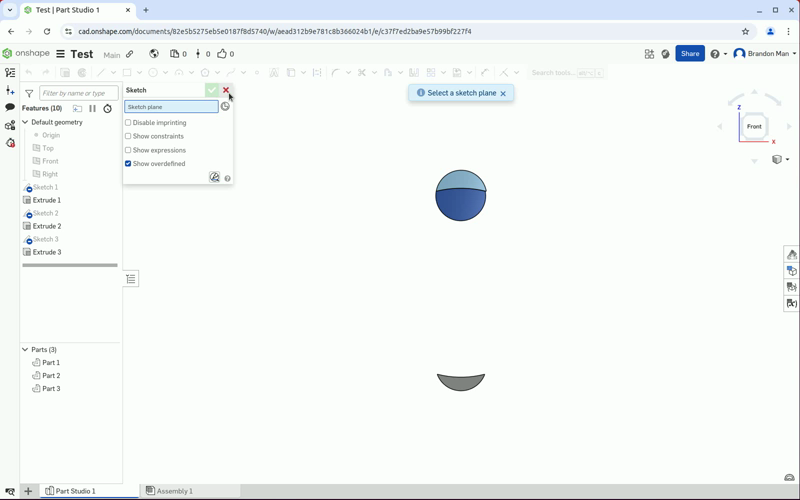
mouse_move(73, 163)
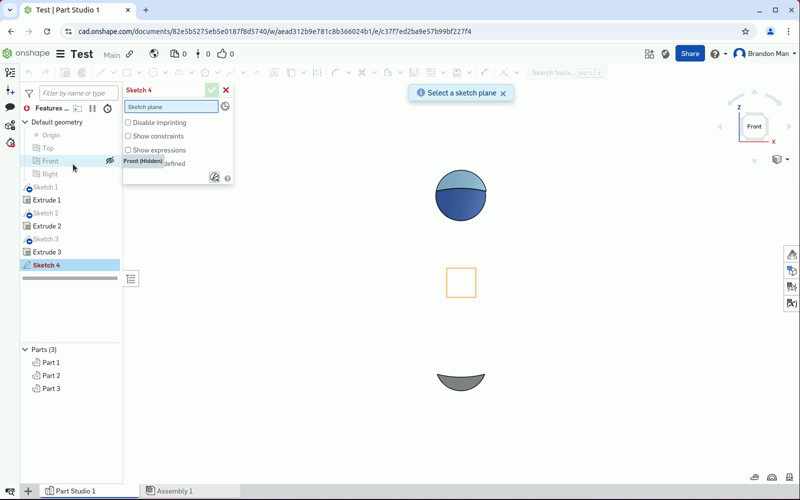
click(73, 163)
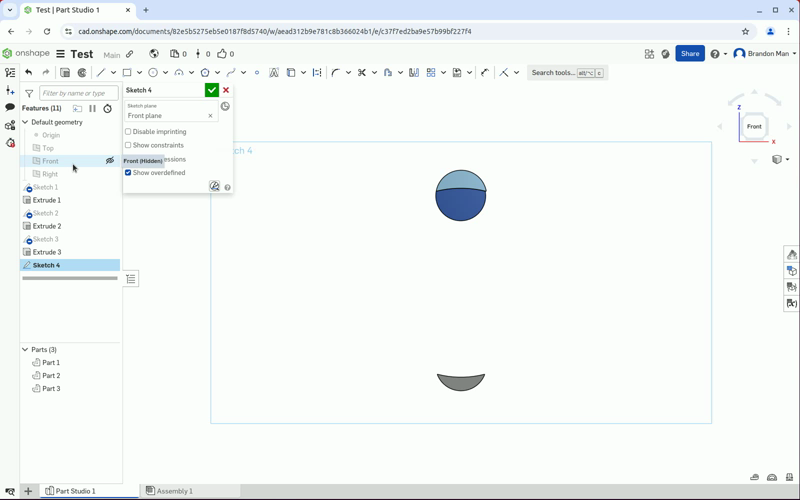
mouse_move(73, 352)
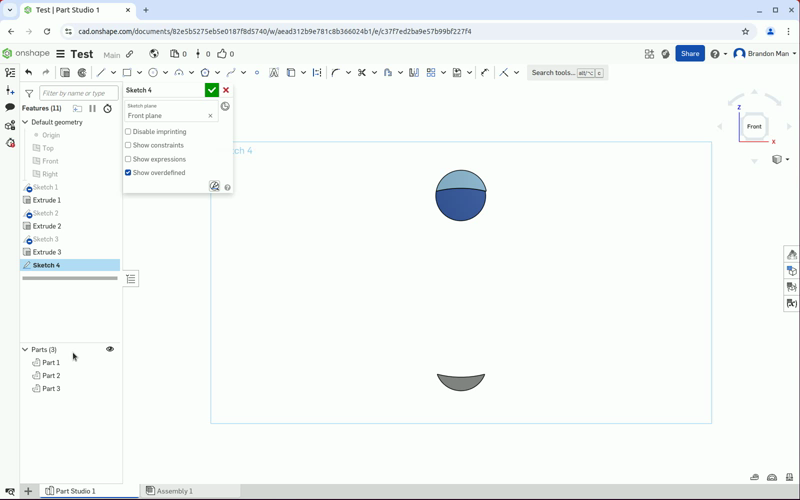
key(y)
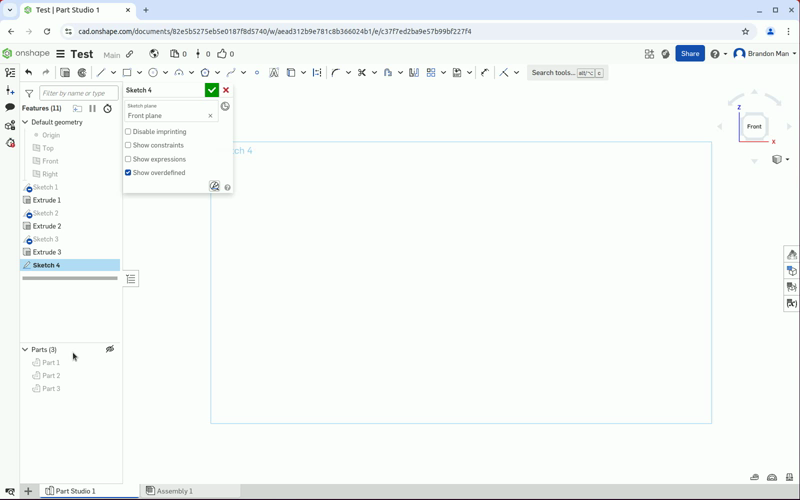
key(a)
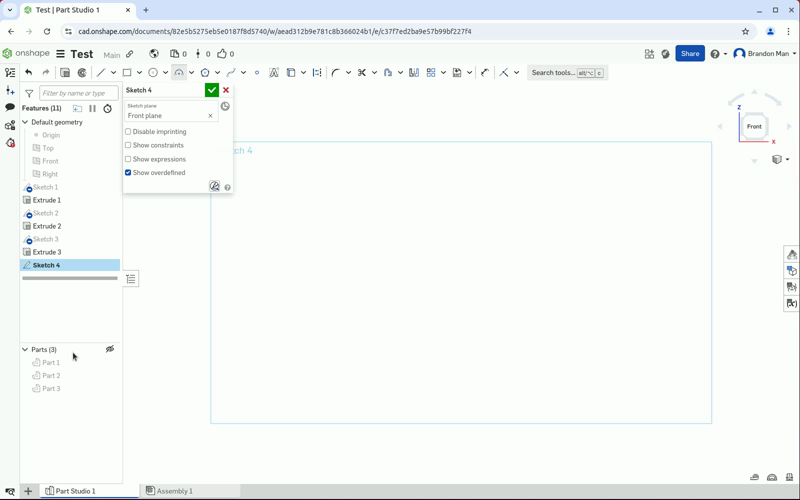
key_down(shift)
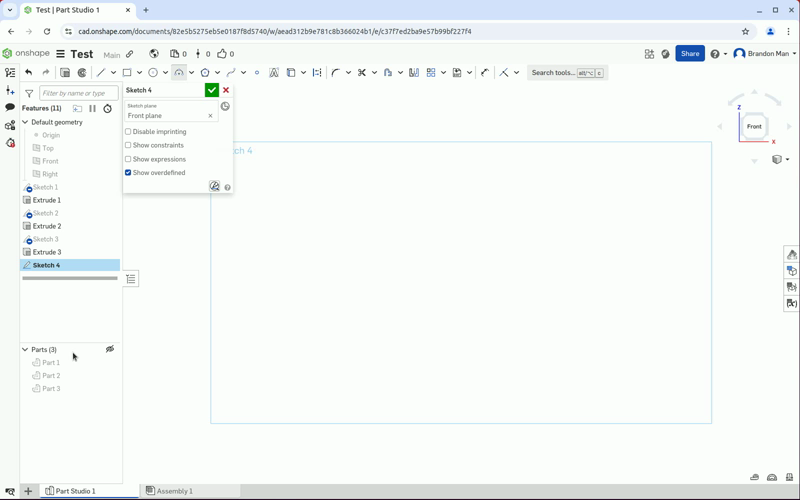
mouse_move(437, 374)
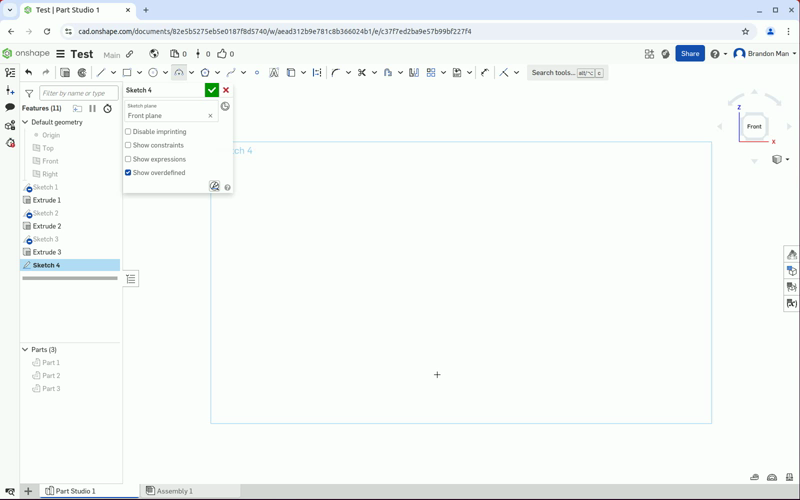
click(437, 374)
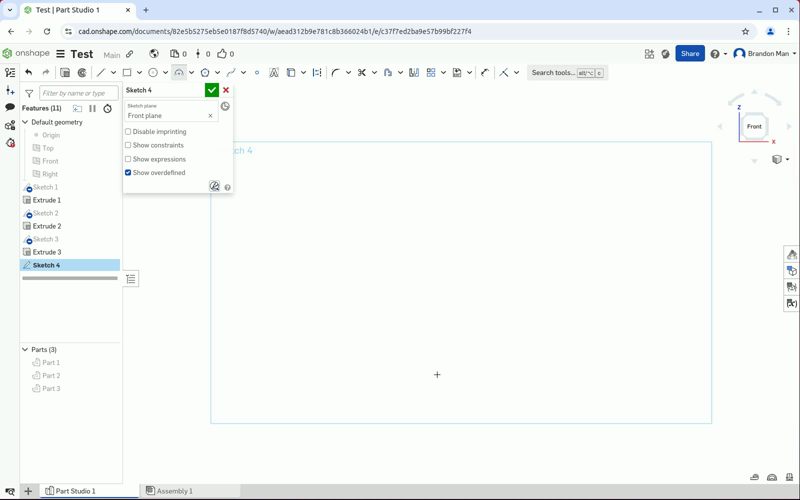
key_up(shift)
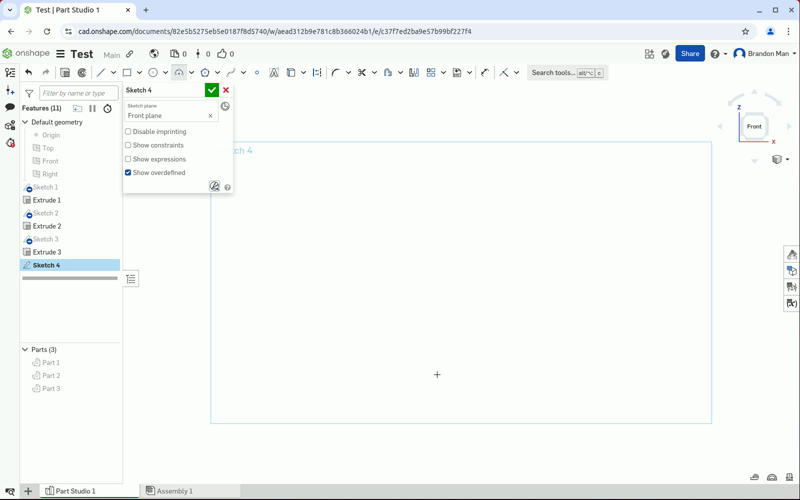
key_down(shift)
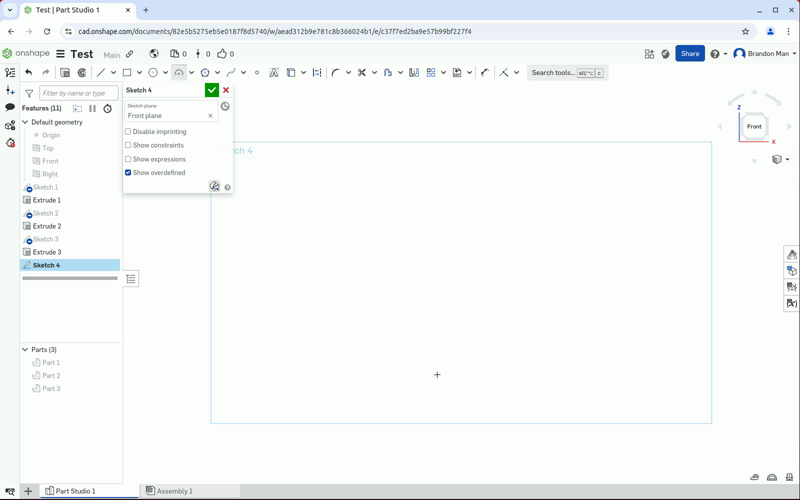
mouse_move(484, 374)
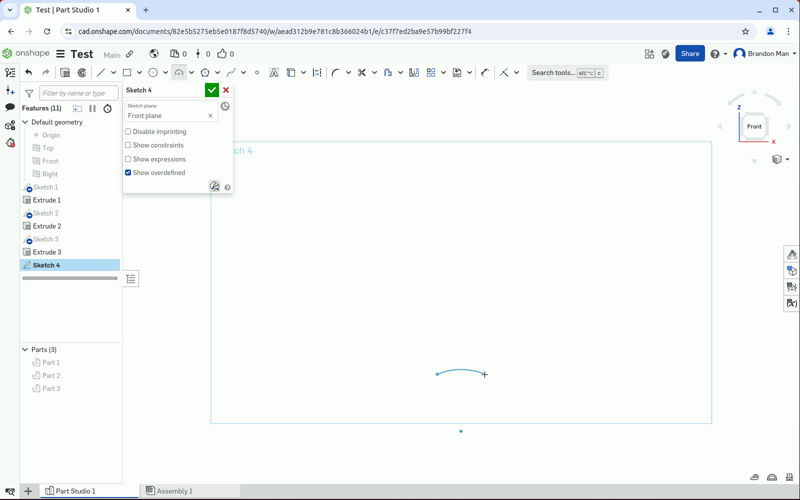
click(484, 374)
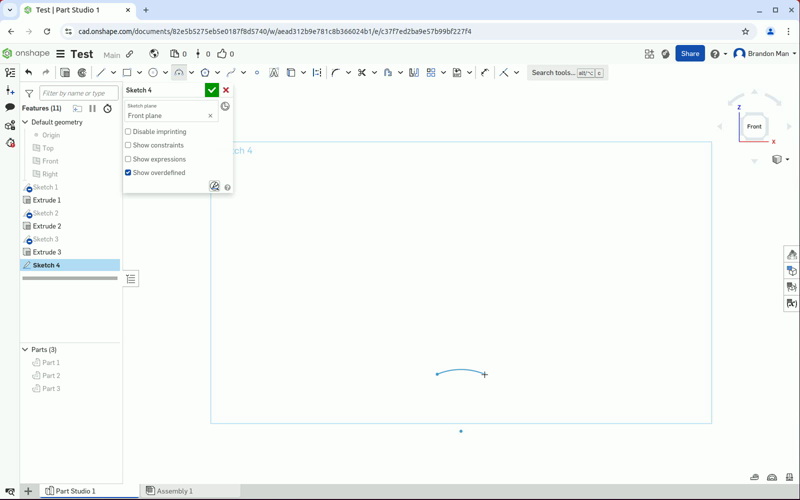
mouse_move(461, 377)
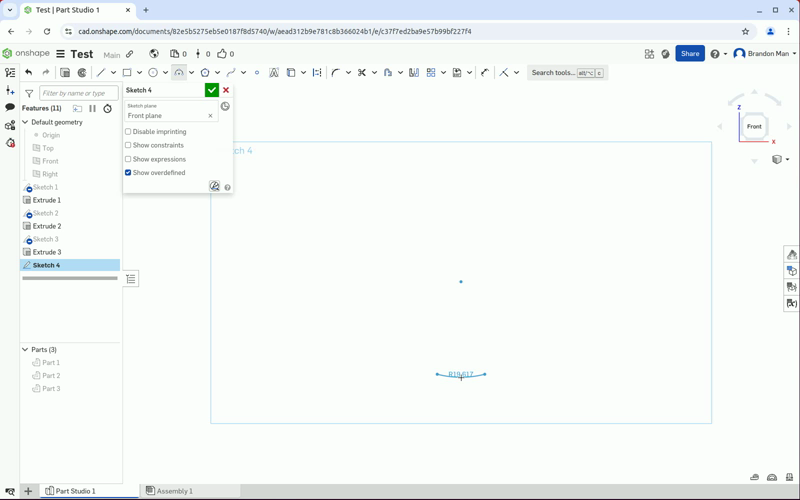
click(461, 377)
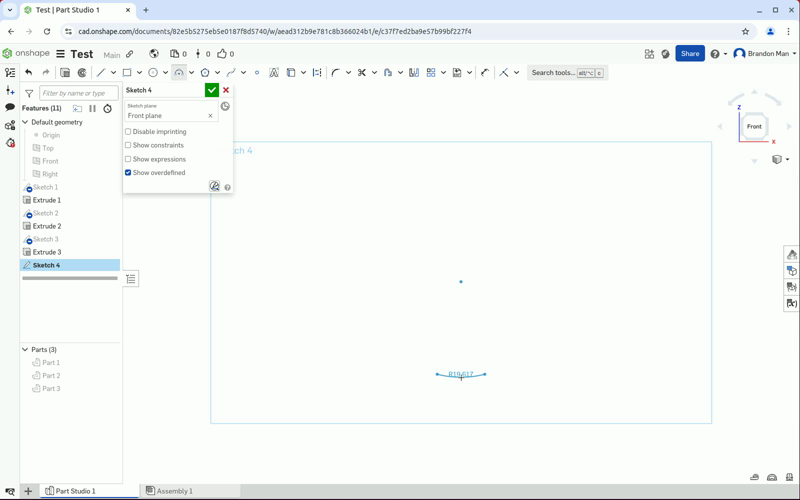
key_up(shift)
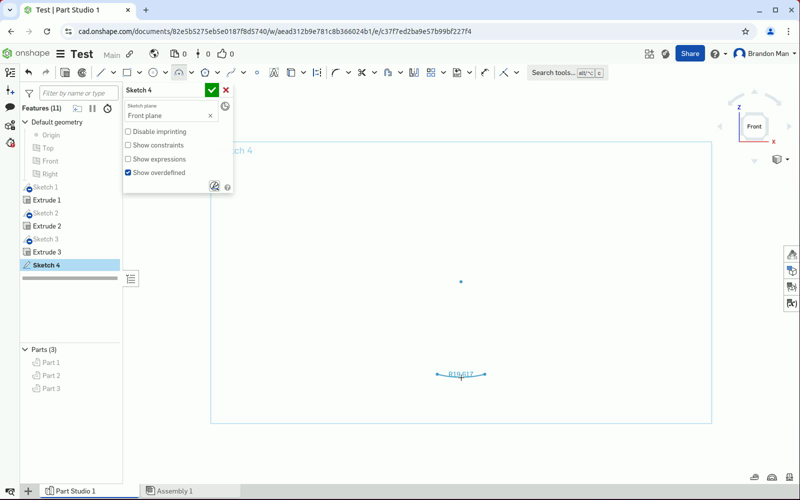
mouse_move(484, 374)
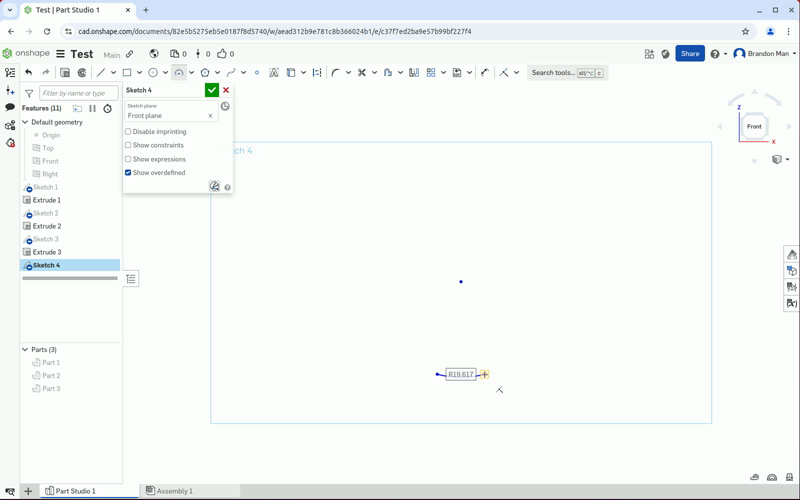
click(484, 374)
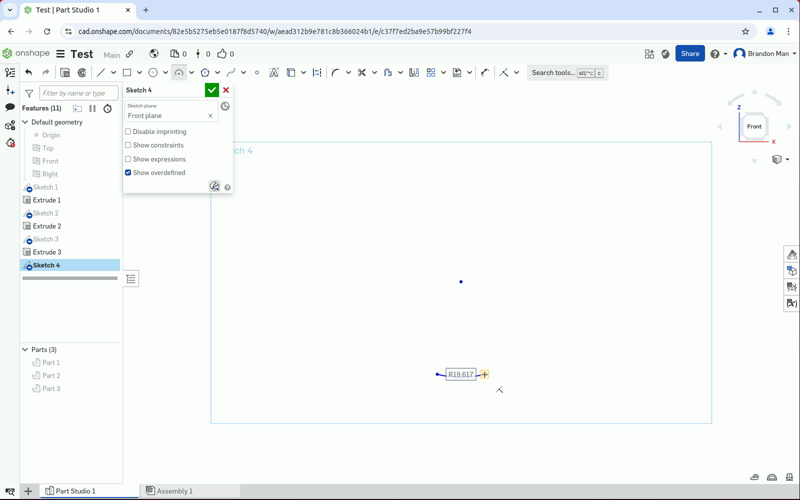
mouse_move(437, 374)
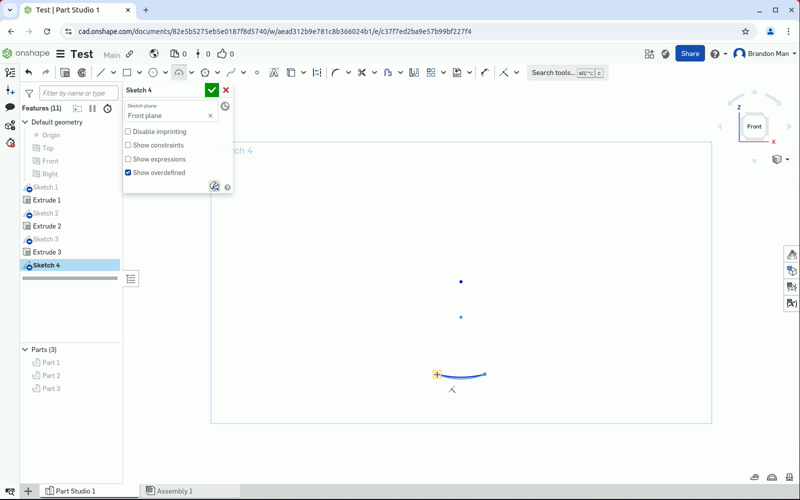
click(437, 374)
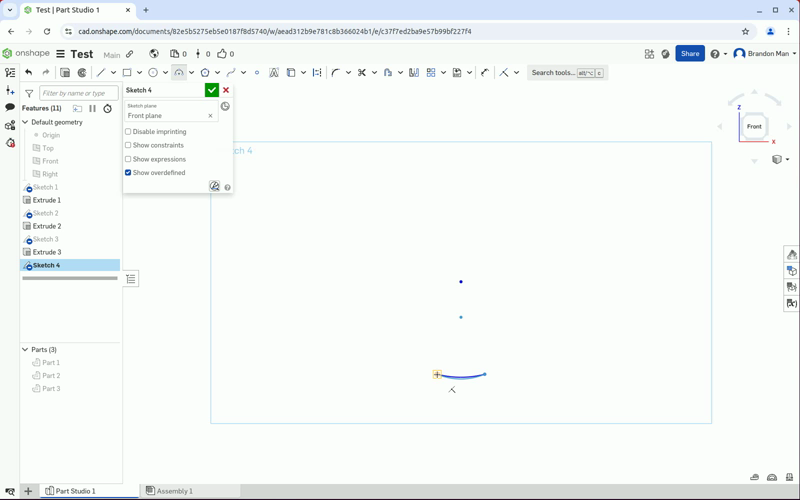
key_down(shift)
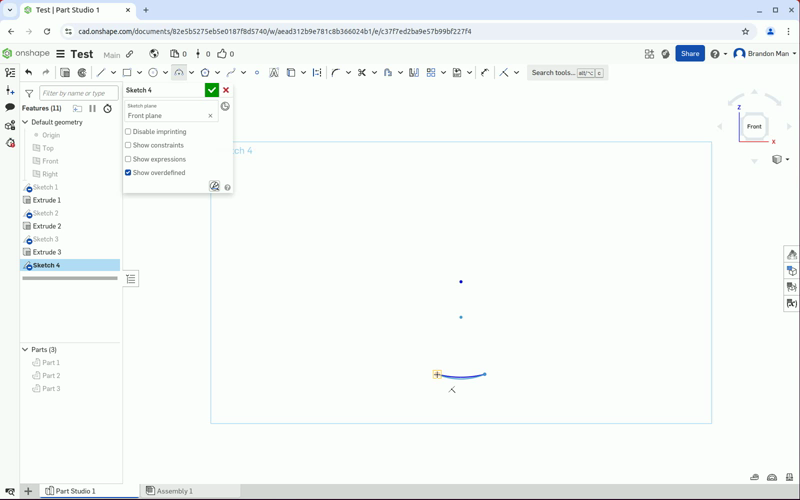
mouse_move(461, 340)
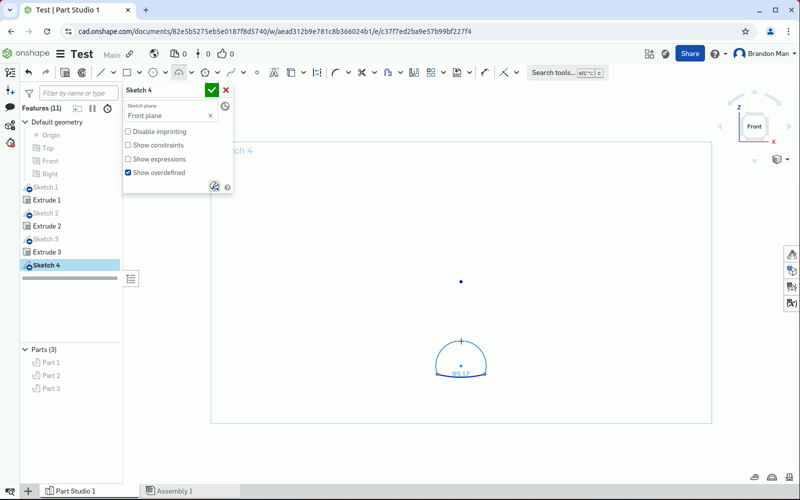
click(461, 340)
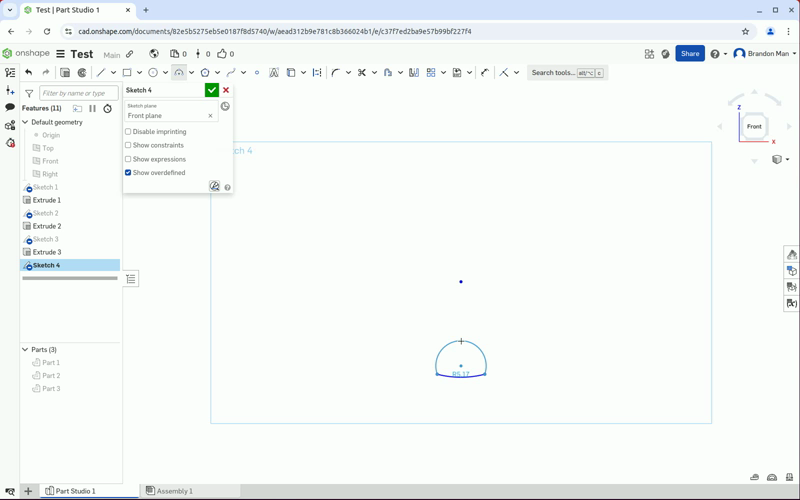
key_up(shift)
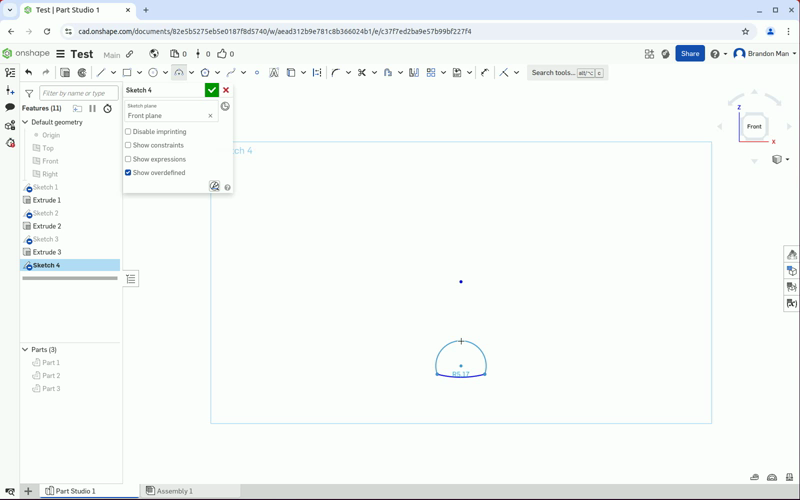
key(esc)
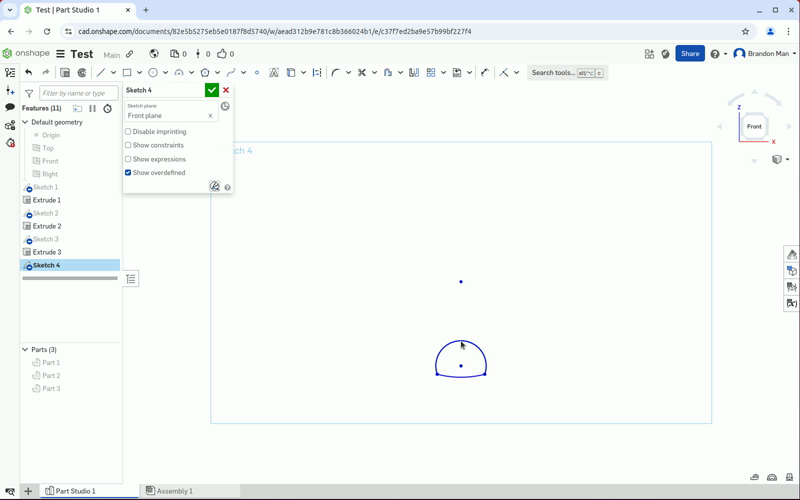
mouse_move(464, 344)
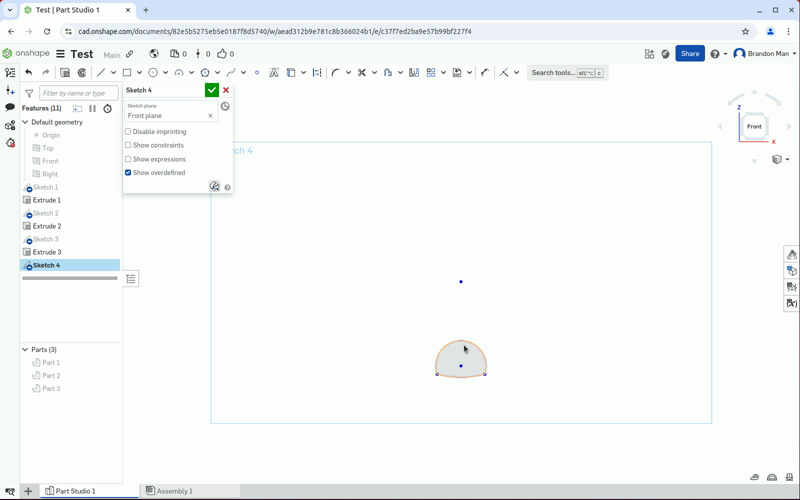
scroll(6)
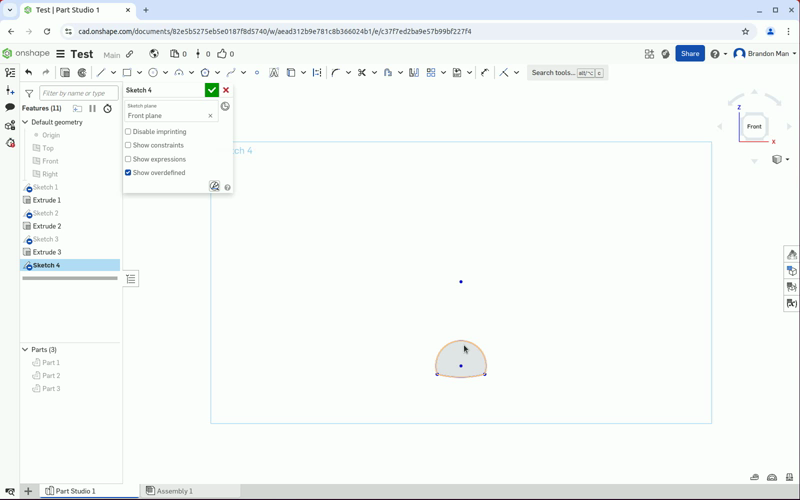
scroll(6)
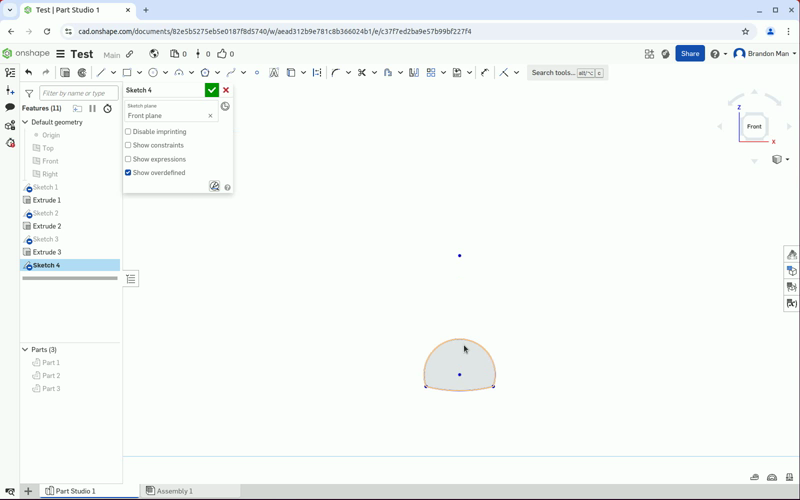
scroll(6)
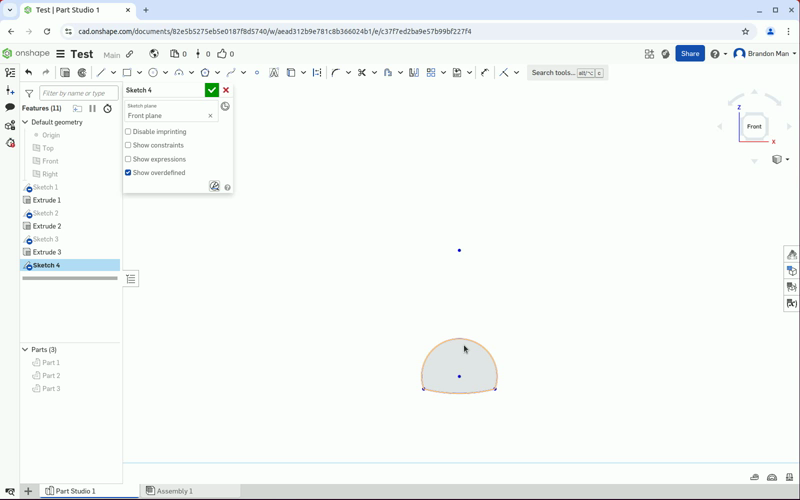
scroll(6)
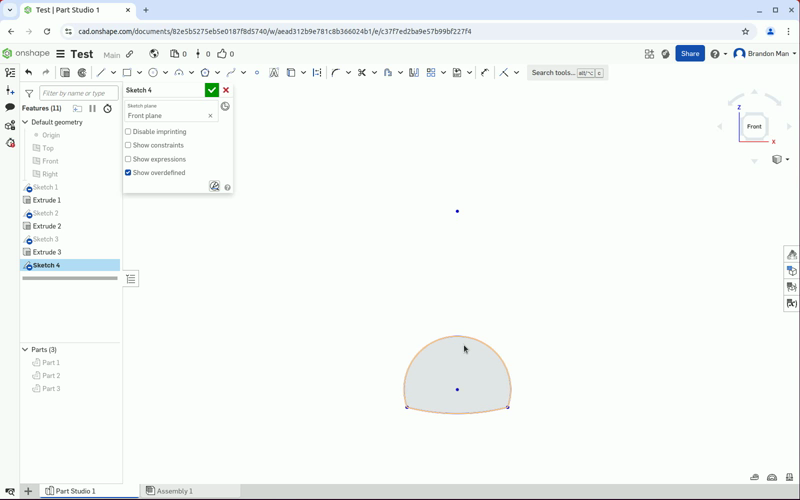
scroll(6)
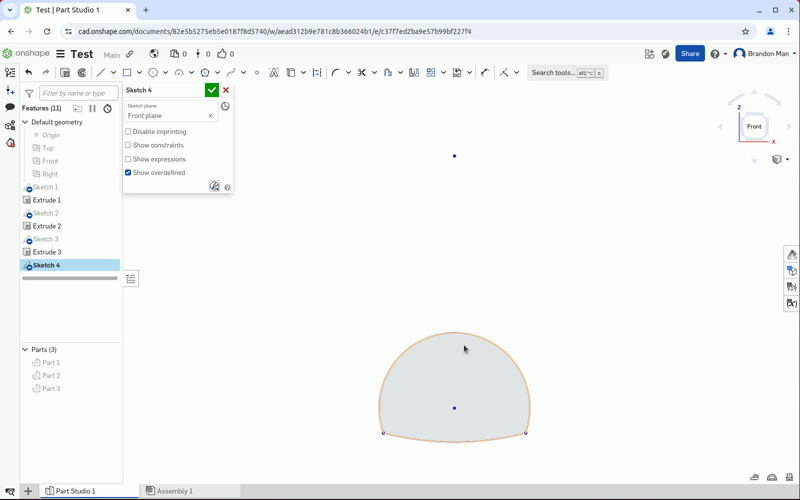
scroll(6)
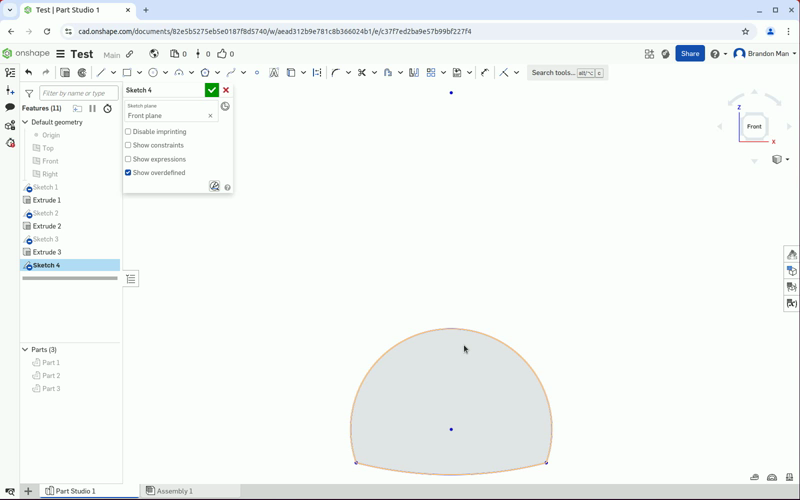
scroll(6)
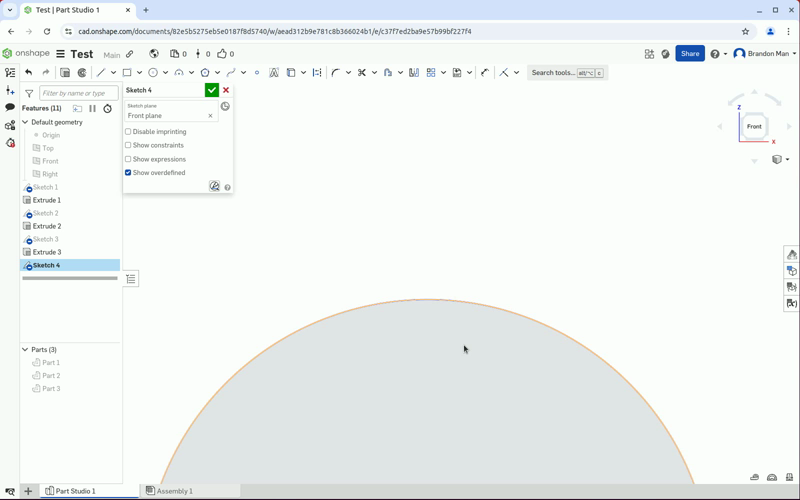
click(464, 344)
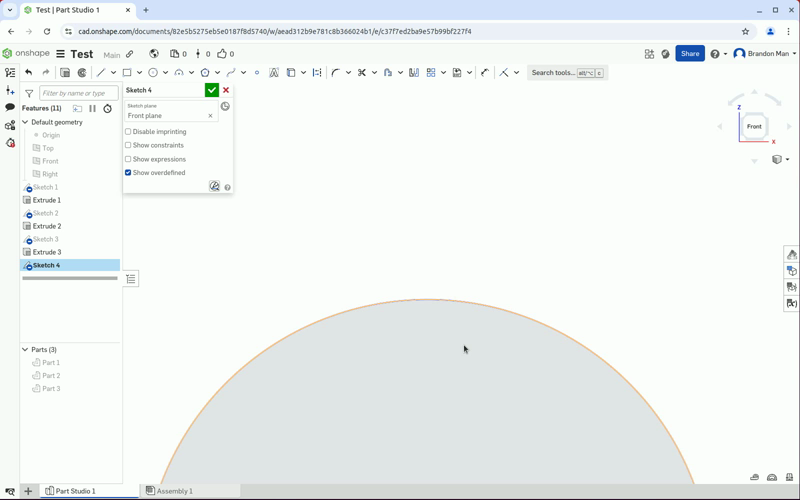
scroll(-6)
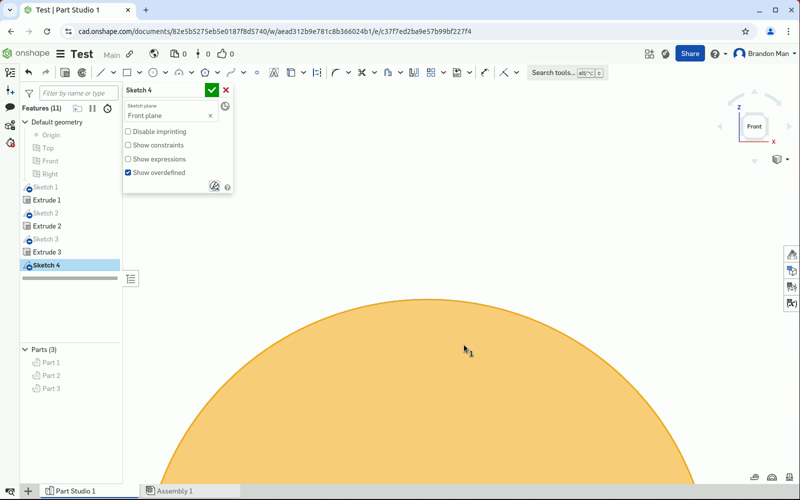
scroll(-6)
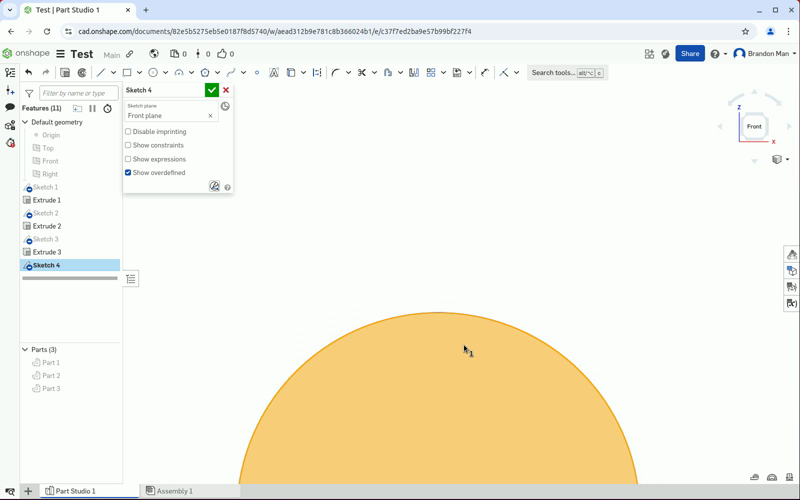
scroll(-6)
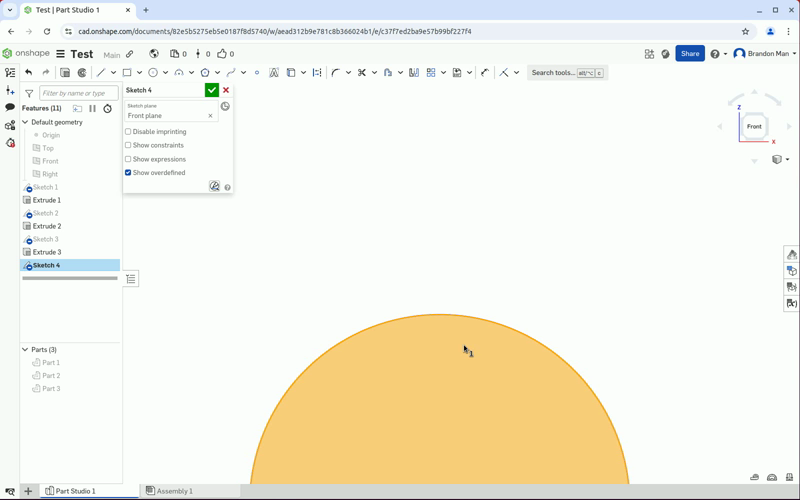
scroll(-6)
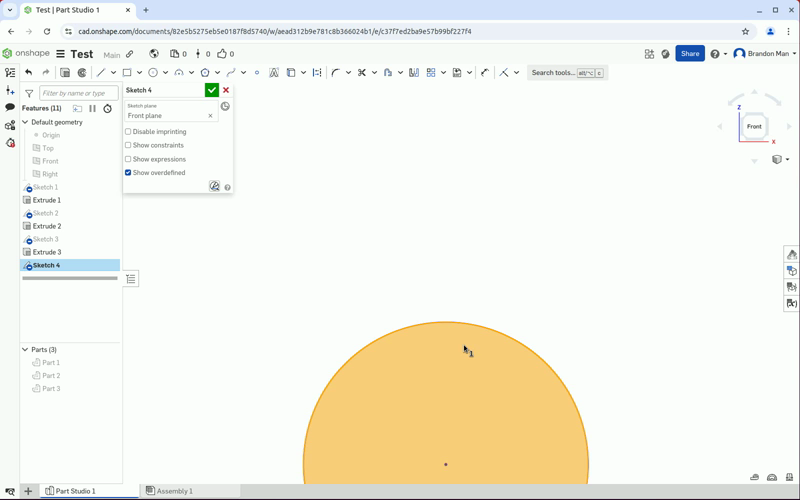
scroll(-6)
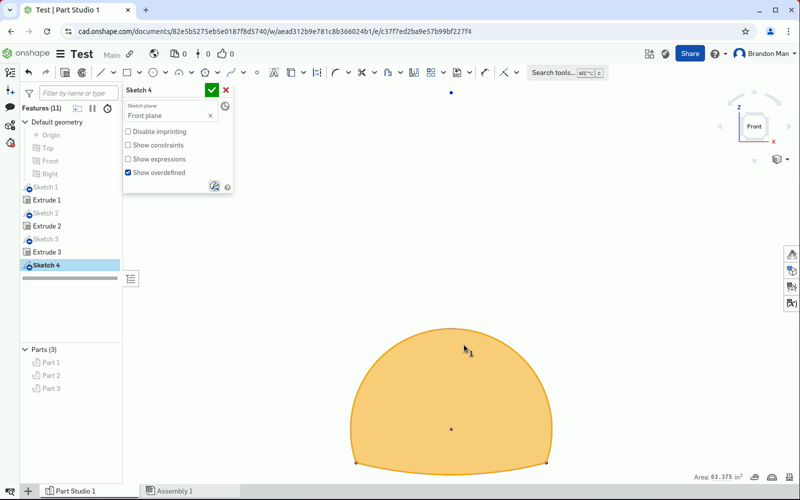
scroll(-6)
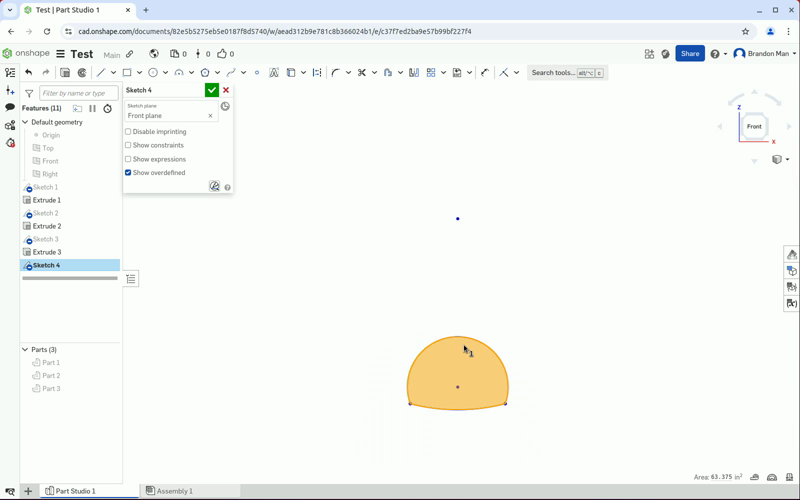
scroll(-6)
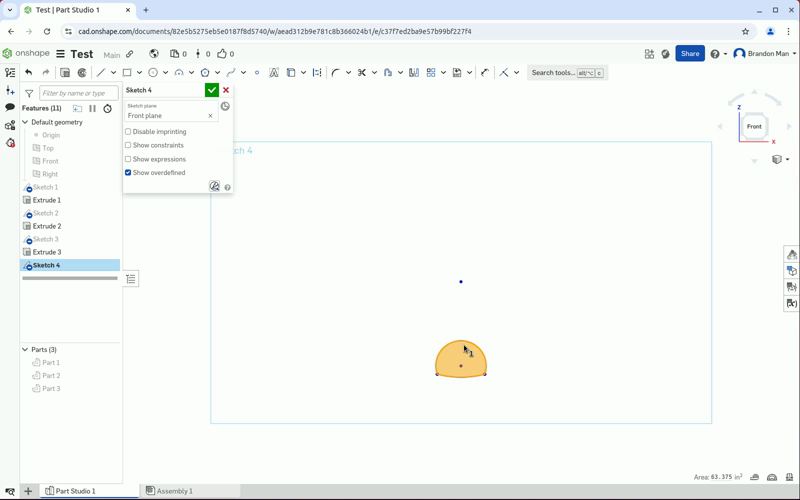
mouse_move(73, 352)
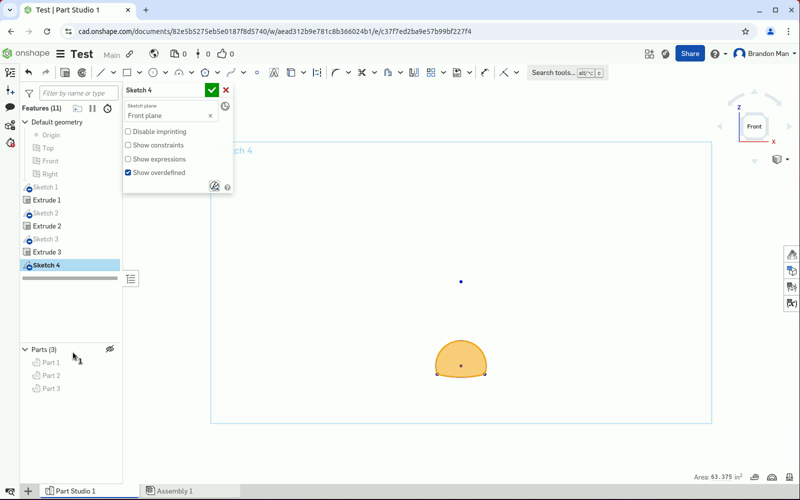
key(shift+y)
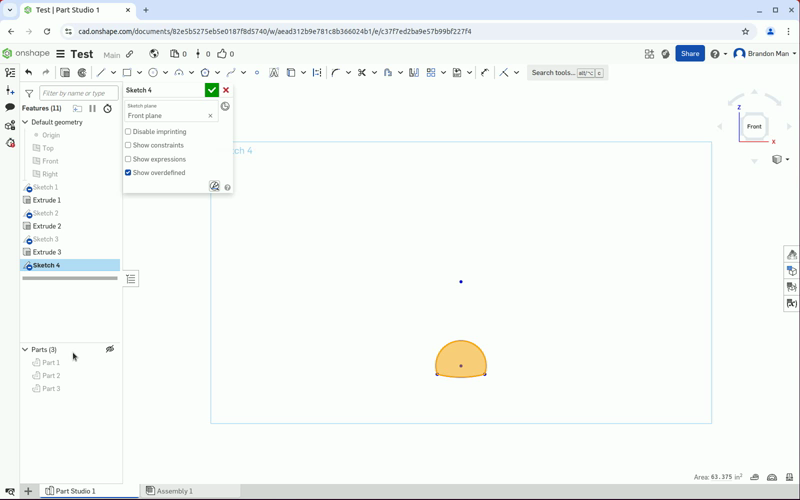
key(shift+e)
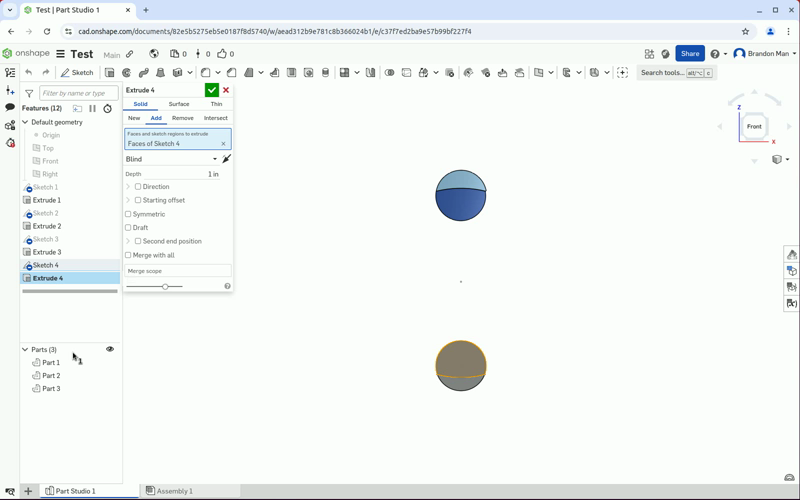
mouse_move(143, 106)
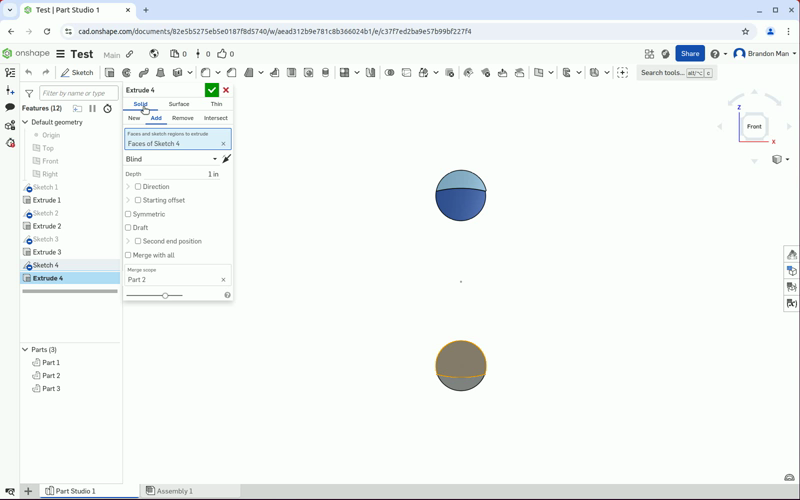
click(143, 106)
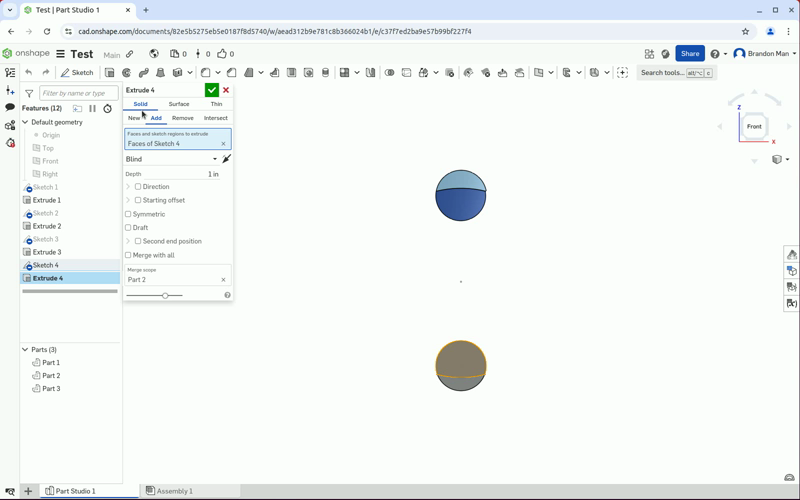
mouse_move(137, 120)
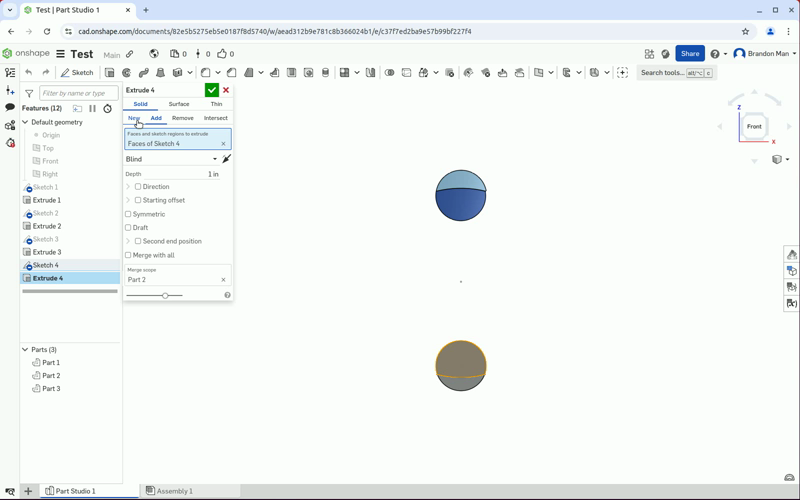
click(137, 120)
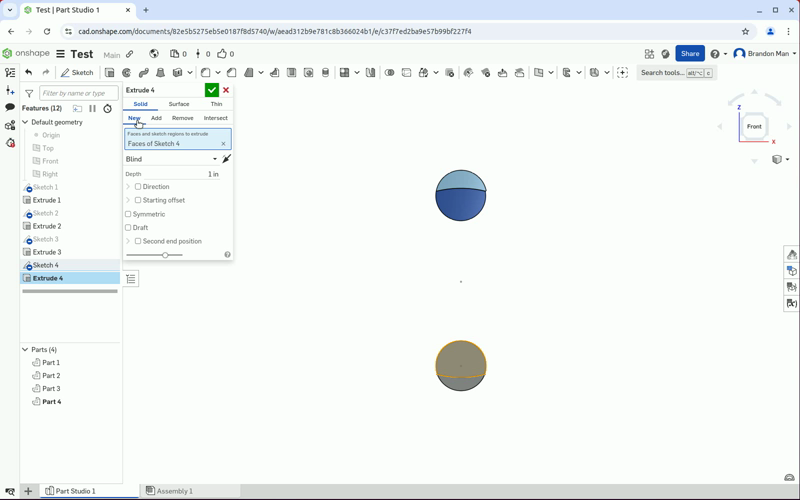
key(tab, 4)
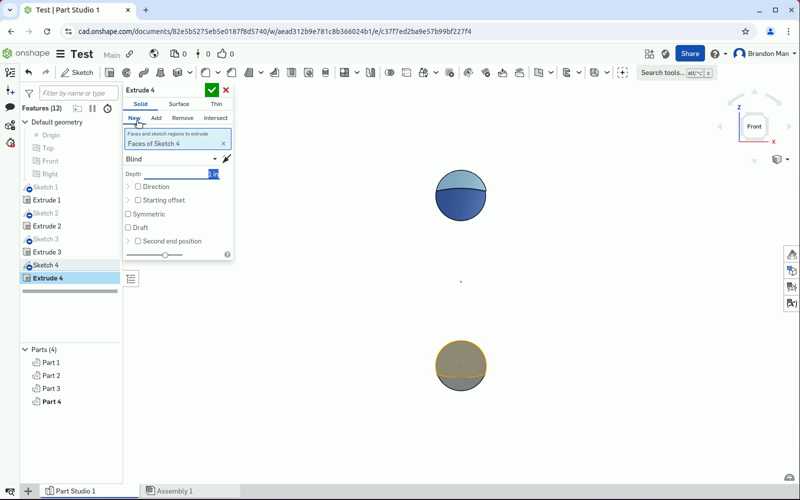
text(11.795)
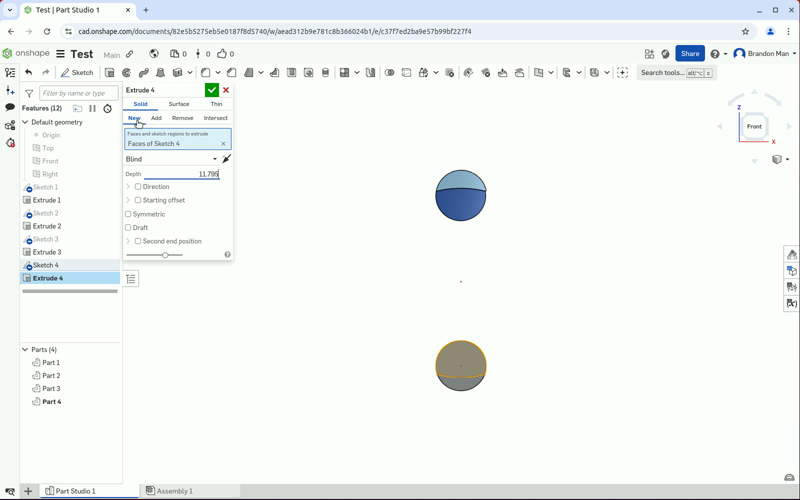
key(enter)
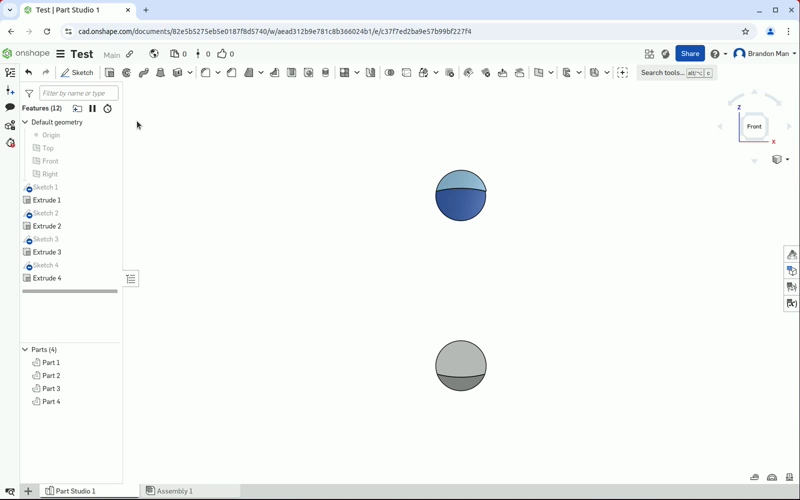
key(shift+h)
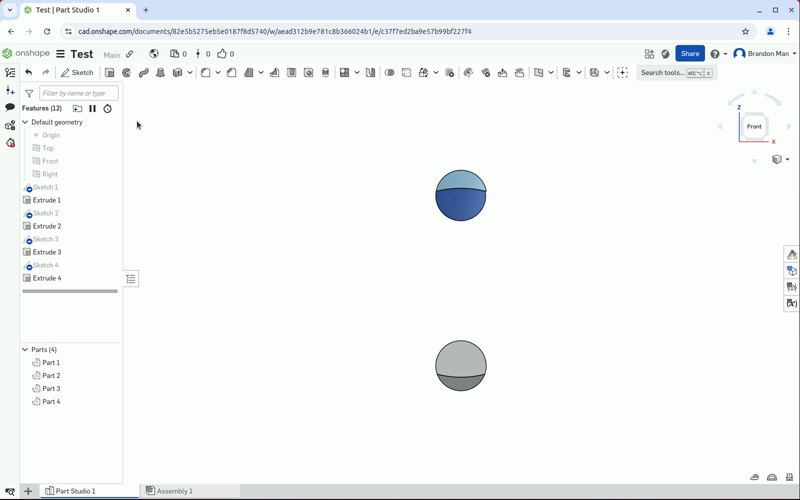
key(shift+h)
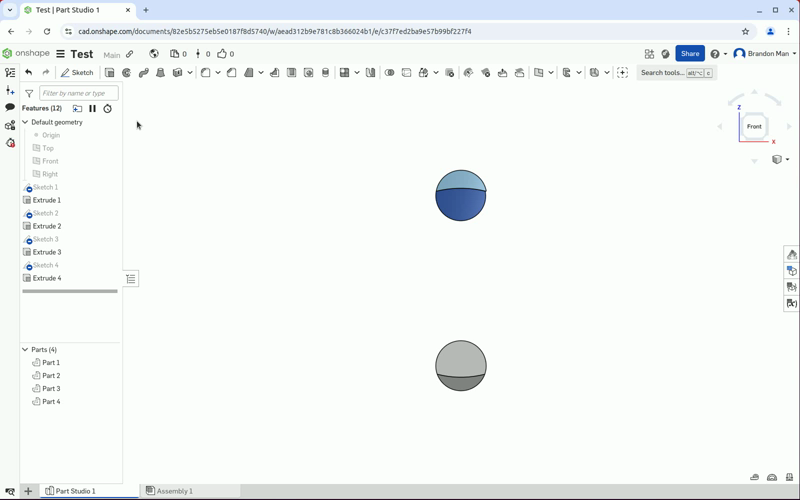
mouse_move(73, 189)
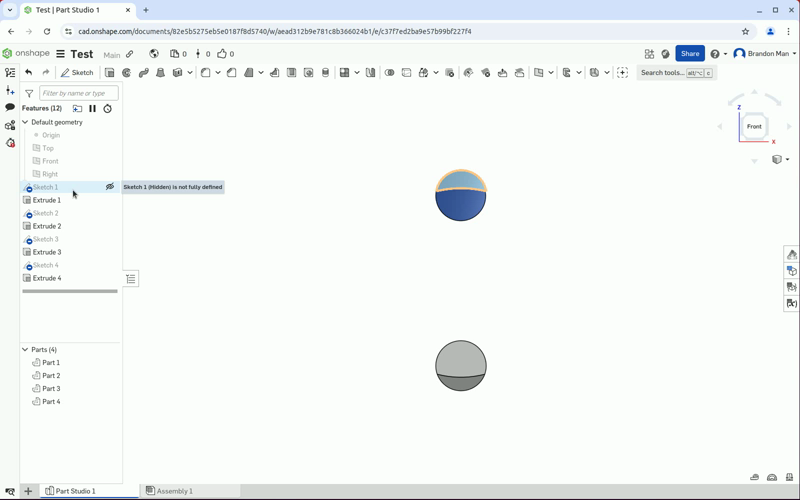
click(73, 189)
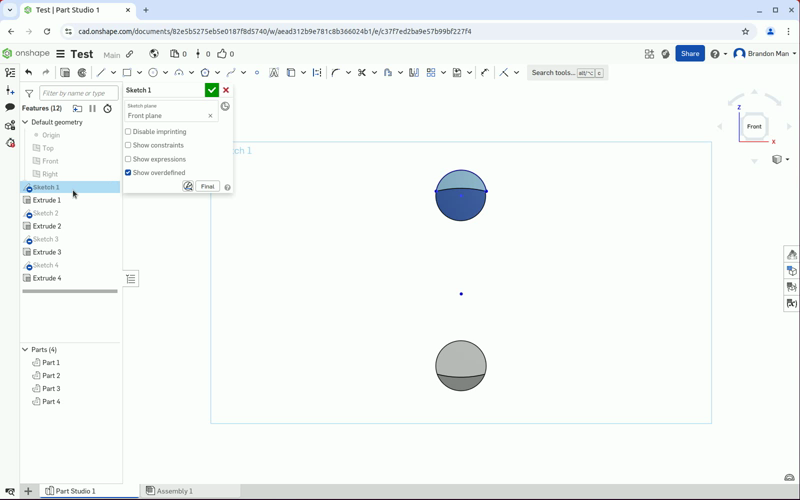
mouse_move(229, 92)
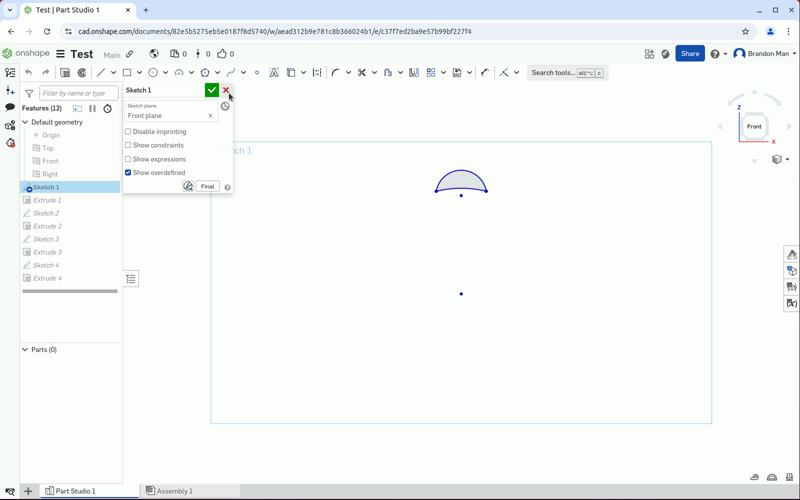
click(229, 92)
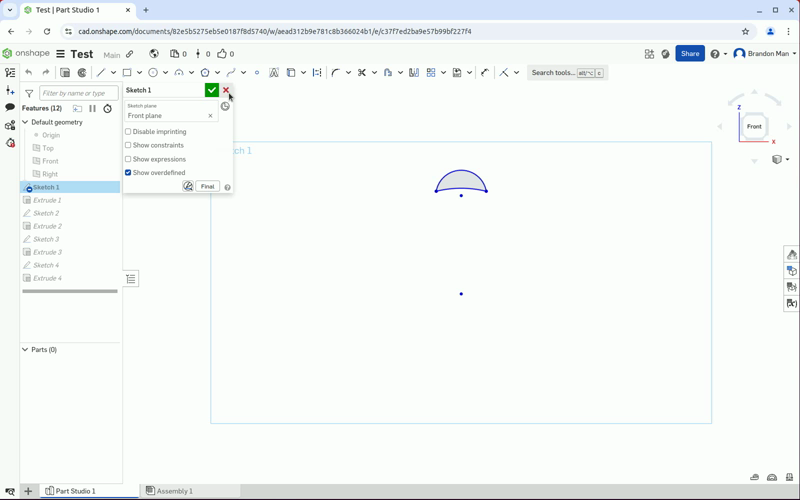
key(shift+s)
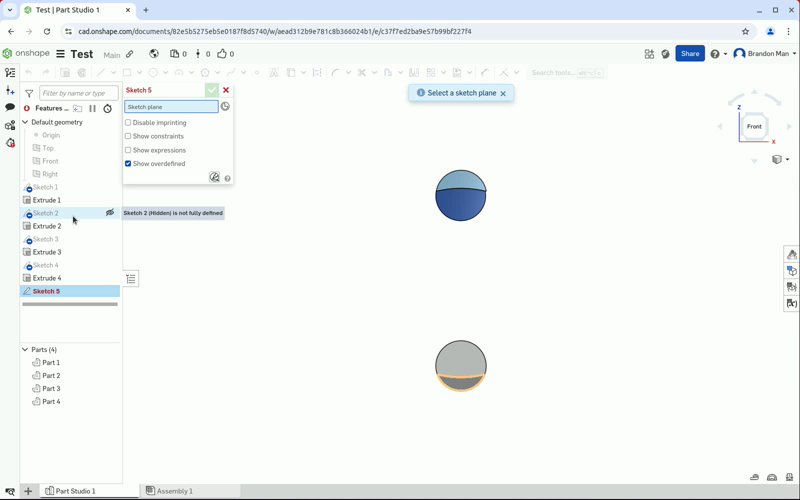
scroll(3)
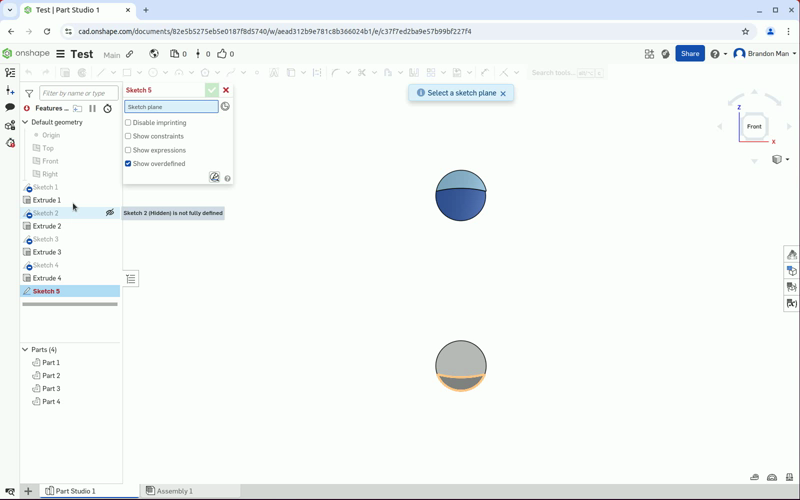
mouse_move(73, 163)
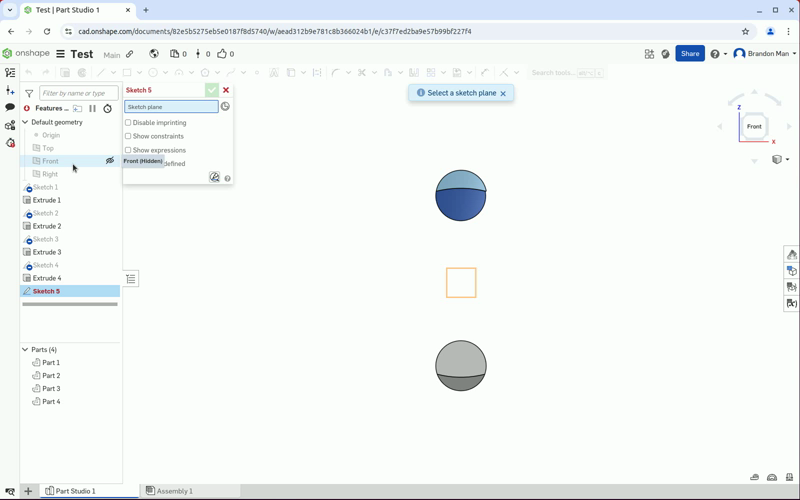
click(73, 163)
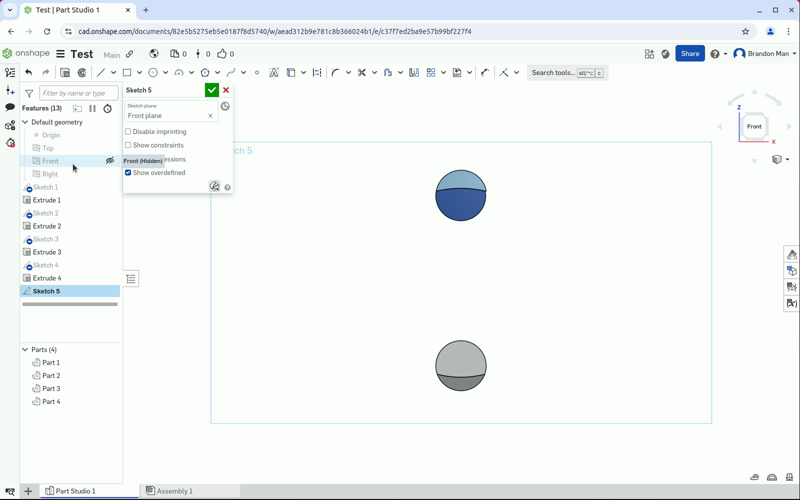
mouse_move(73, 352)
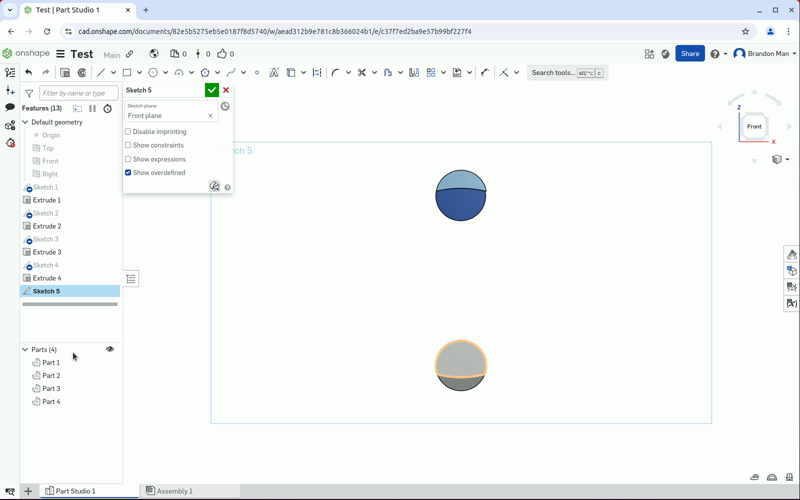
key(y)
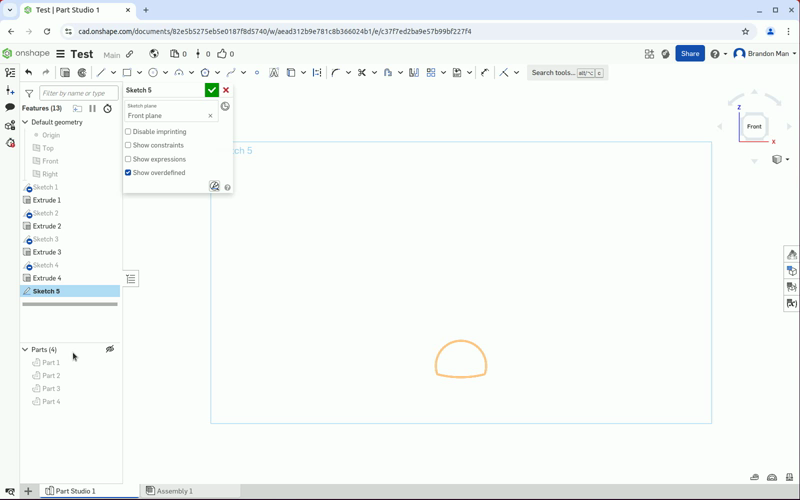
key(a)
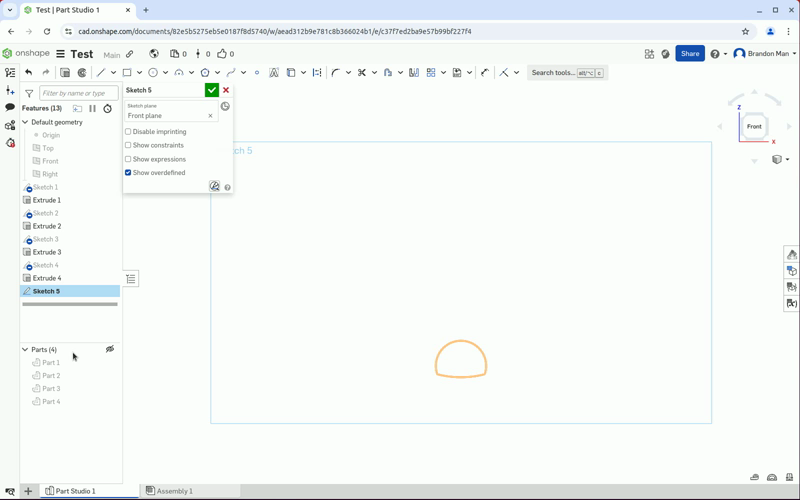
key_down(shift)
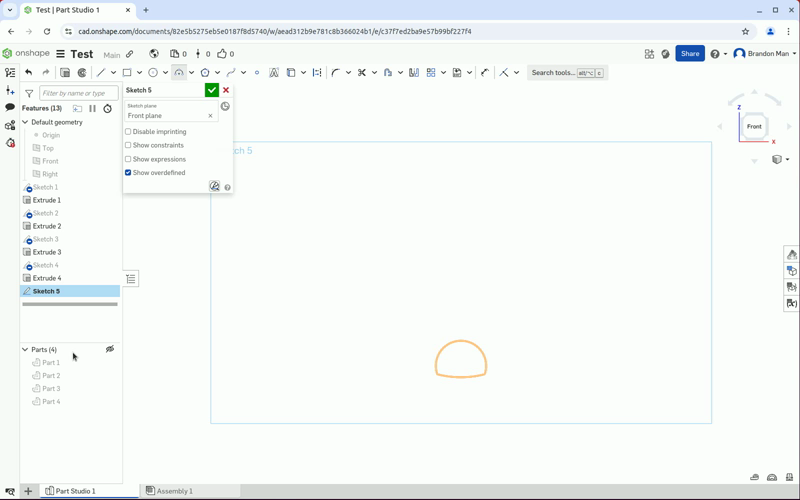
mouse_move(436, 191)
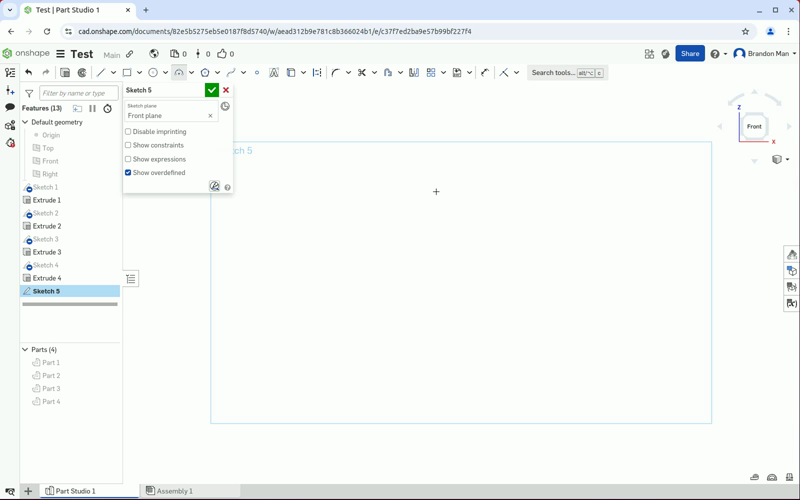
click(436, 191)
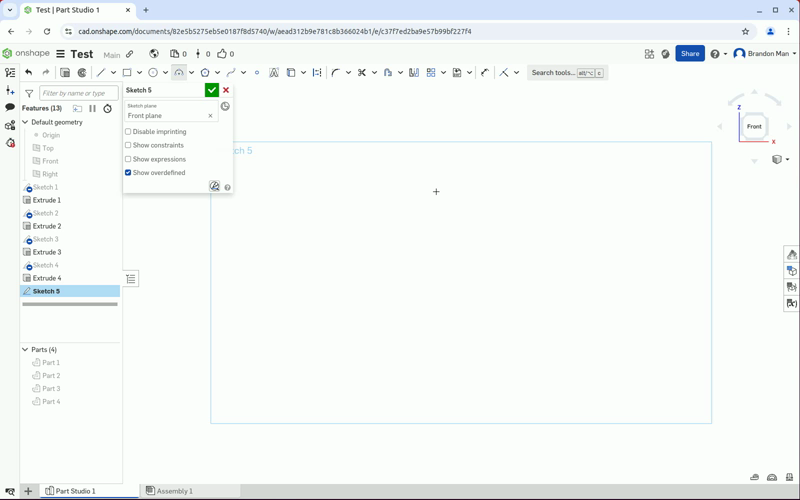
key_up(shift)
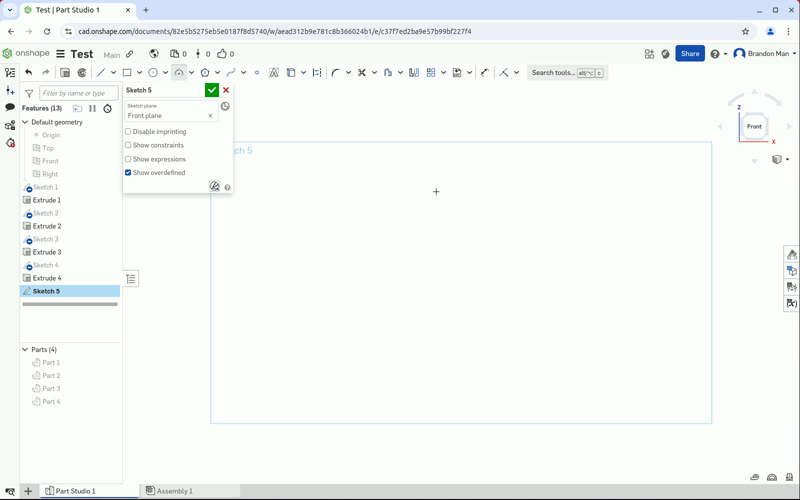
key_down(shift)
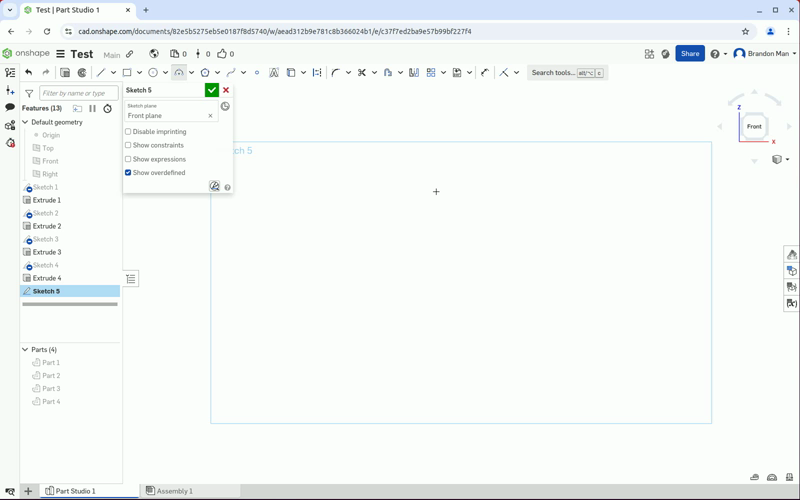
mouse_move(437, 374)
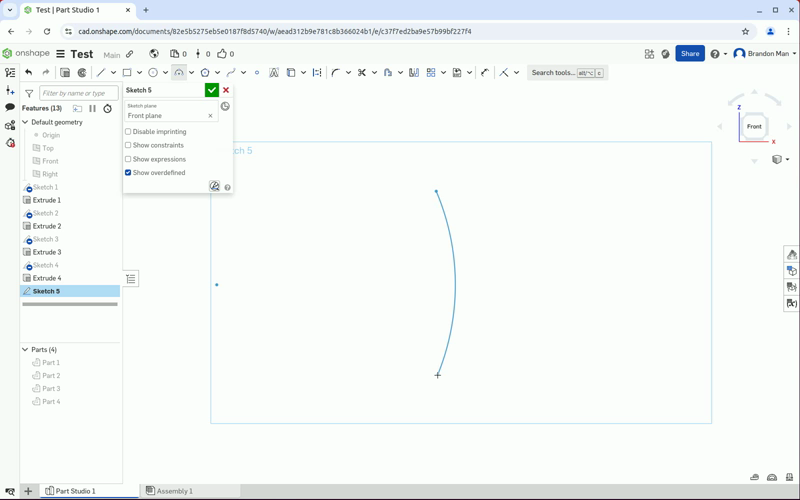
click(437, 374)
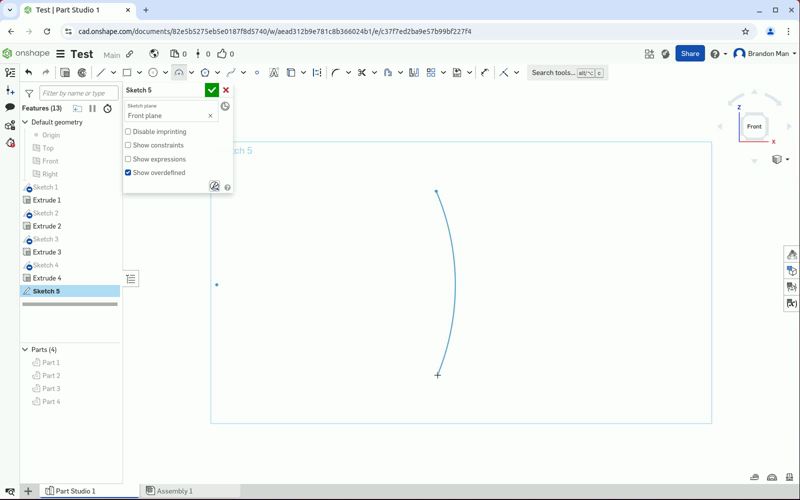
mouse_move(366, 283)
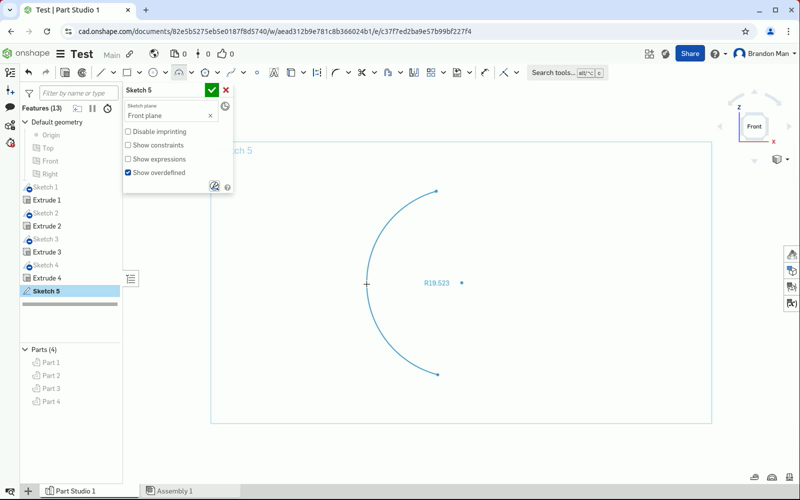
click(366, 283)
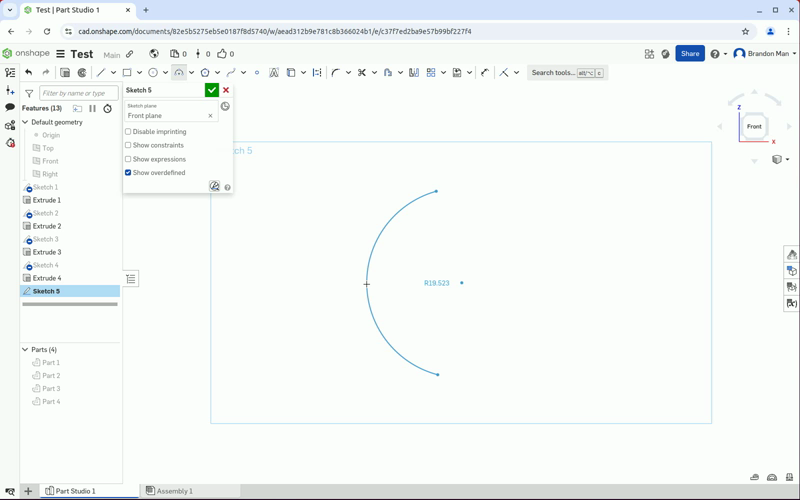
key_up(shift)
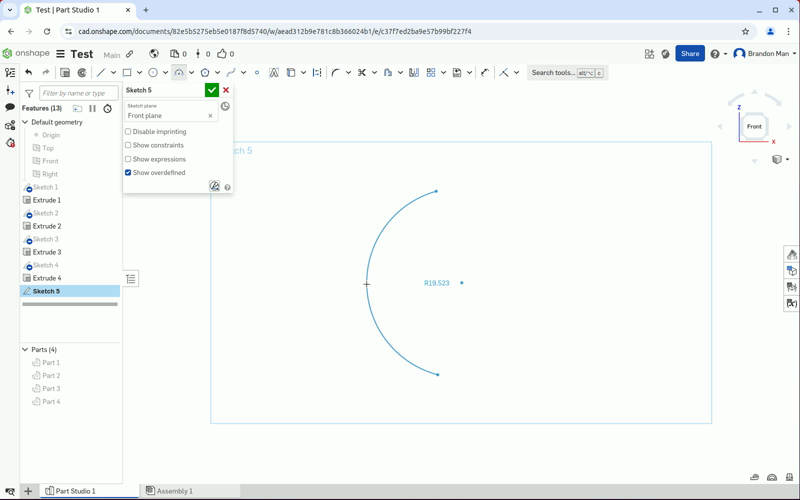
mouse_move(437, 374)
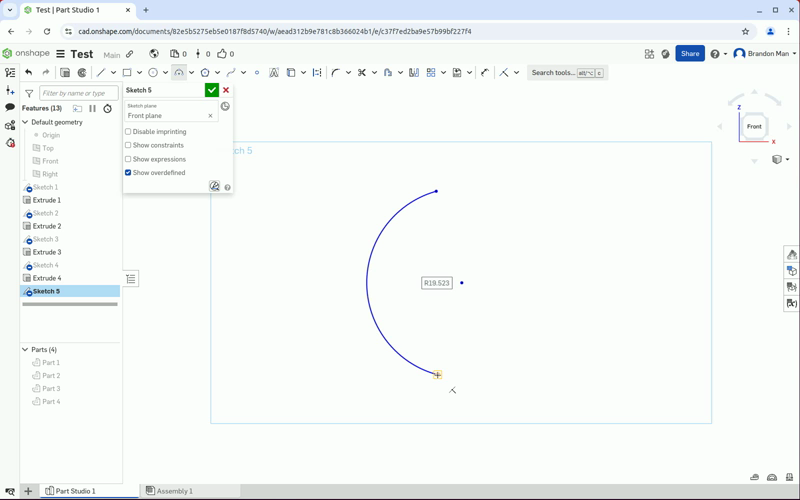
click(437, 374)
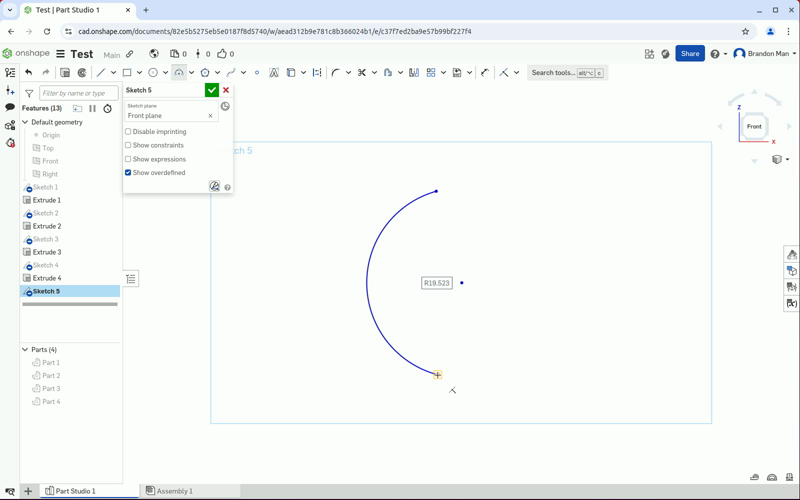
key_down(shift)
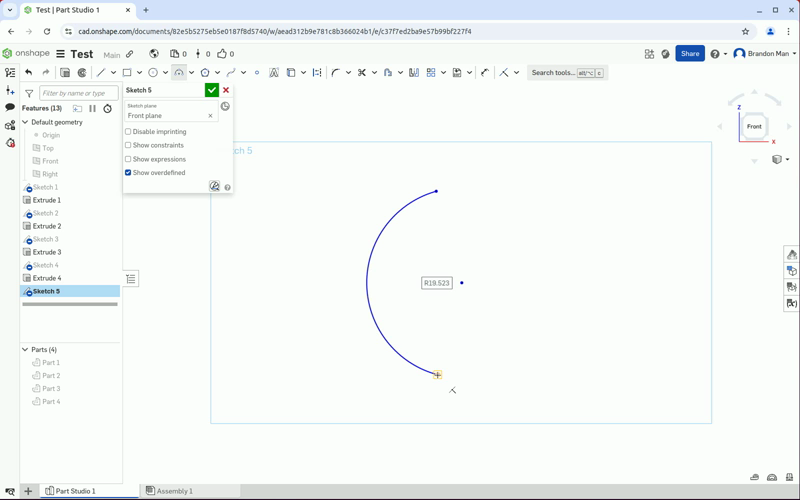
mouse_move(484, 374)
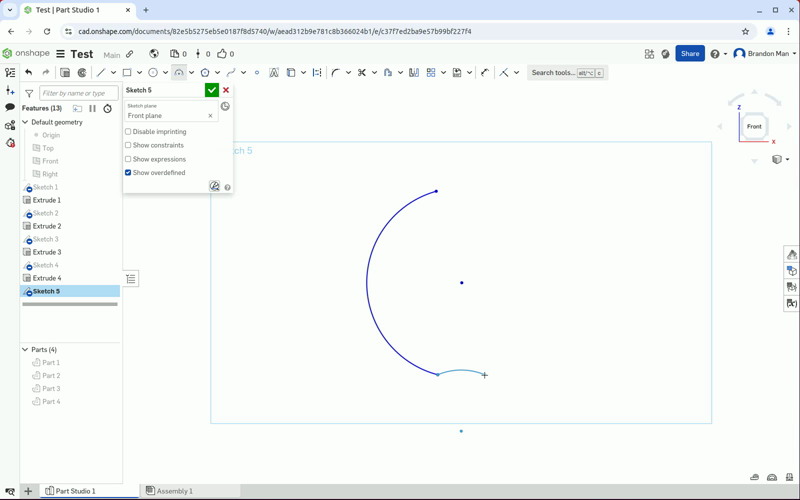
click(484, 374)
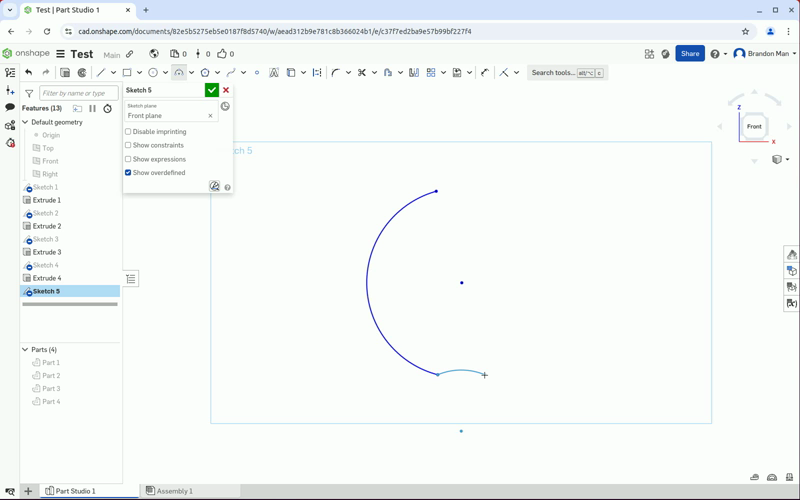
mouse_move(461, 342)
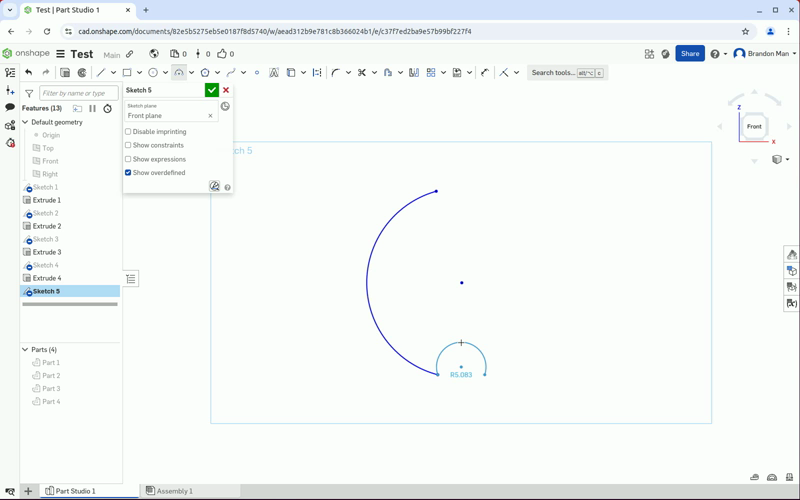
click(461, 342)
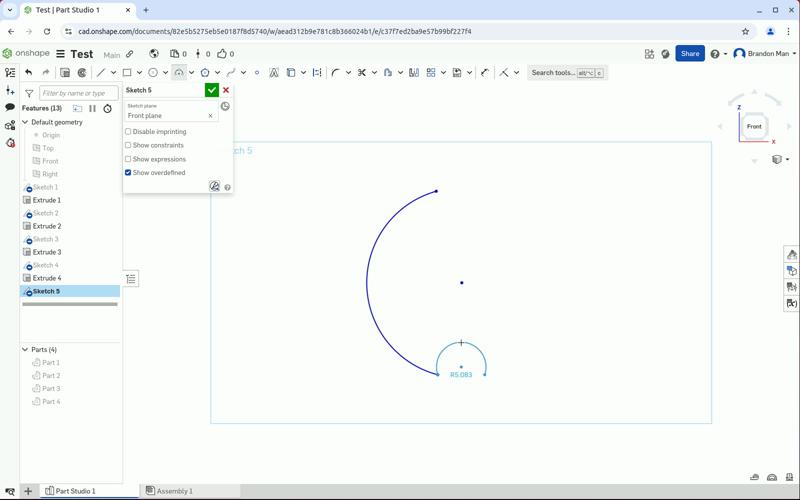
key_up(shift)
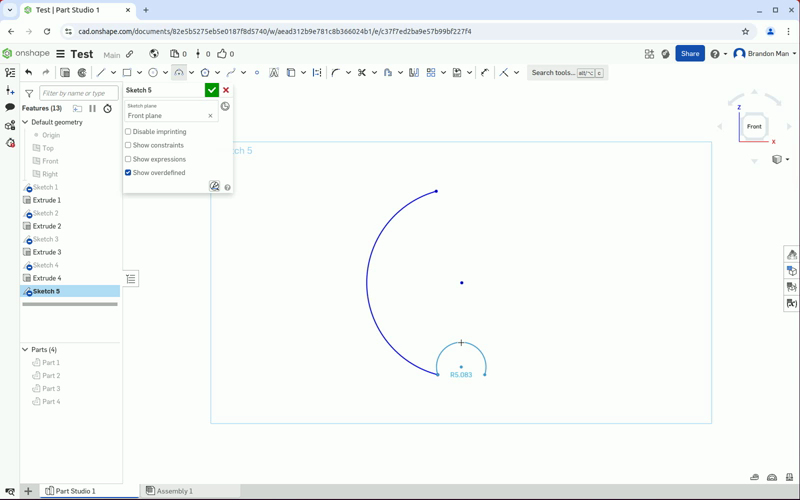
mouse_move(484, 374)
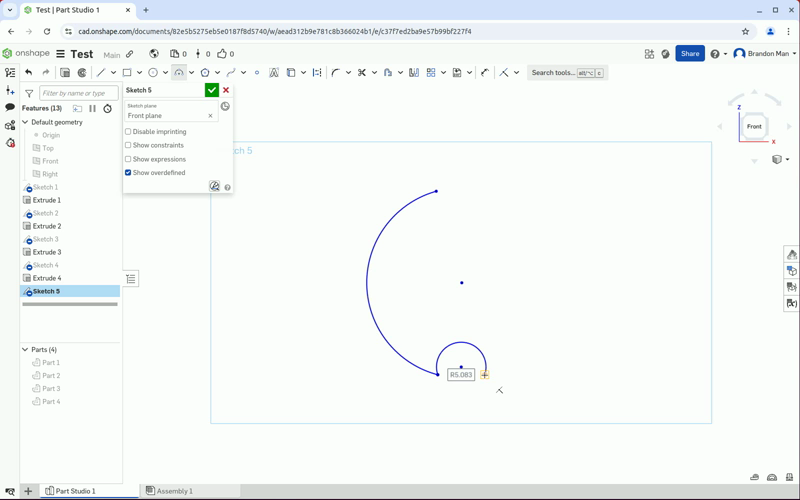
click(484, 374)
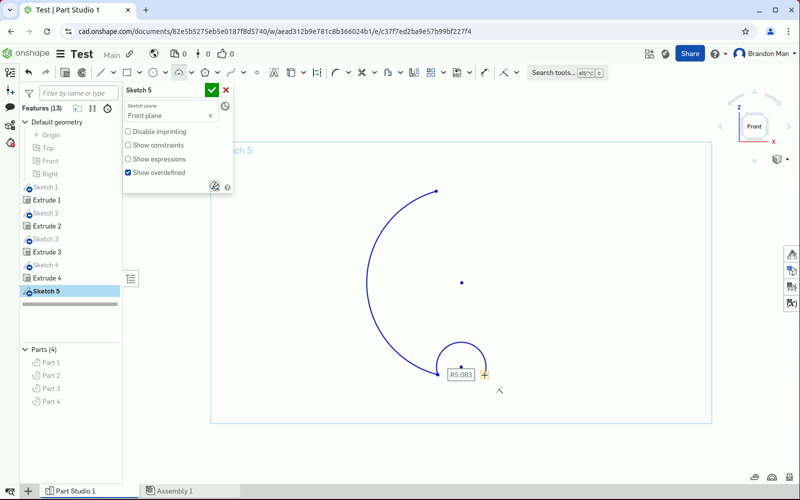
key_down(shift)
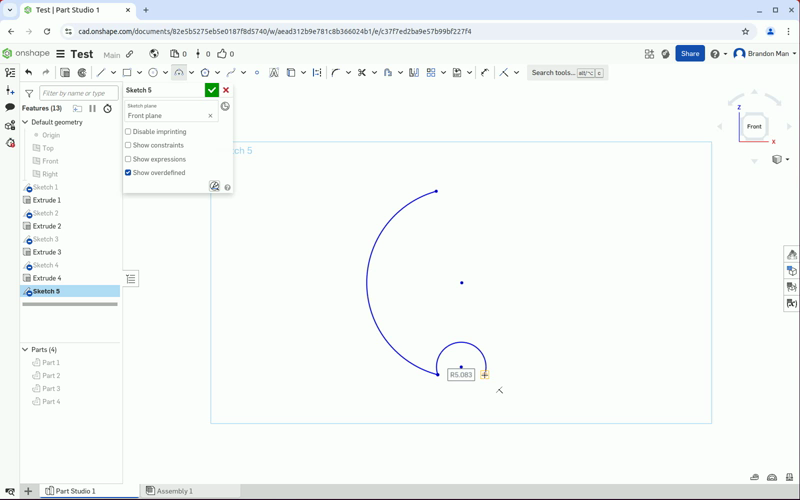
mouse_move(484, 191)
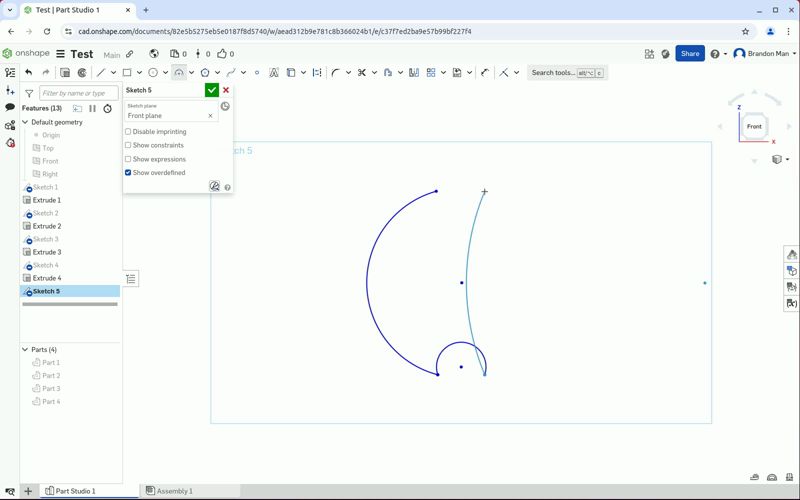
click(484, 191)
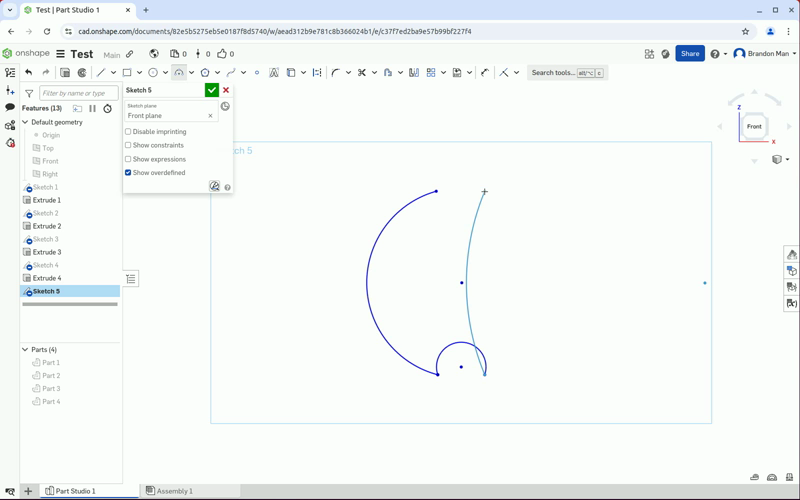
mouse_move(555, 283)
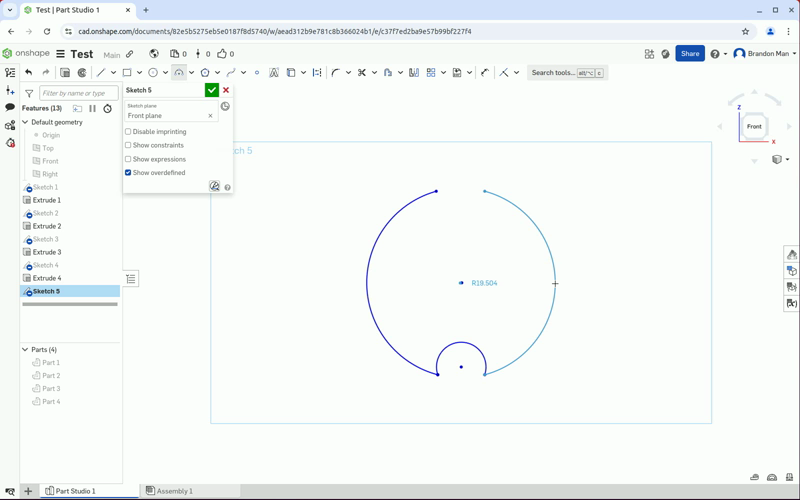
click(555, 283)
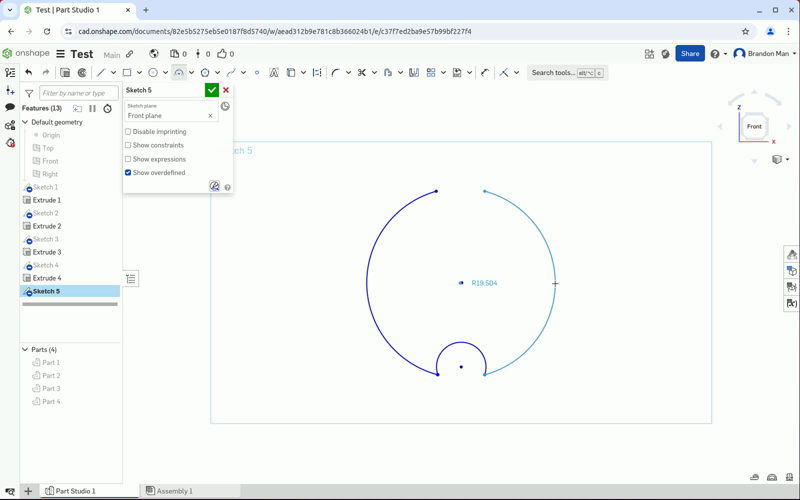
key_up(shift)
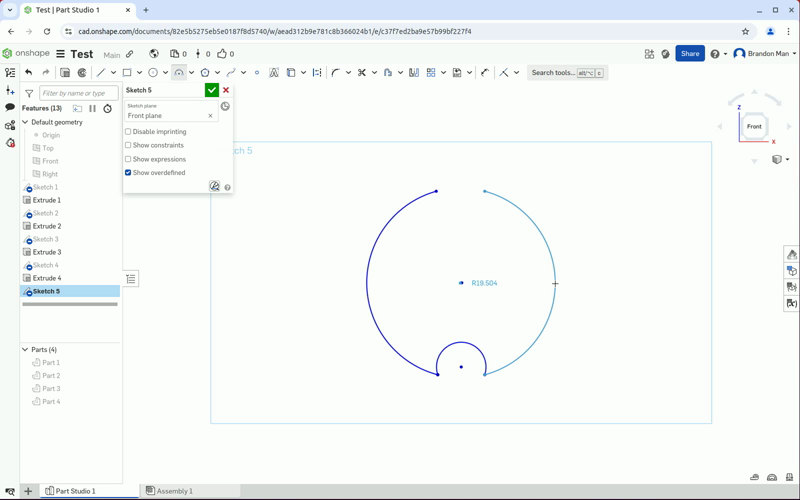
mouse_move(484, 191)
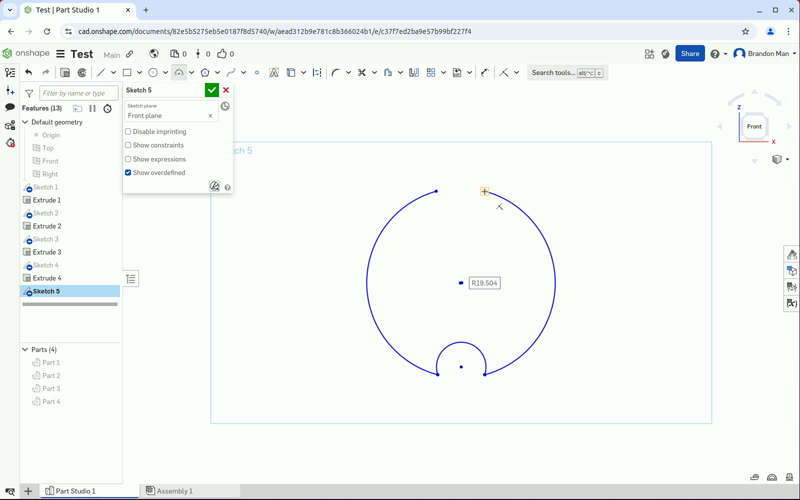
click(484, 191)
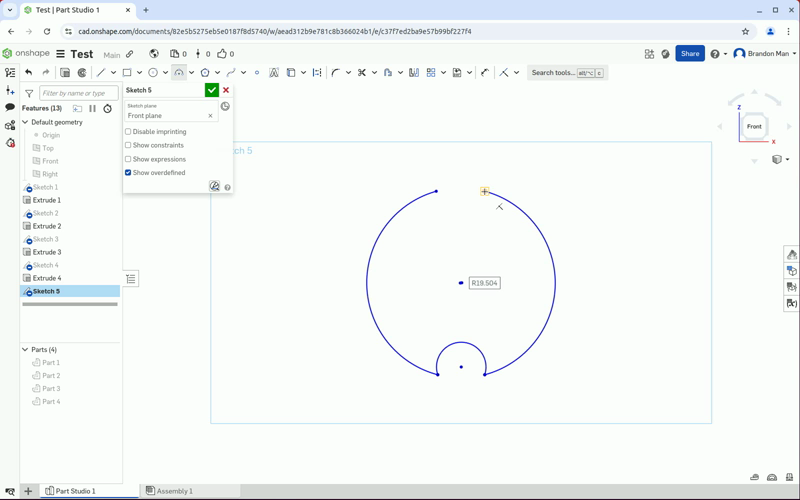
mouse_move(436, 191)
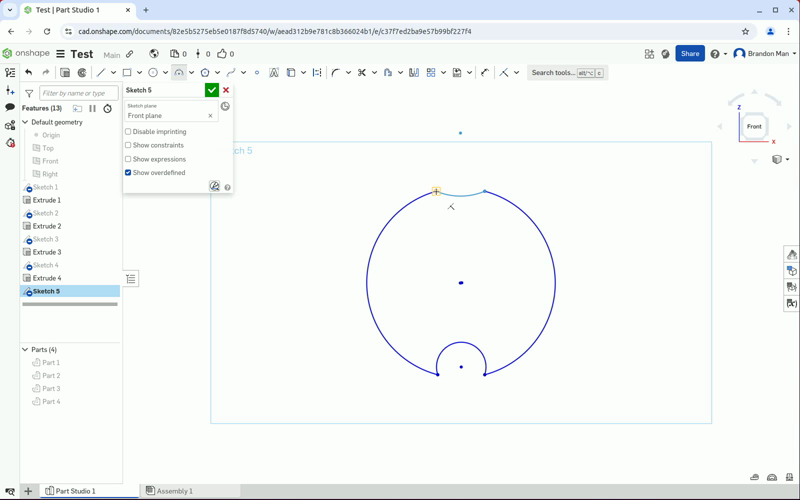
click(436, 191)
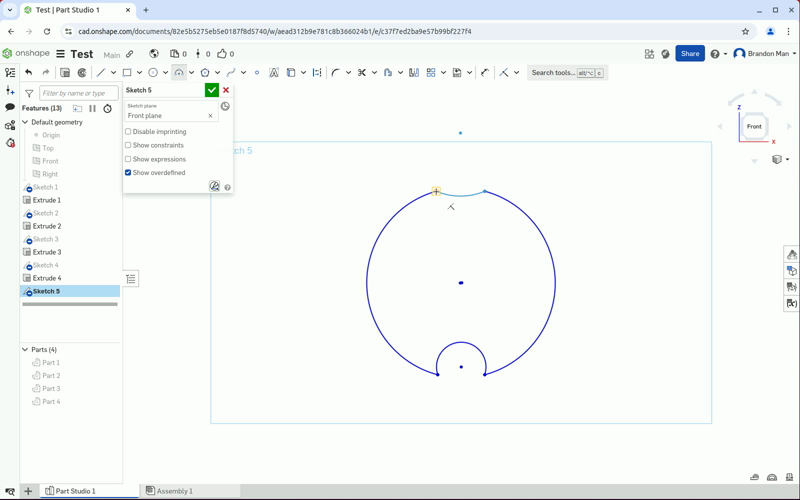
key_down(shift)
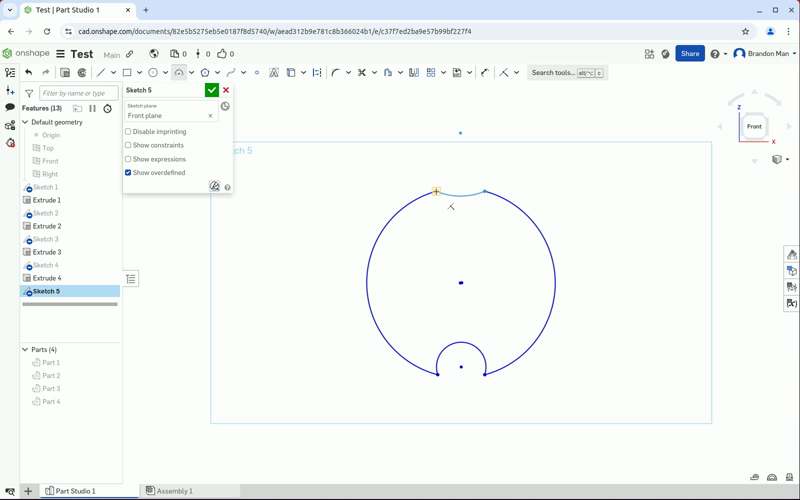
mouse_move(460, 219)
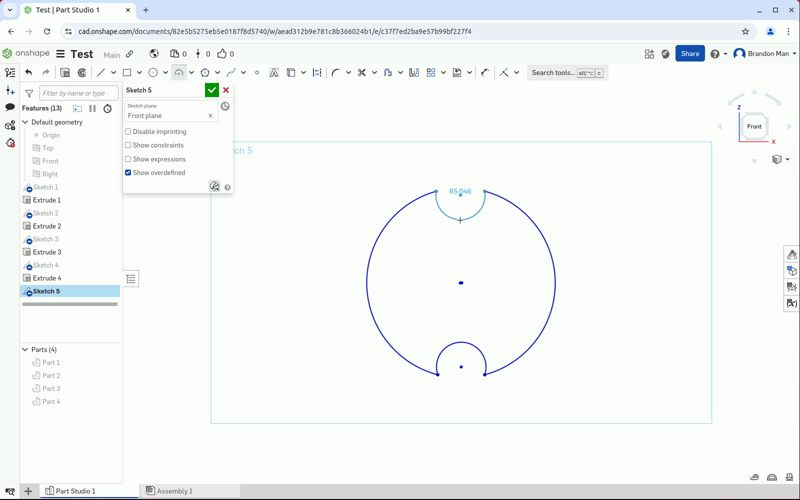
click(460, 219)
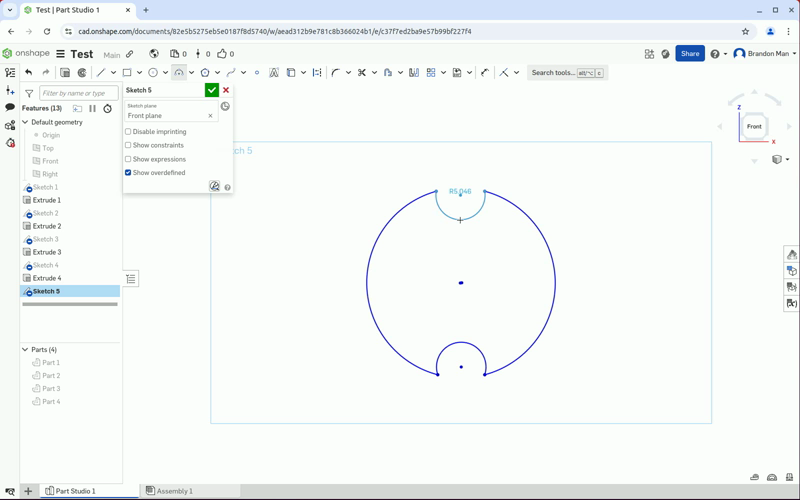
key_up(shift)
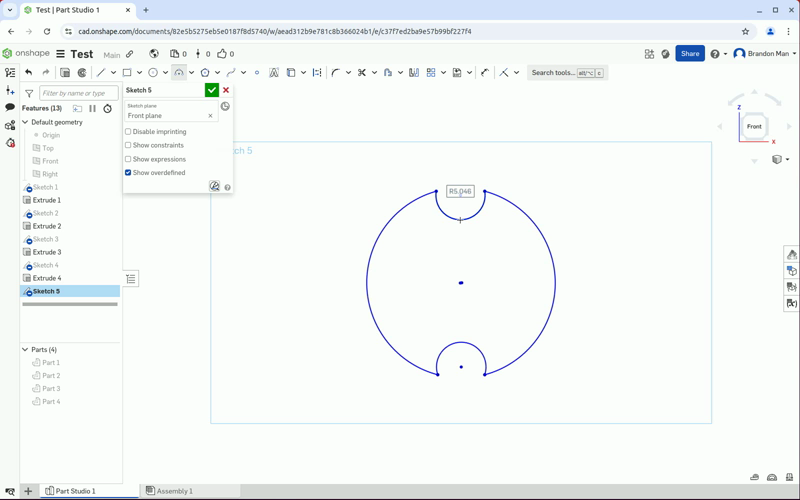
key(esc)
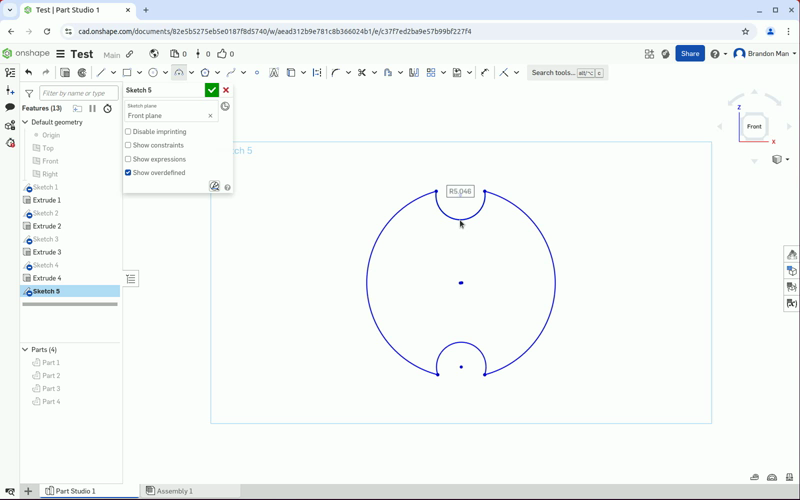
key(c)
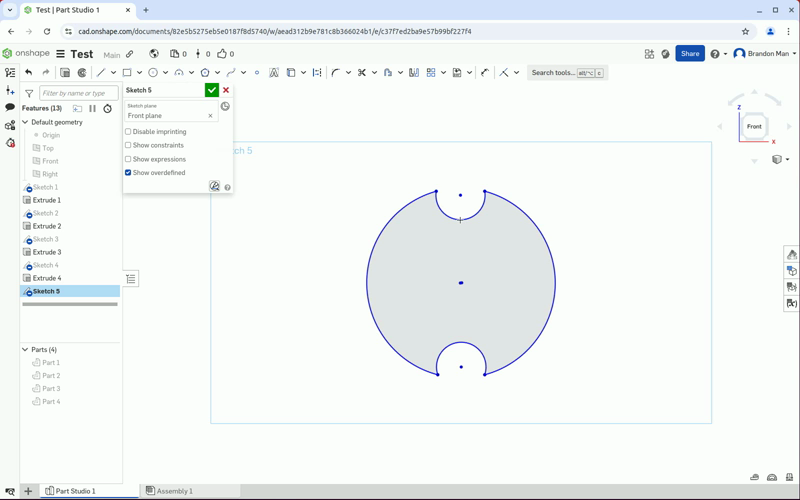
key_down(shift)
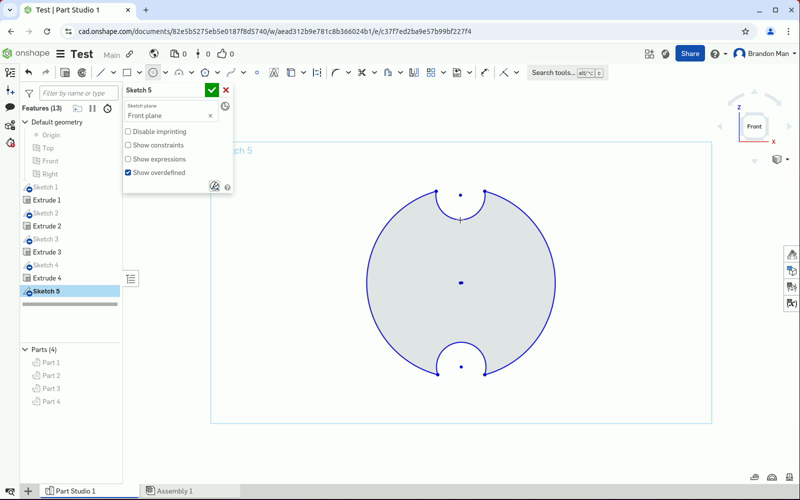
mouse_move(461, 282)
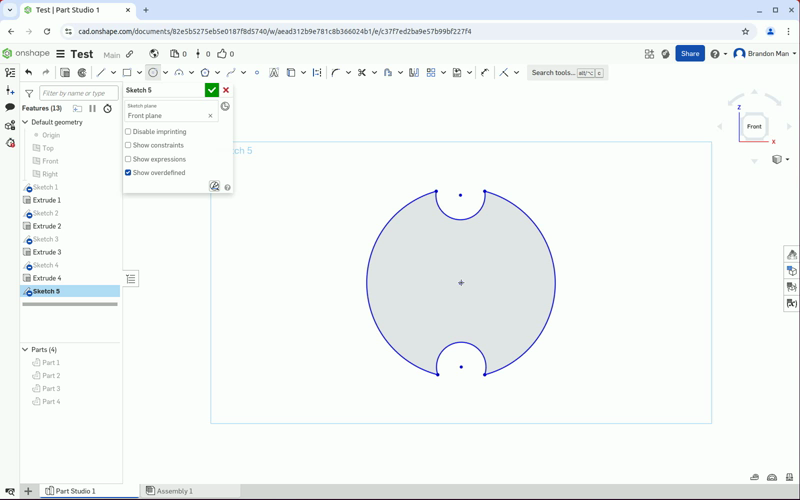
scroll(6)
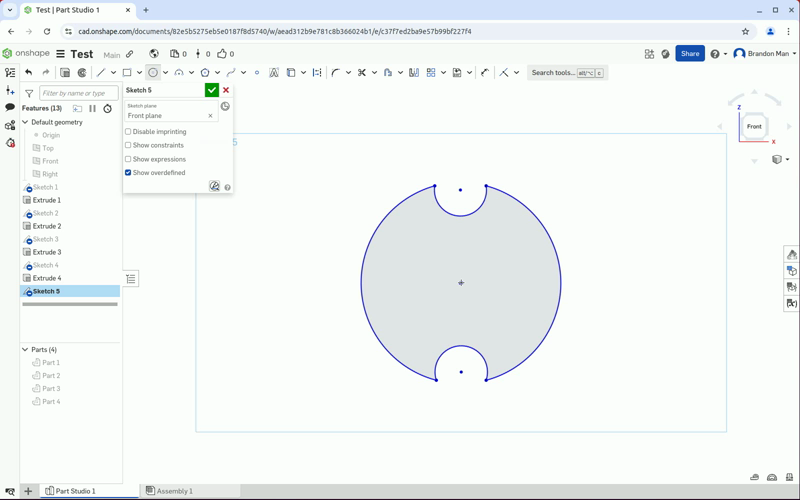
scroll(6)
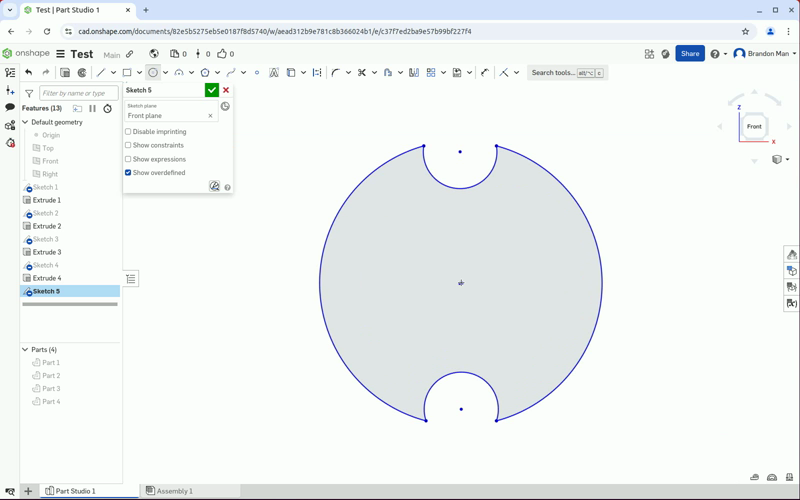
scroll(6)
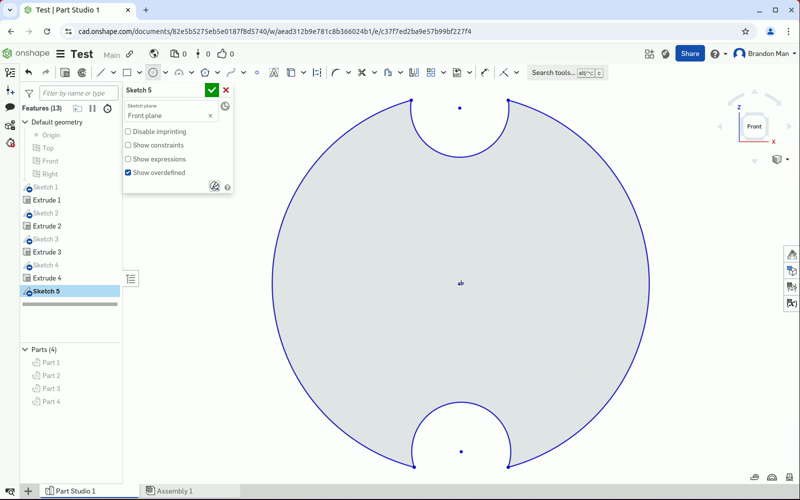
scroll(6)
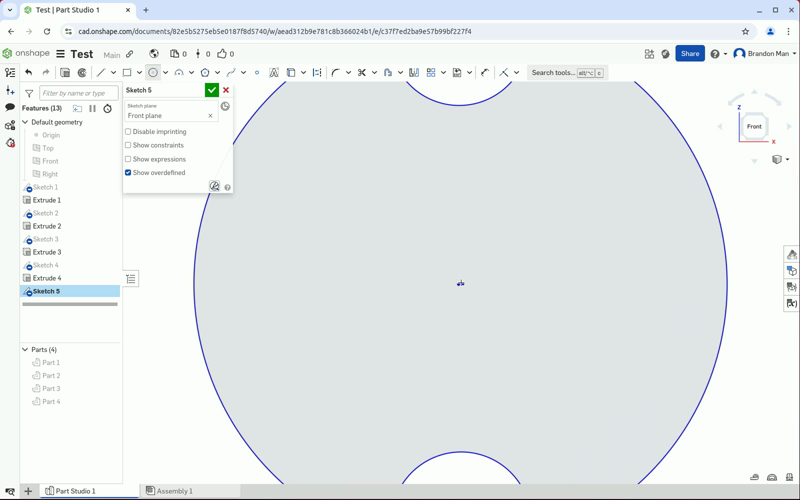
scroll(6)
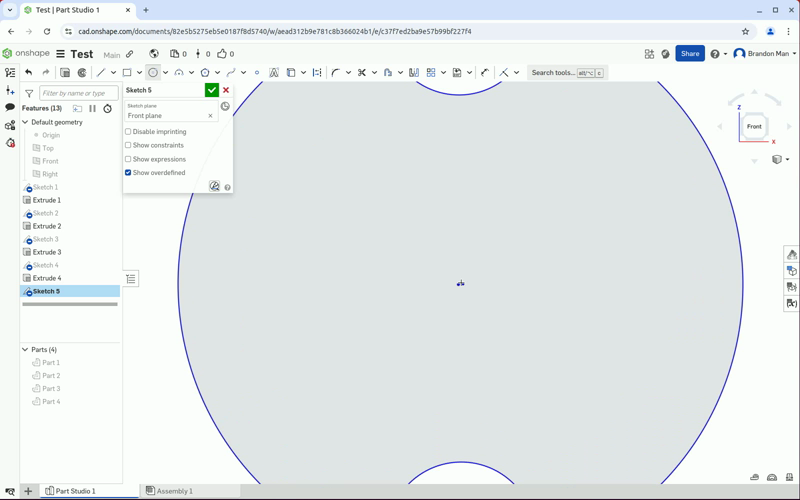
scroll(6)
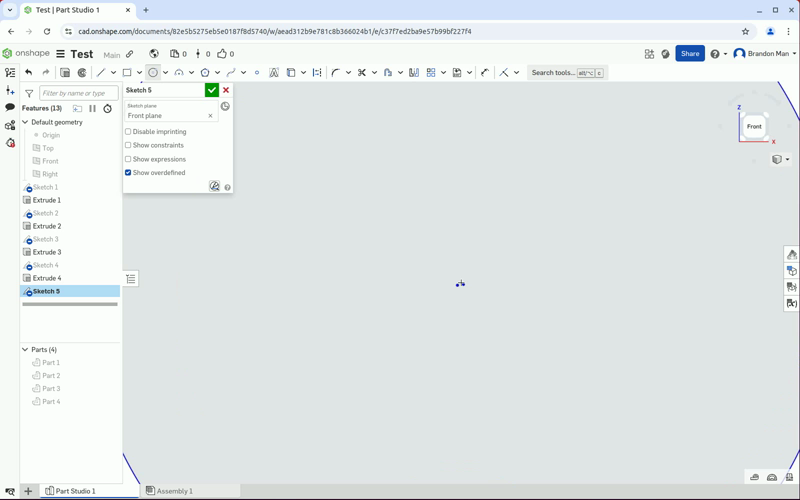
scroll(6)
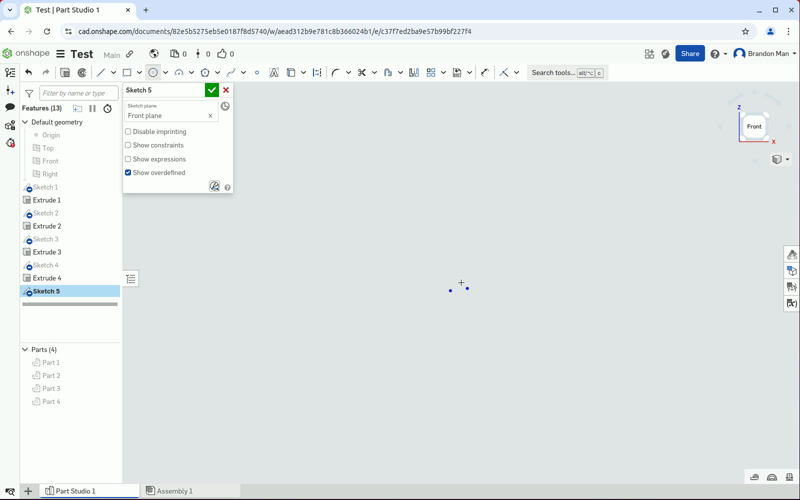
click(461, 282)
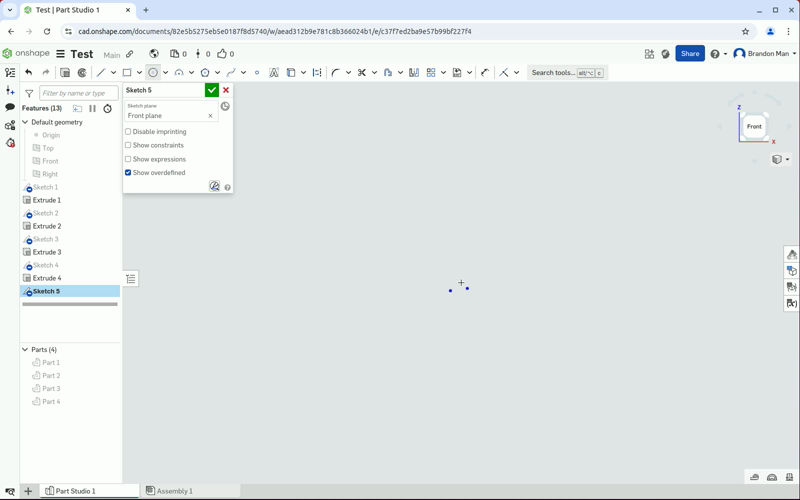
scroll(-6)
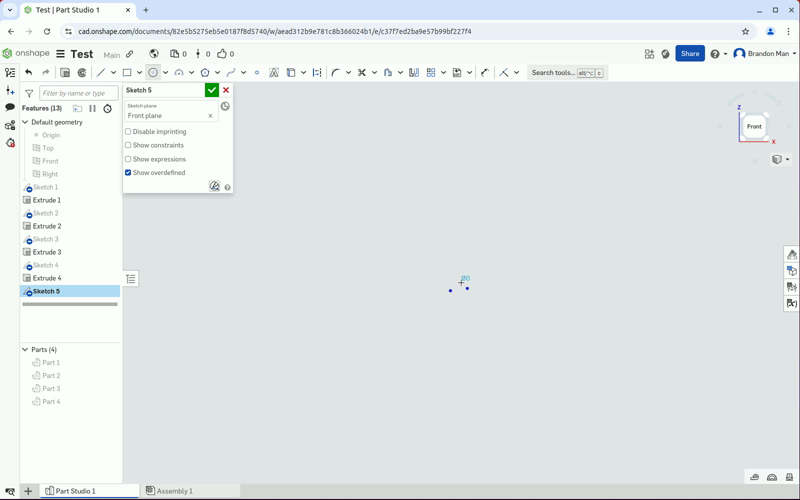
scroll(-6)
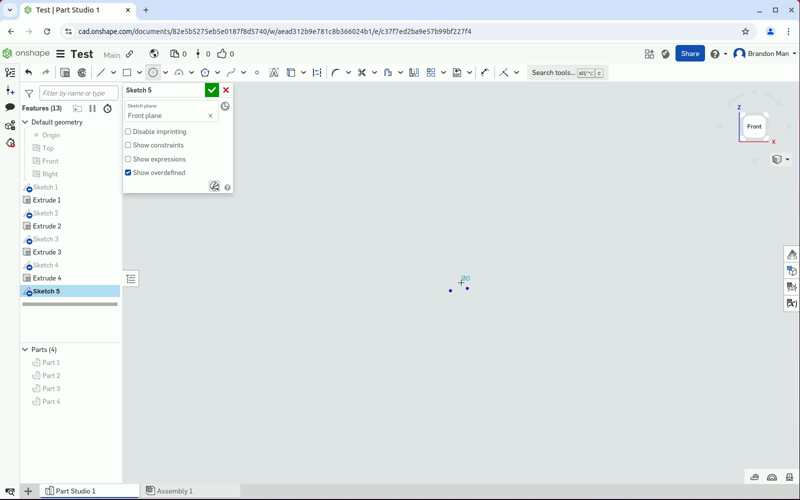
scroll(-6)
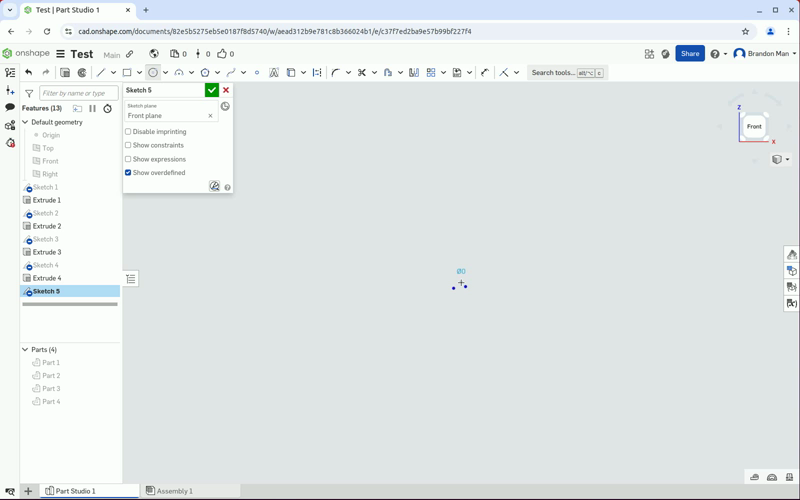
scroll(-6)
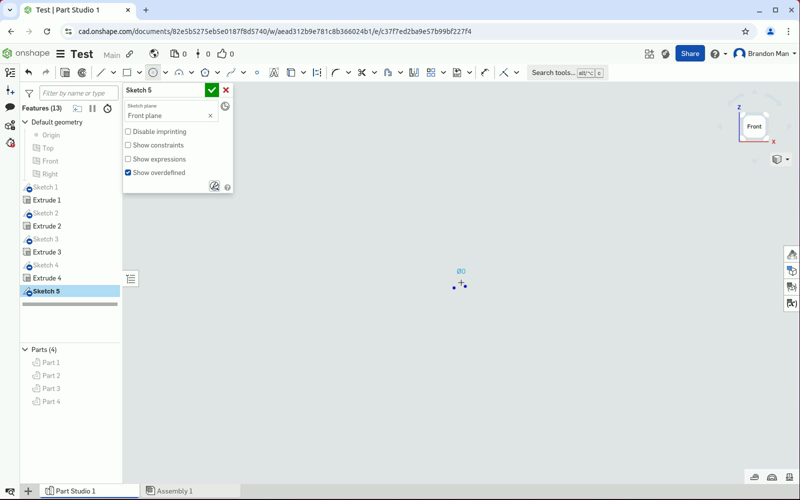
scroll(-6)
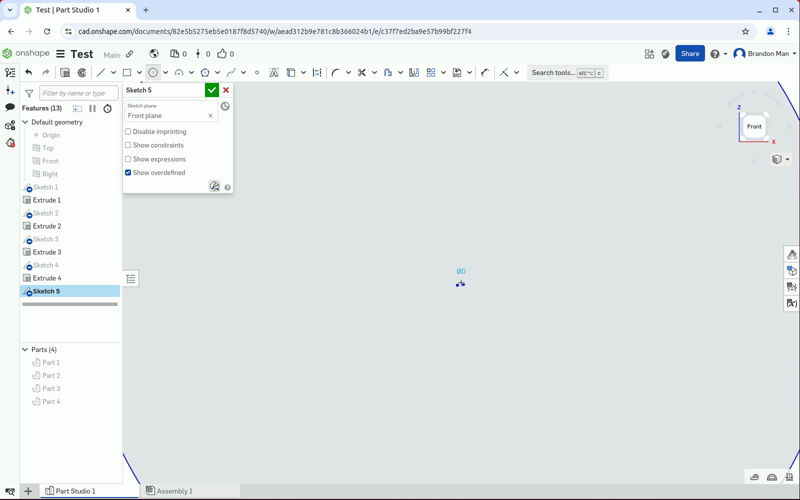
scroll(-6)
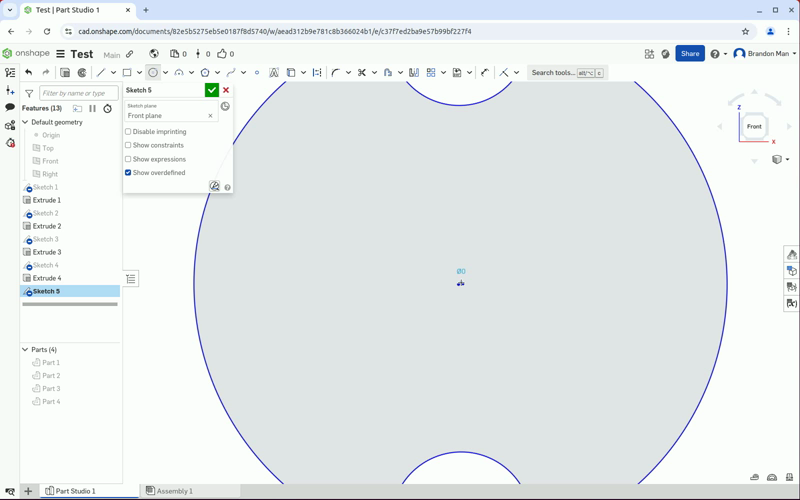
scroll(-6)
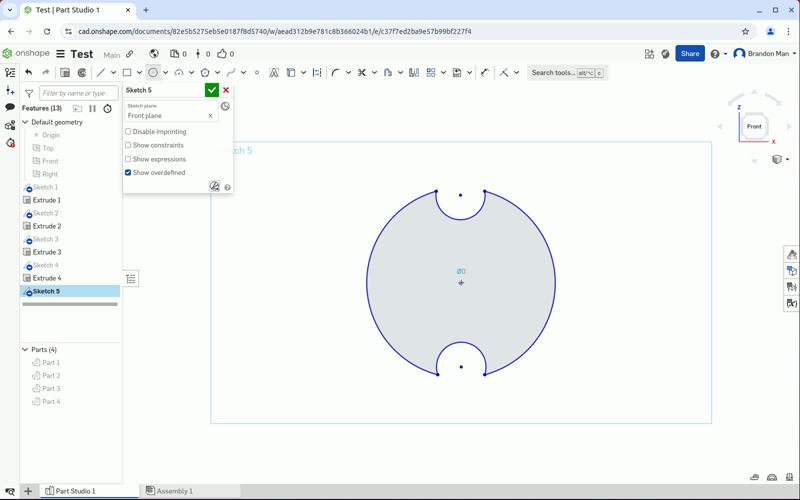
key_up(shift)
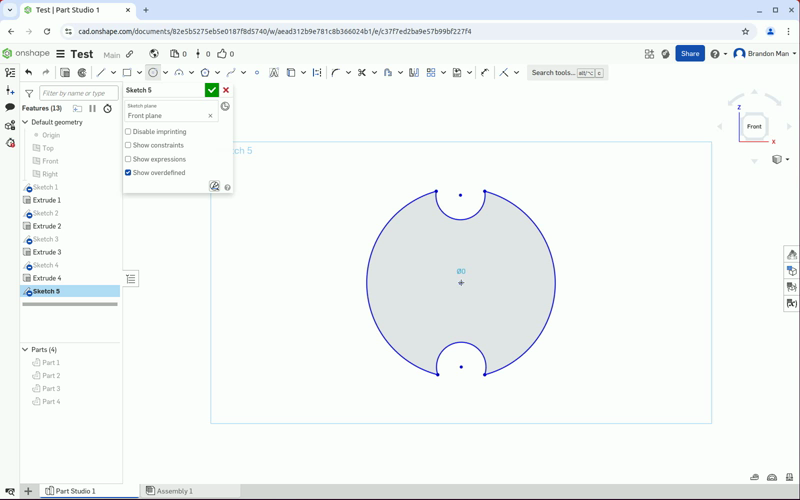
mouse_move(486, 282)
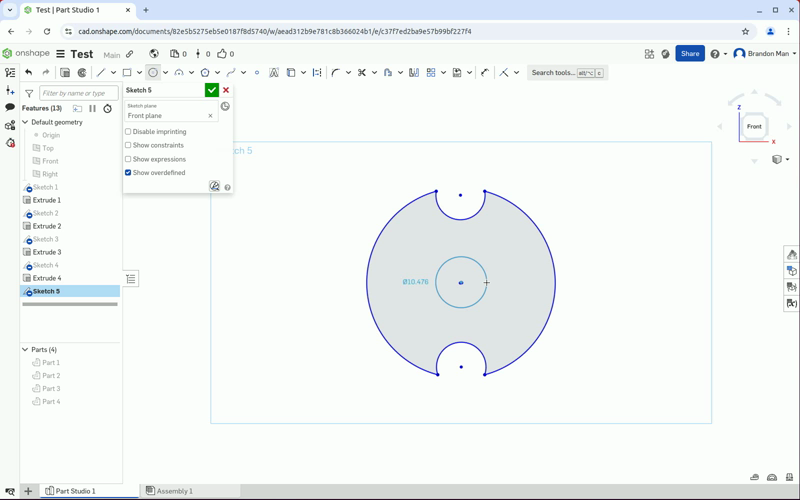
click(486, 282)
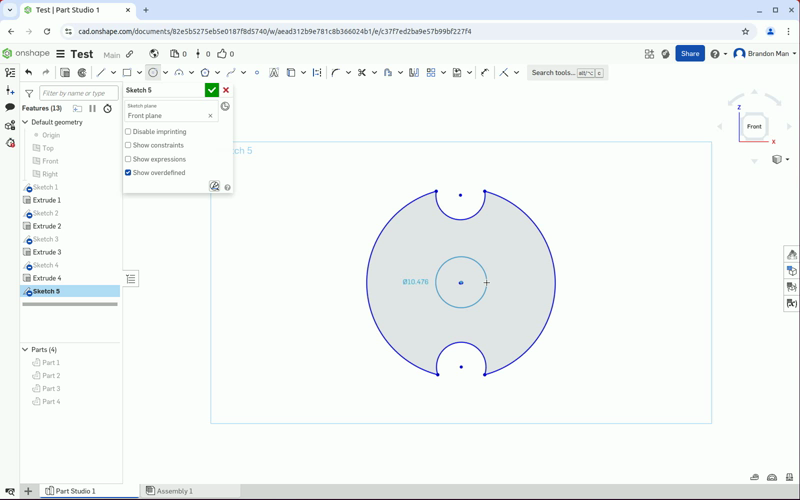
key(esc)
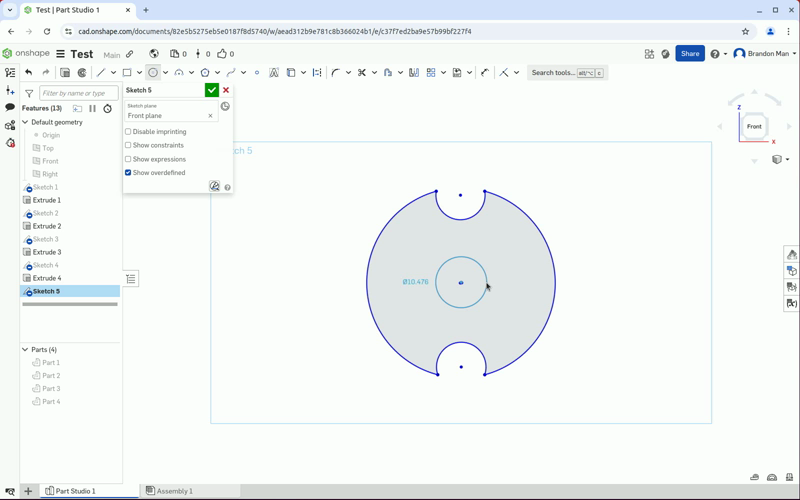
mouse_move(509, 296)
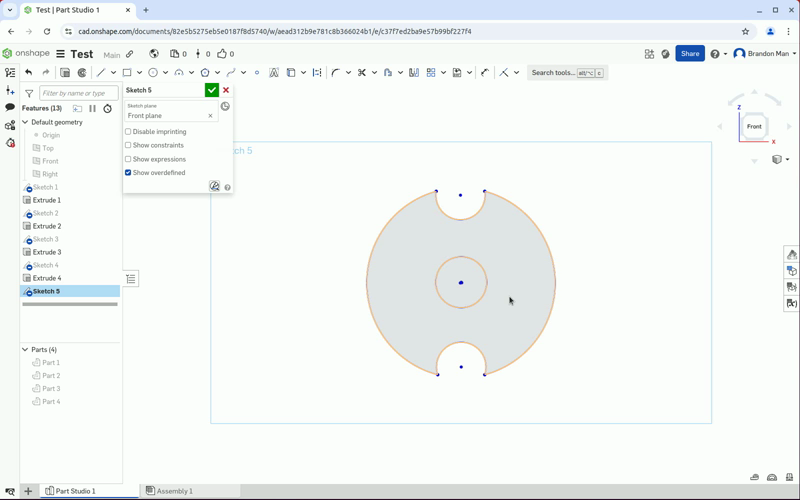
click(509, 296)
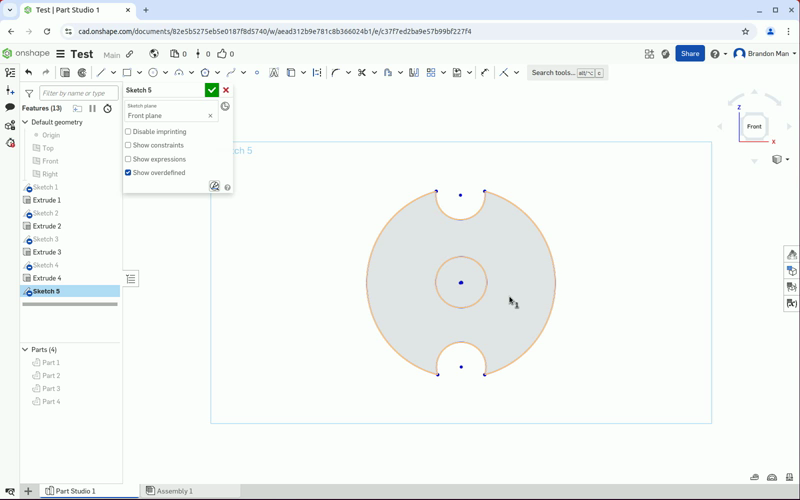
mouse_move(73, 352)
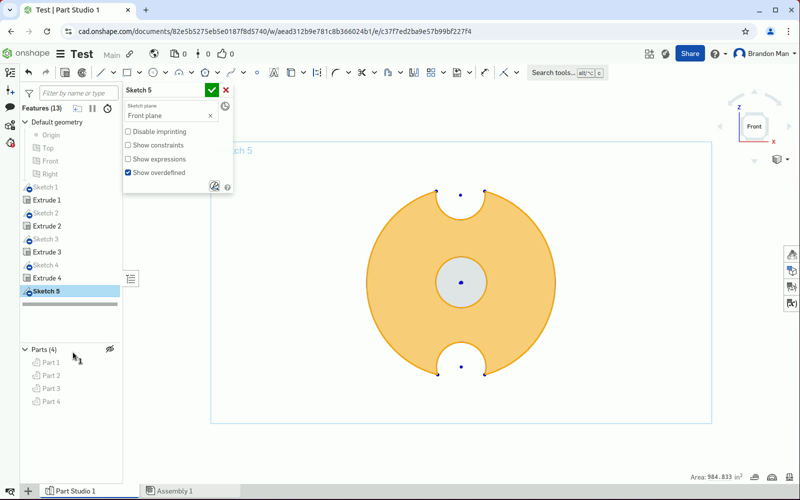
key(shift+y)
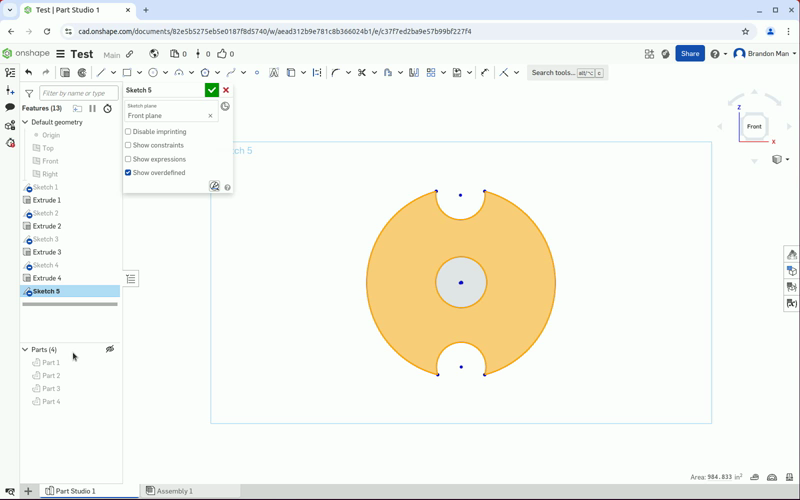
key(shift+e)
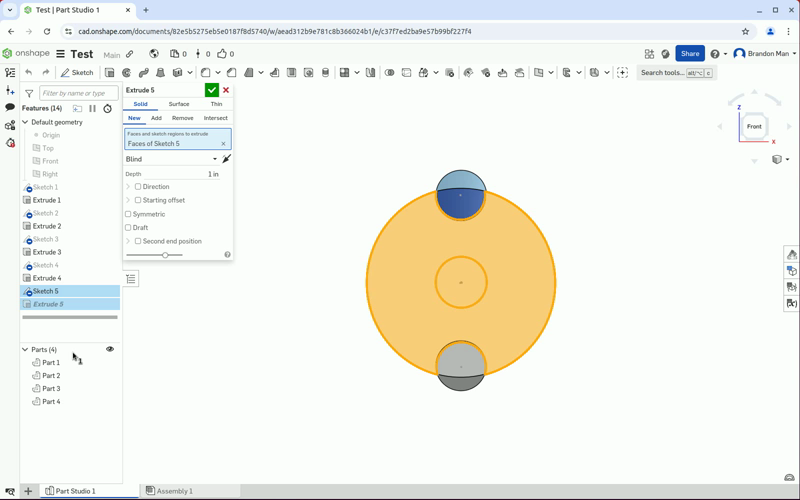
mouse_move(143, 106)
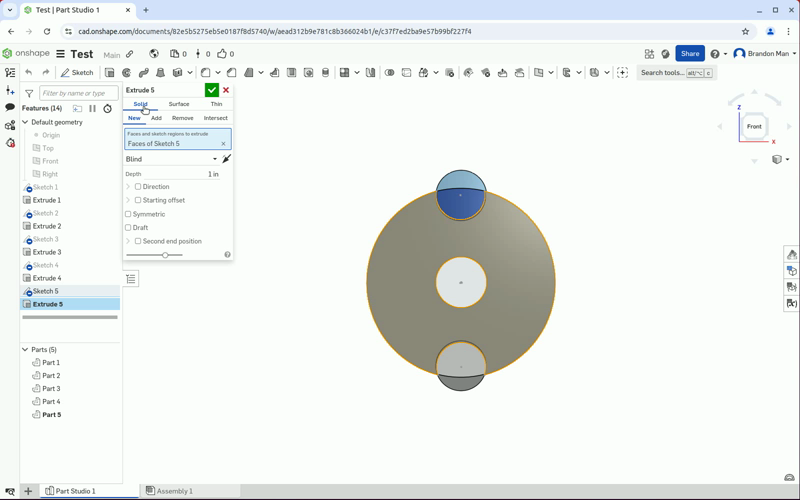
click(143, 106)
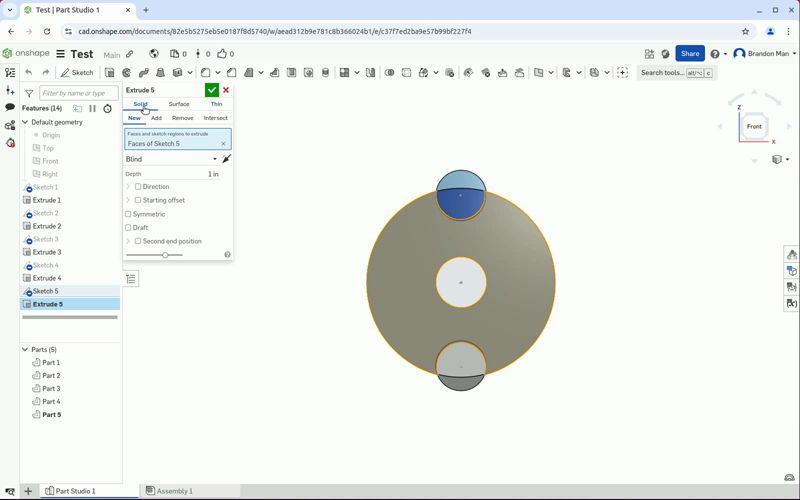
mouse_move(137, 120)
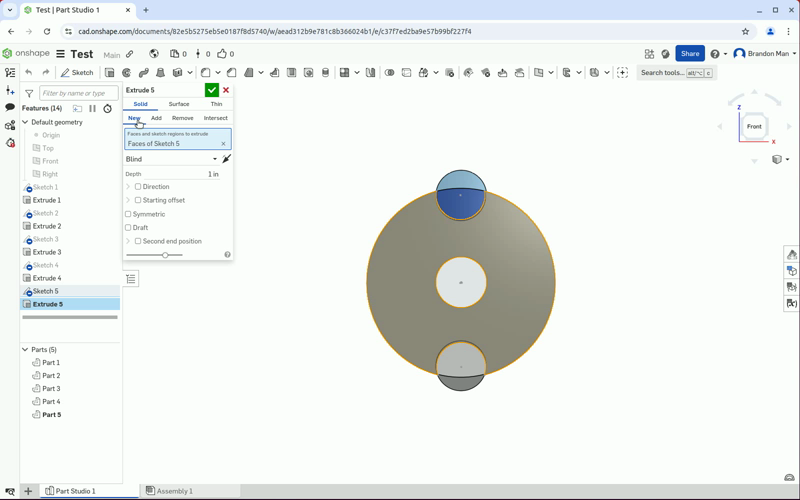
click(137, 120)
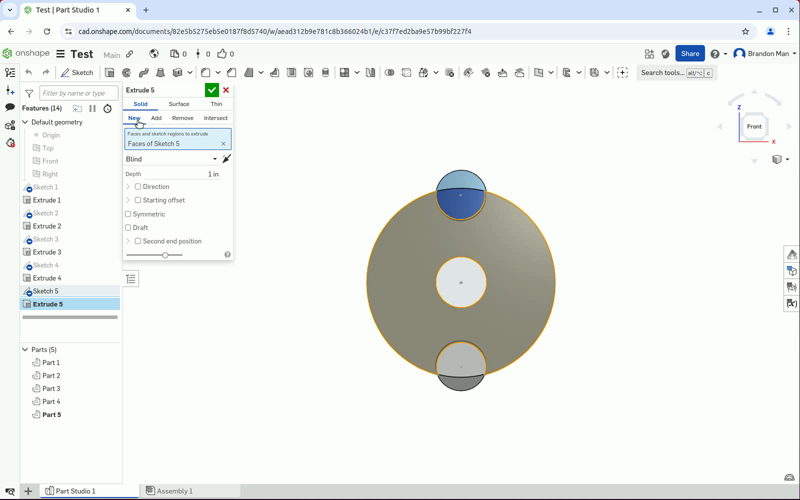
key(tab, 4)
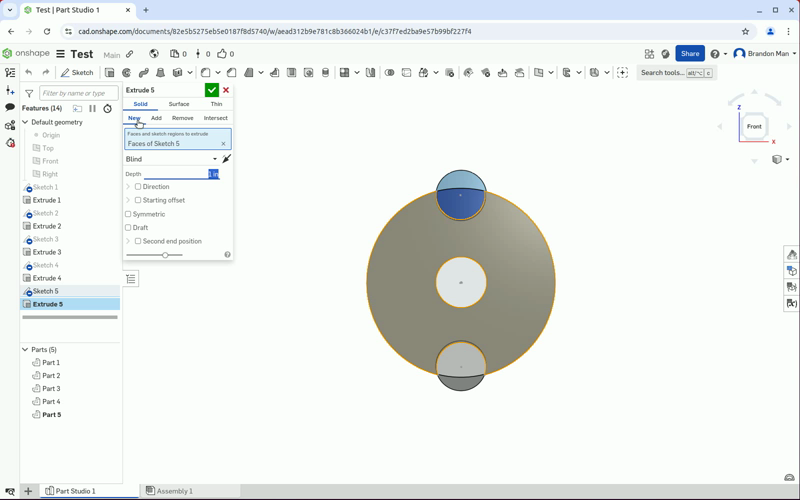
text(11.795)
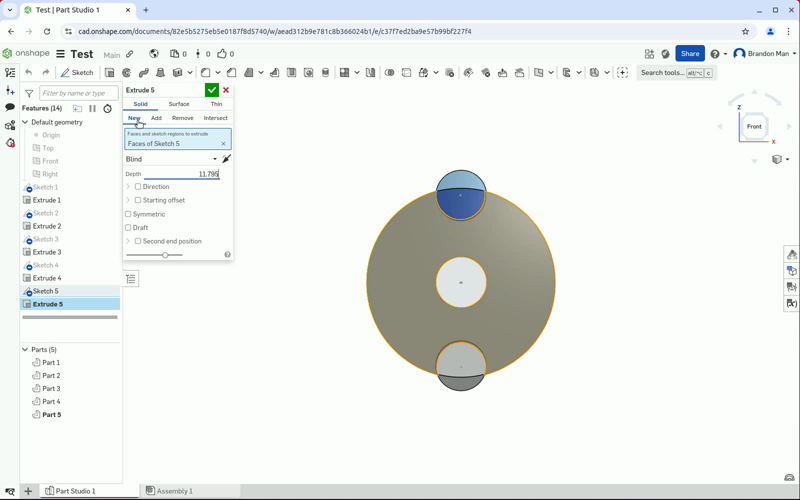
key(enter)
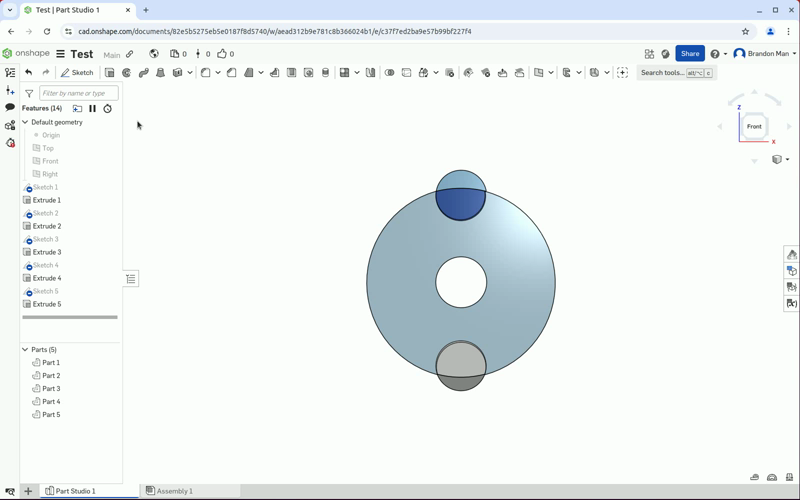
key(shift+h)
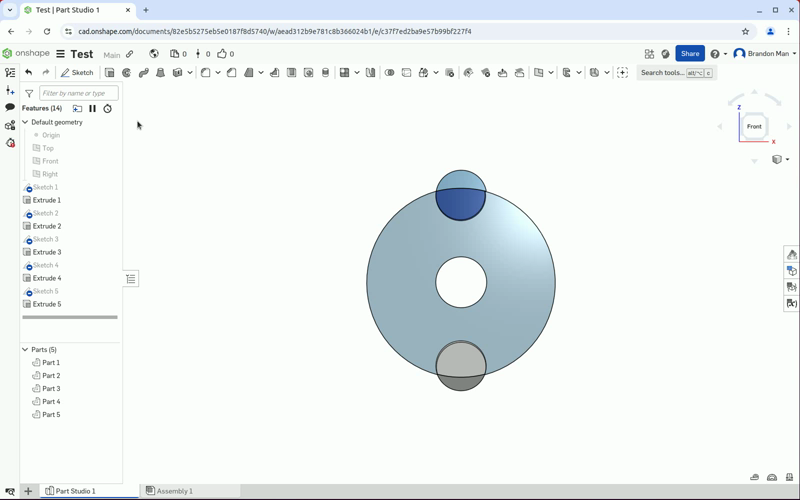
key(shift+h)
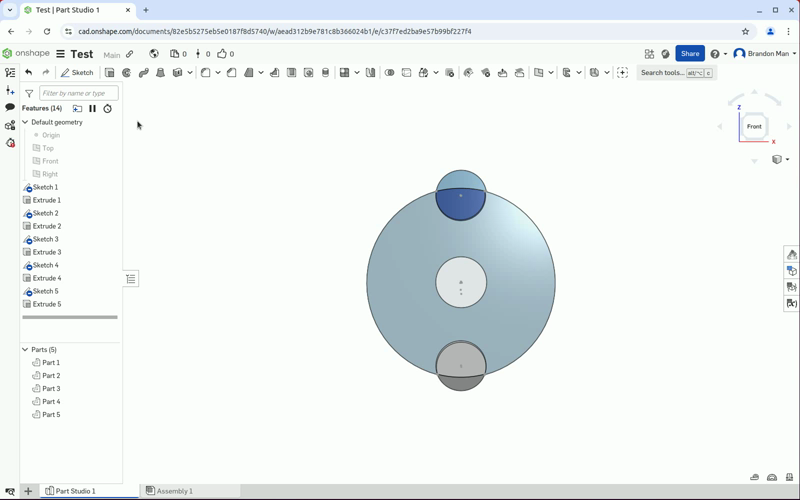
key(shift+7)
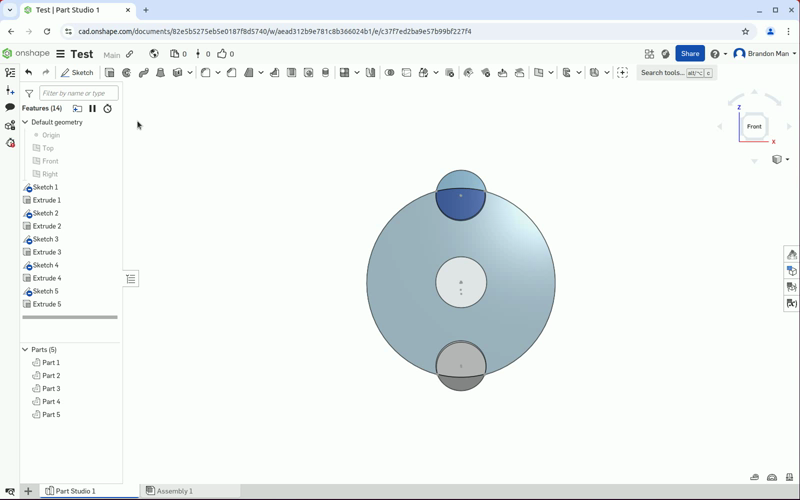
key(left, 2)
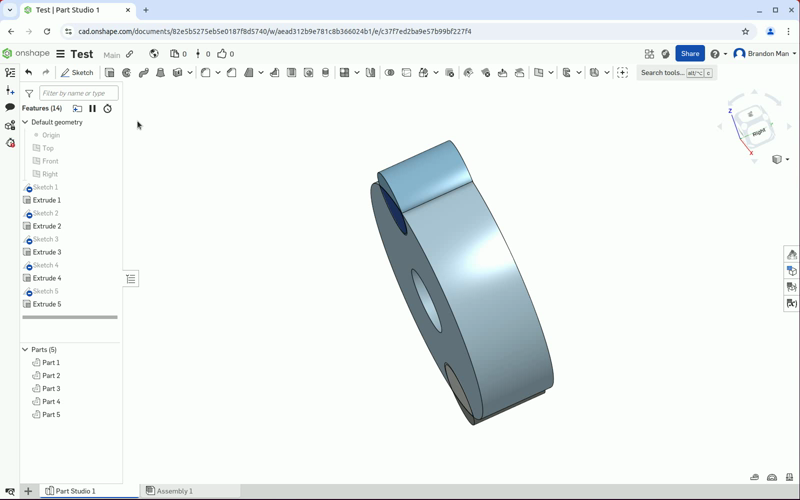
key(down, 2)
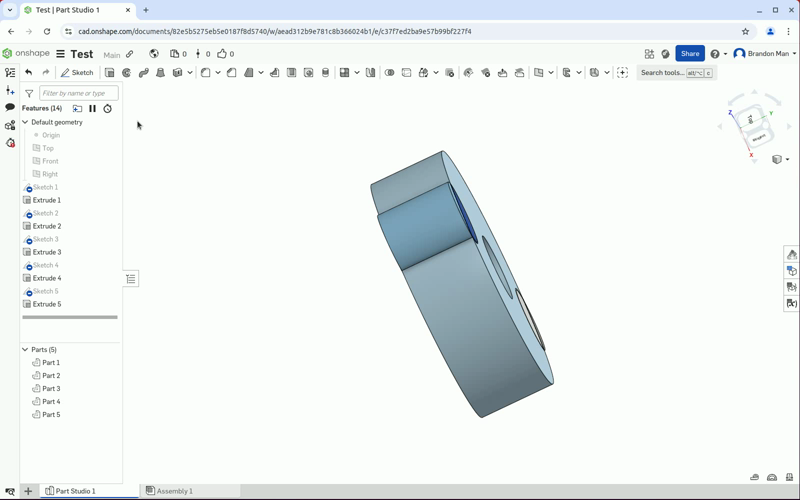
key(up, 2)
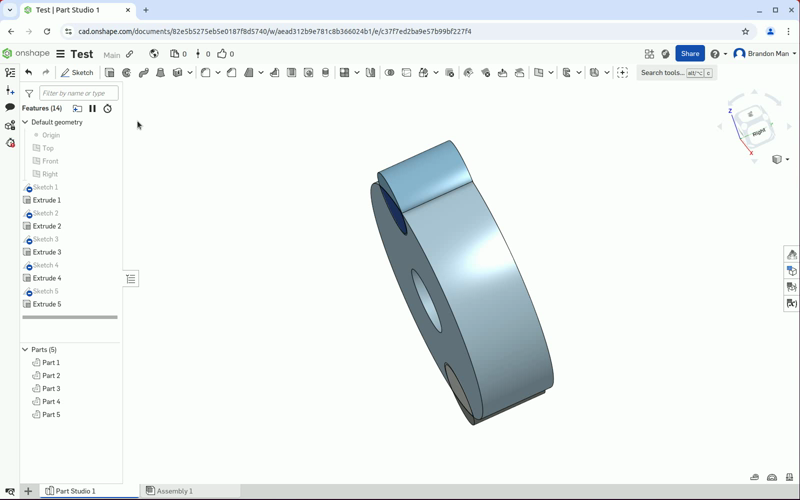
key(right, 2)
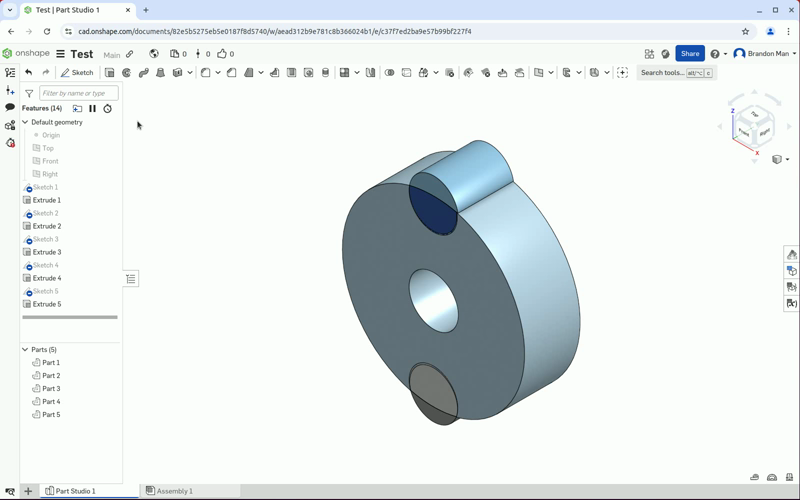
mouse_move(73, 189)
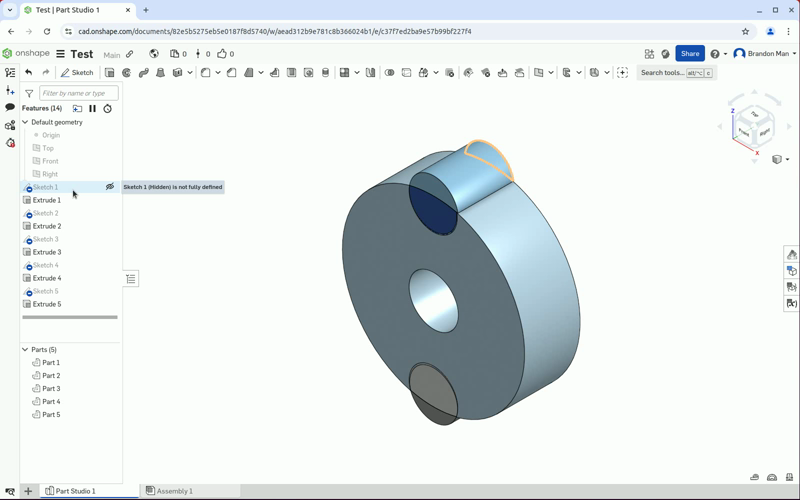
click(73, 189)